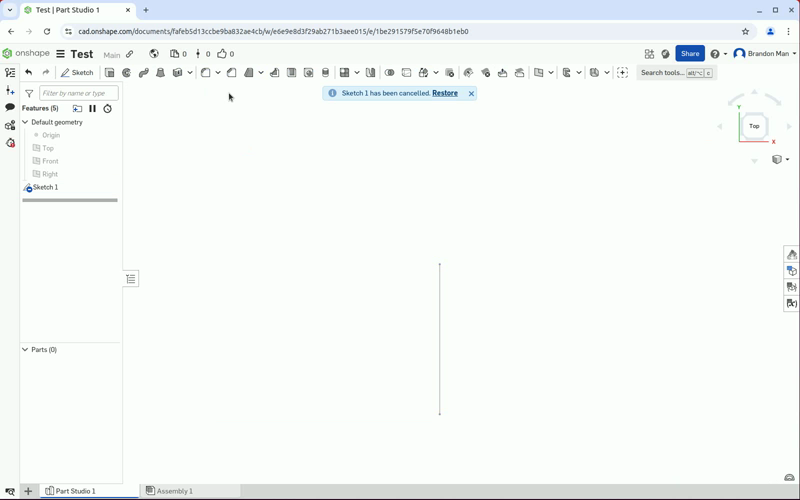
key(shift+h)
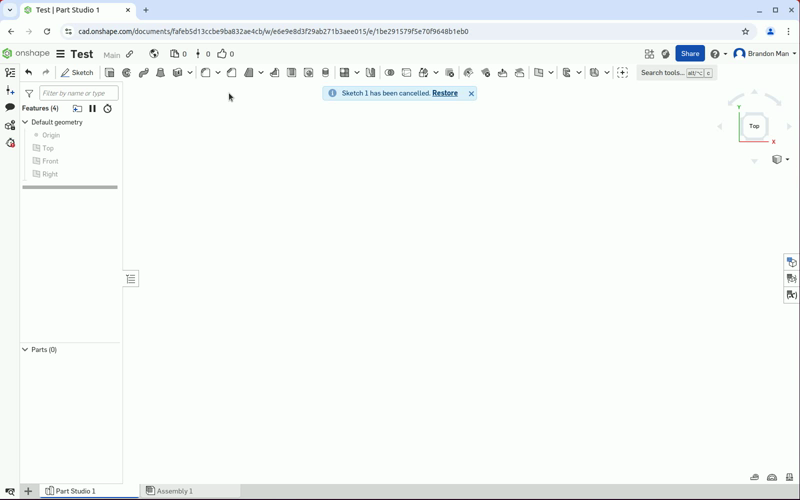
mouse_move(73, 352)
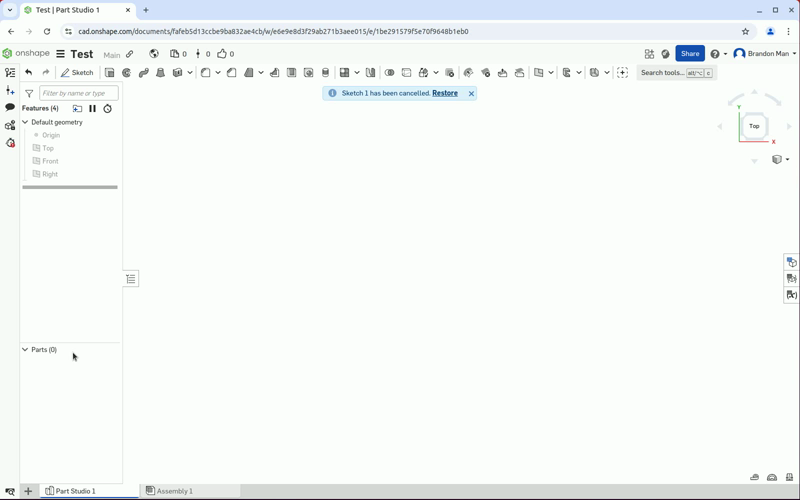
key(y)
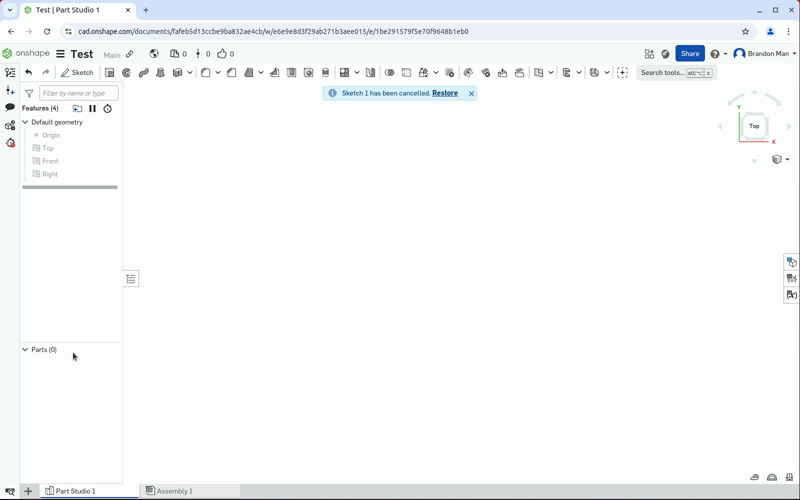
key(shift+p)
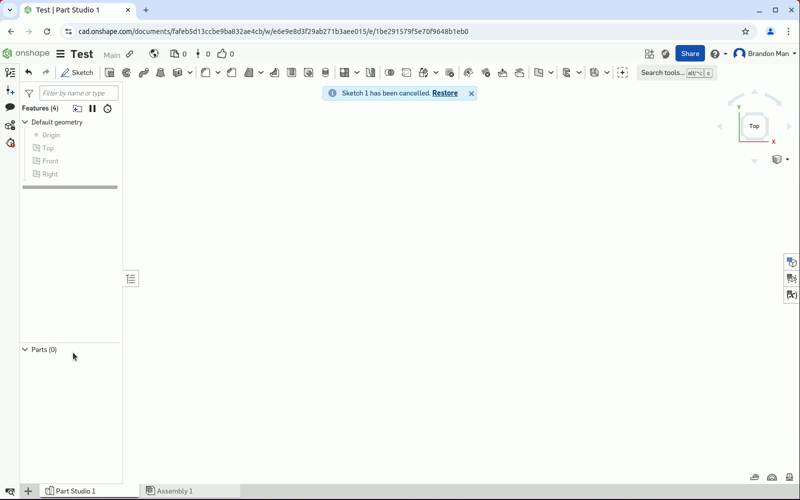
key(space)
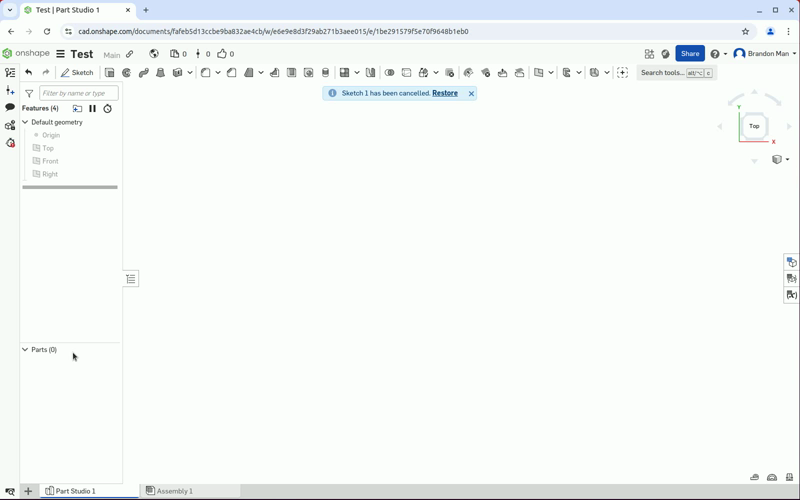
key_down(shift)
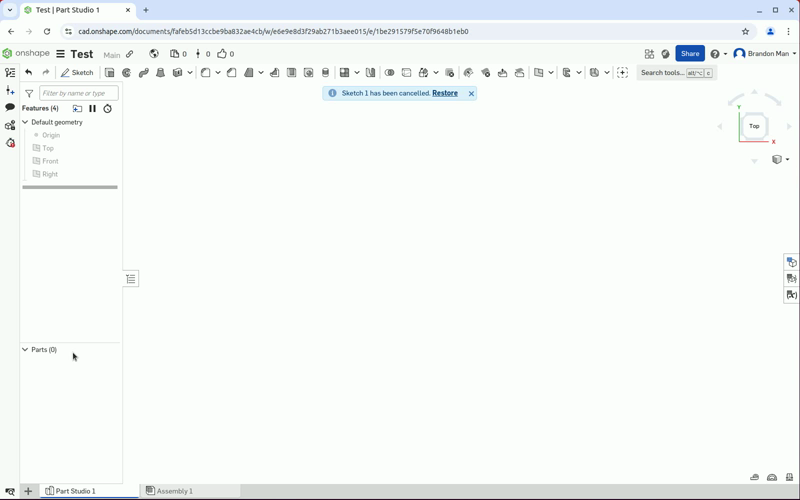
key(up)
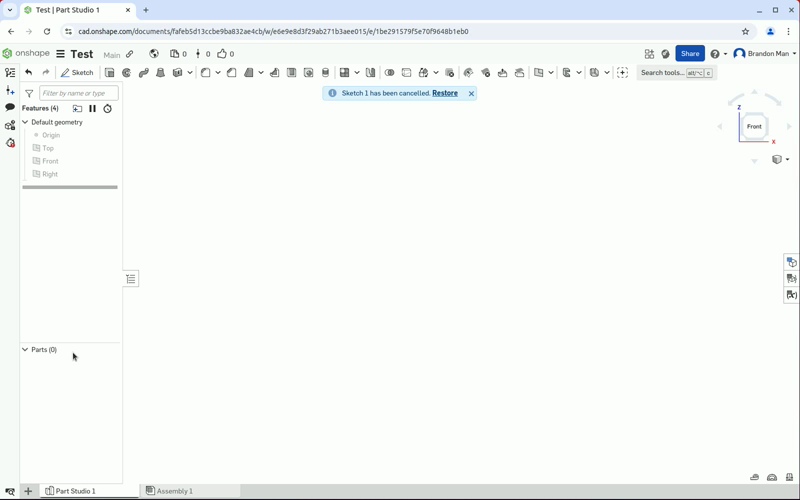
key_up(shift)
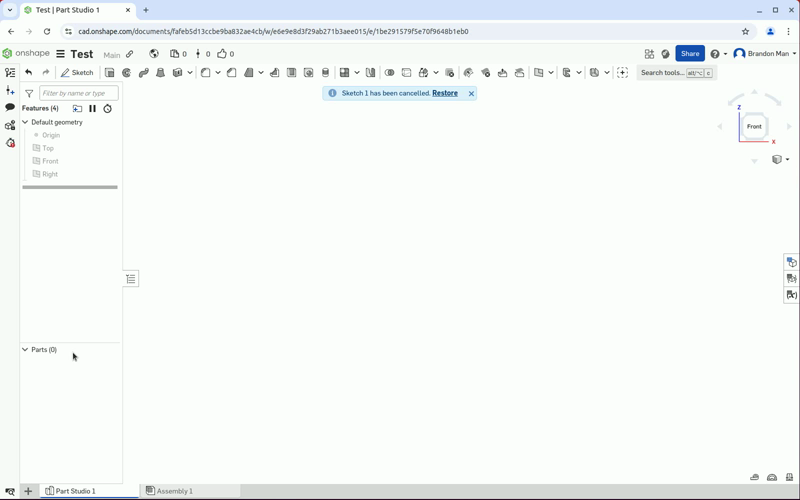
mouse_move(73, 352)
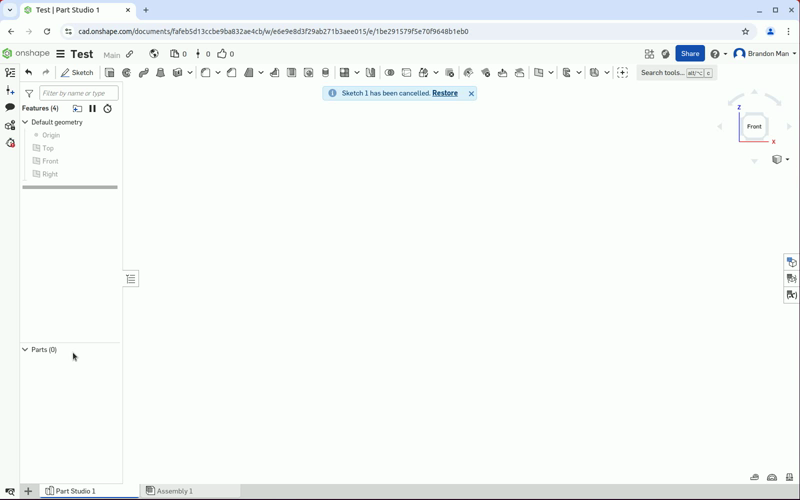
key(shift+y)
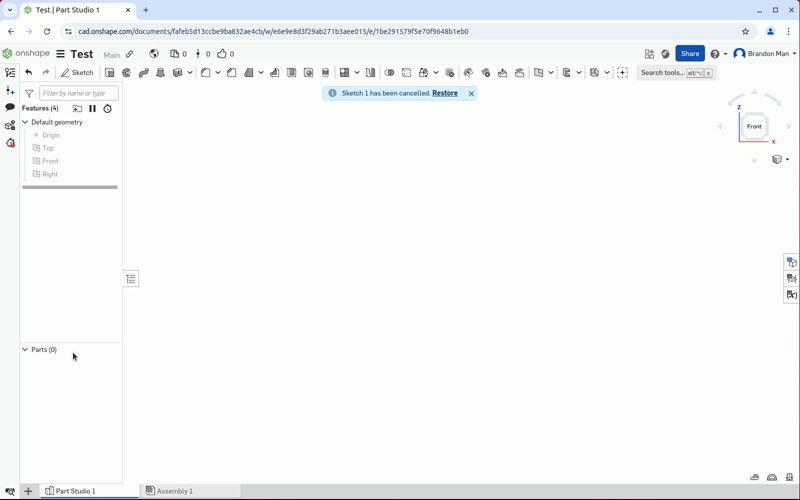
key(shift+s)
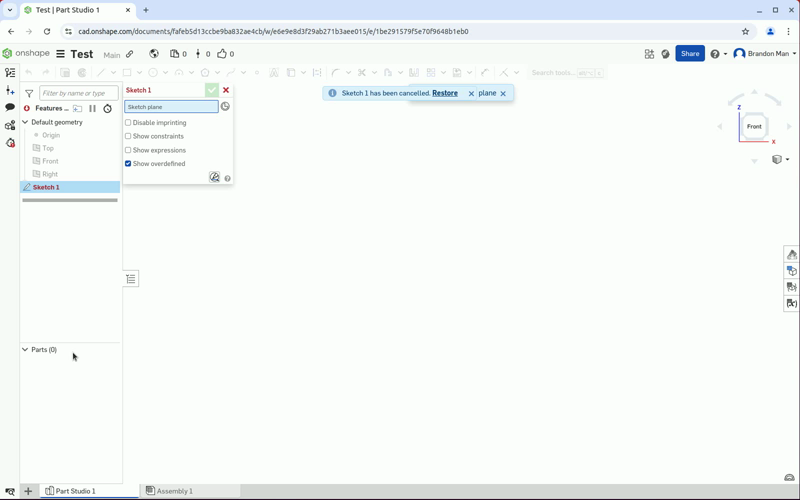
mouse_move(73, 163)
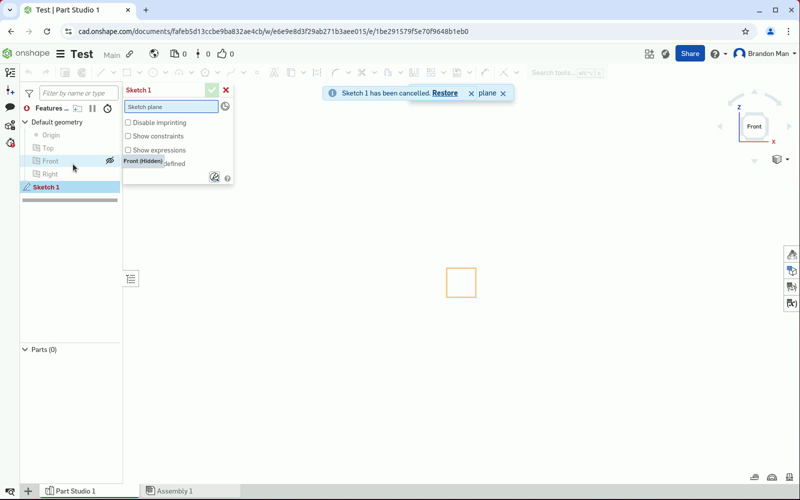
click(73, 163)
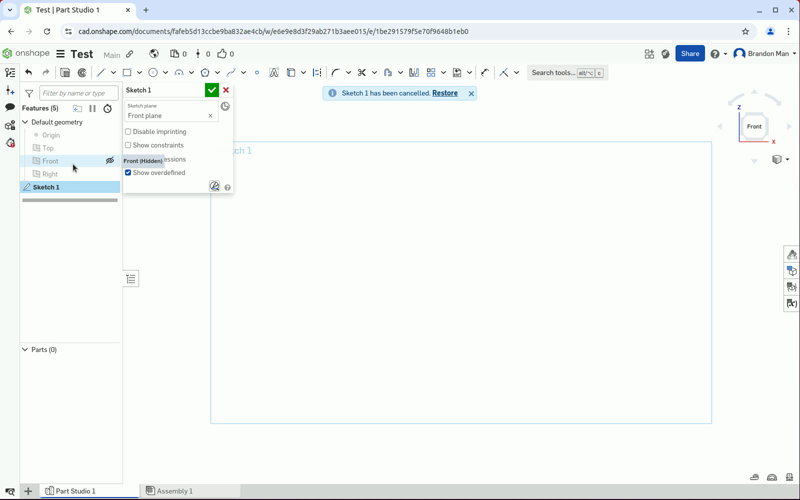
mouse_move(73, 352)
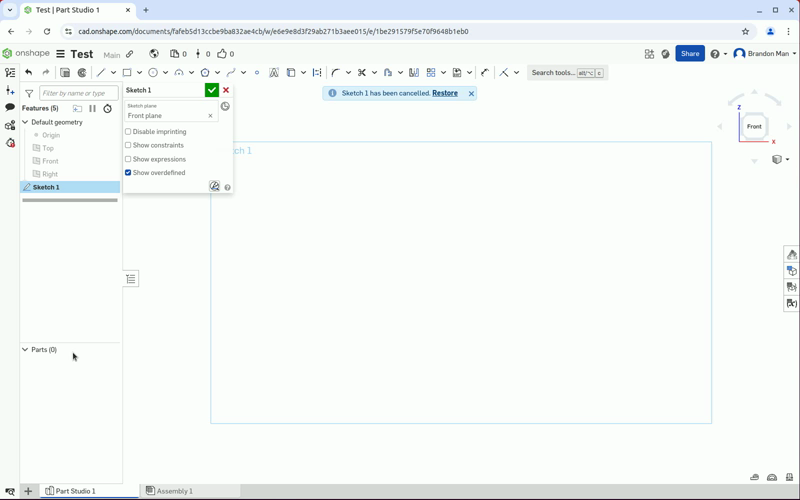
key(y)
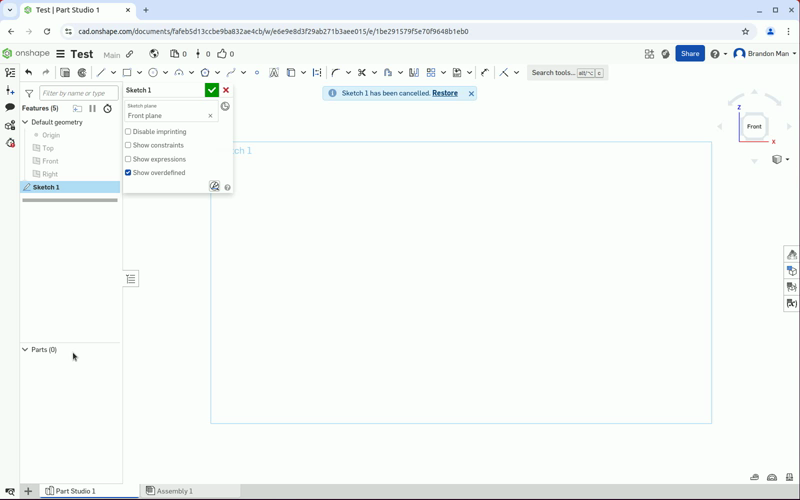
key(c)
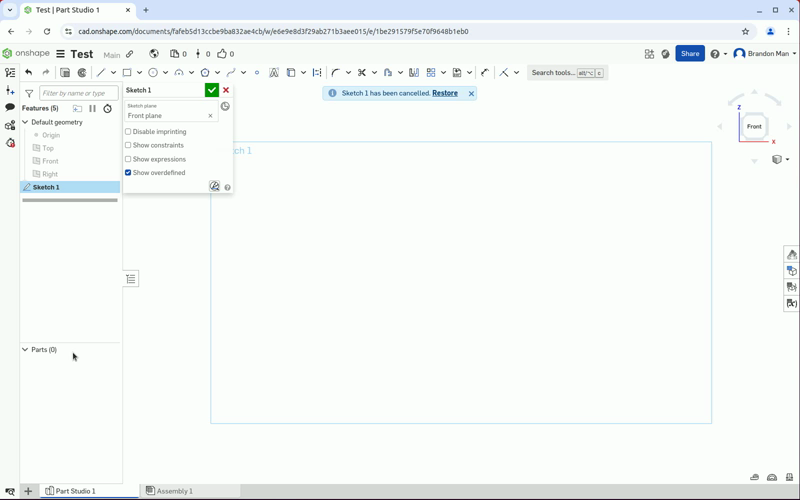
key_down(shift)
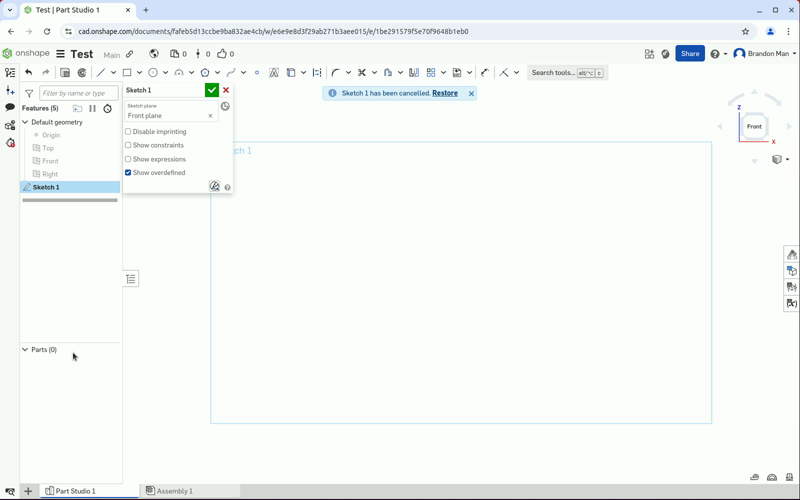
mouse_move(461, 282)
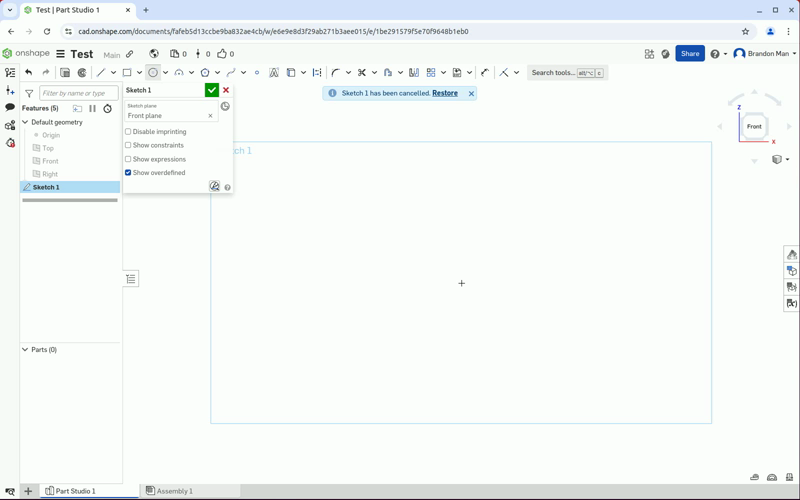
click(461, 282)
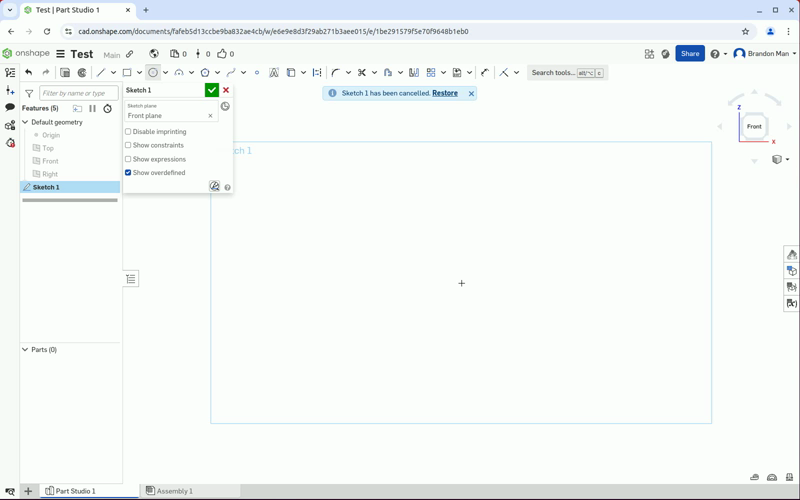
key_up(shift)
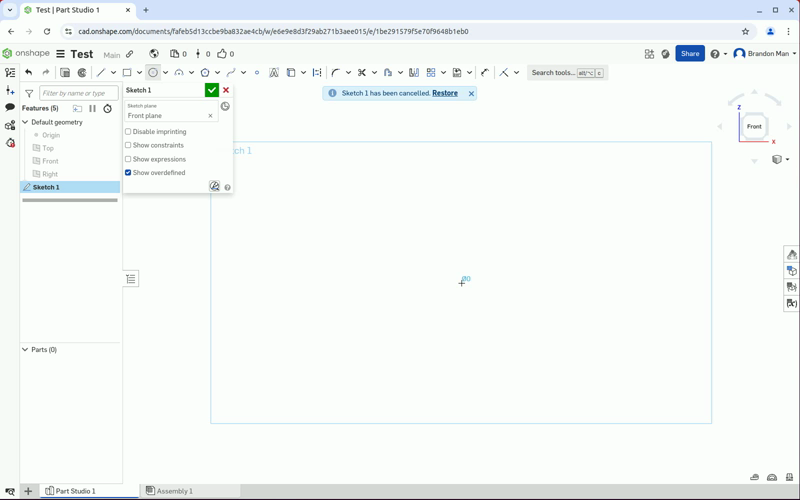
mouse_move(512, 282)
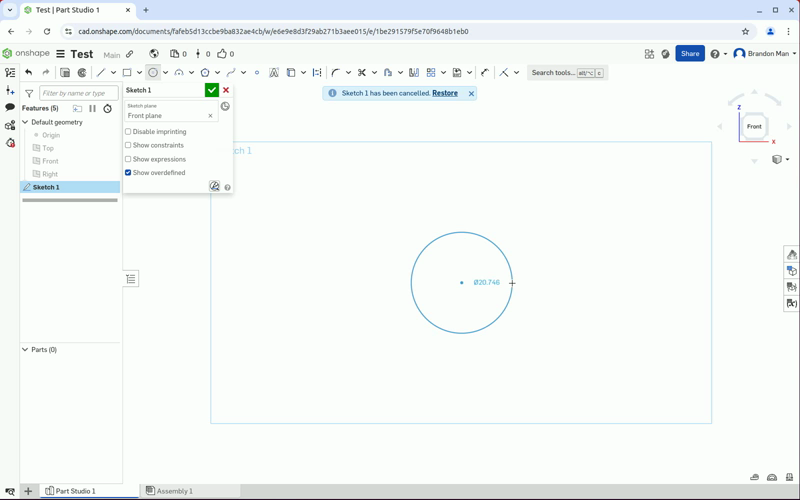
click(512, 282)
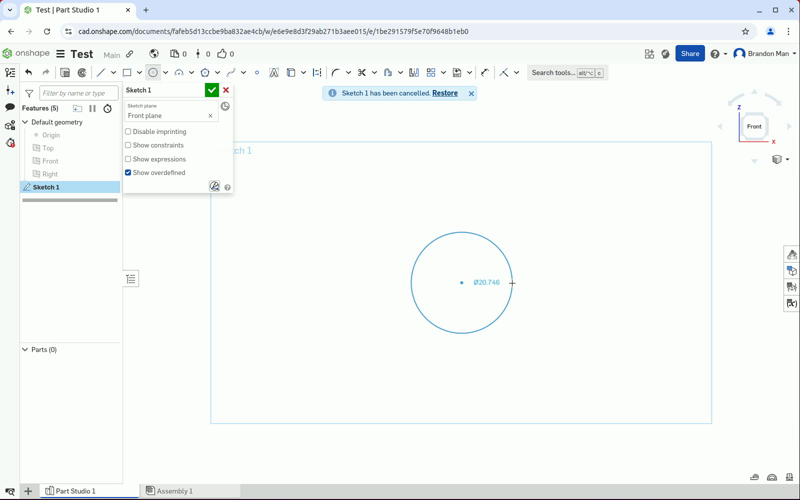
key(esc)
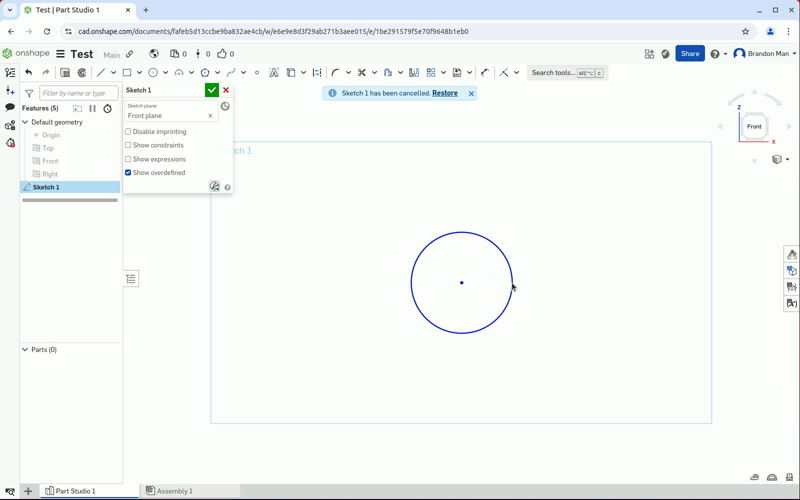
key(c)
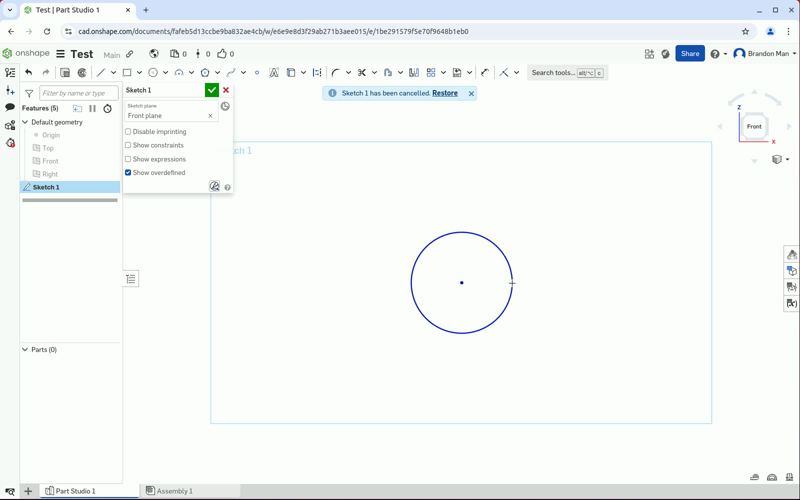
key_down(shift)
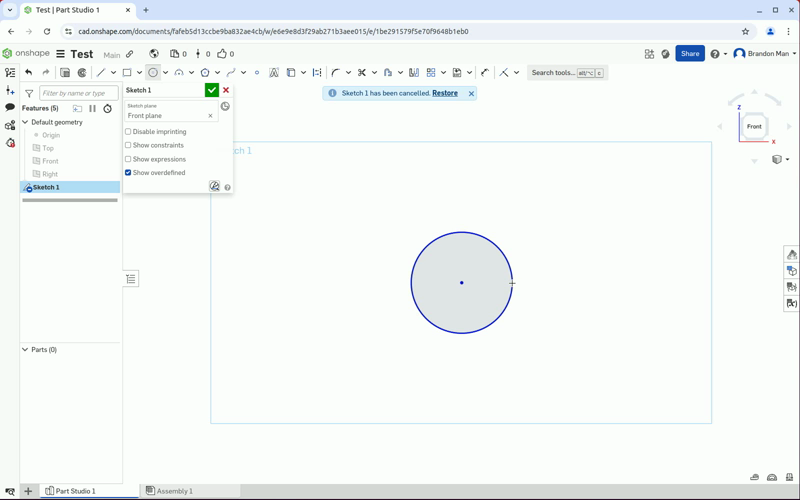
mouse_move(461, 282)
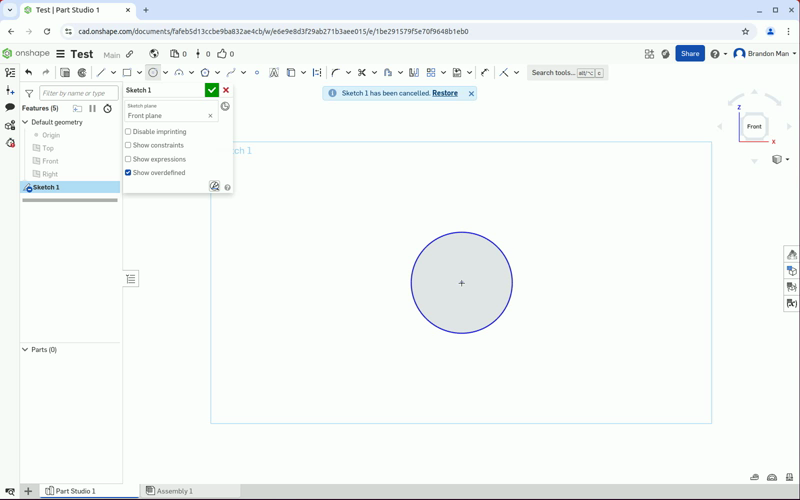
click(461, 282)
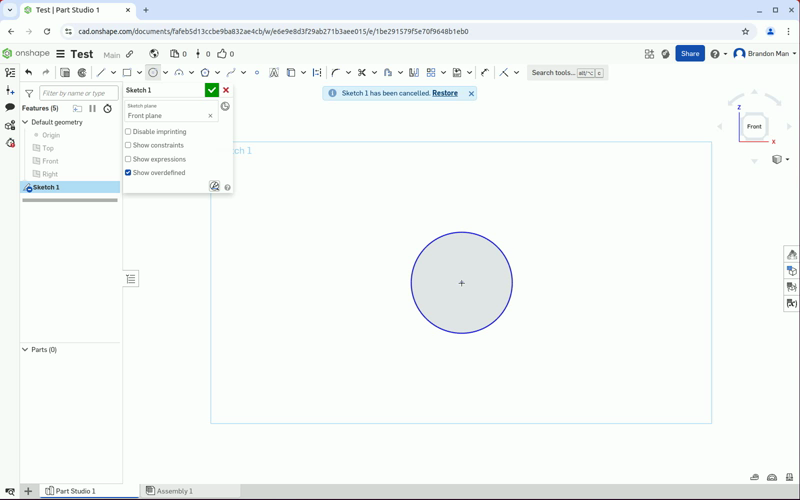
key_up(shift)
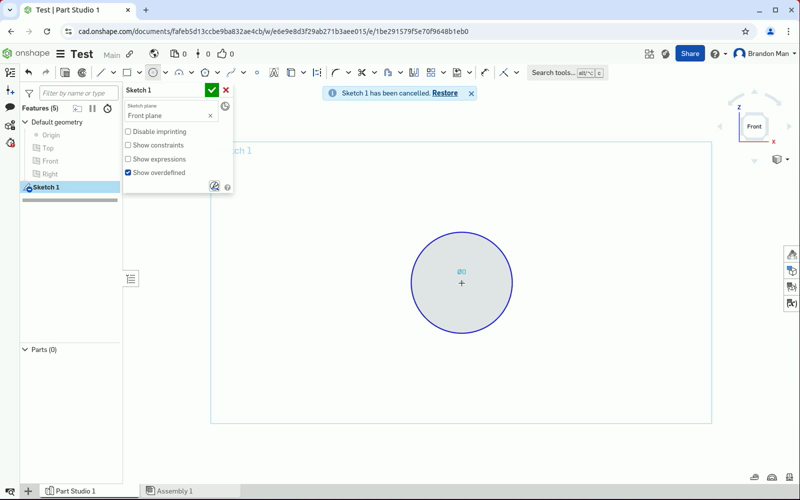
mouse_move(504, 282)
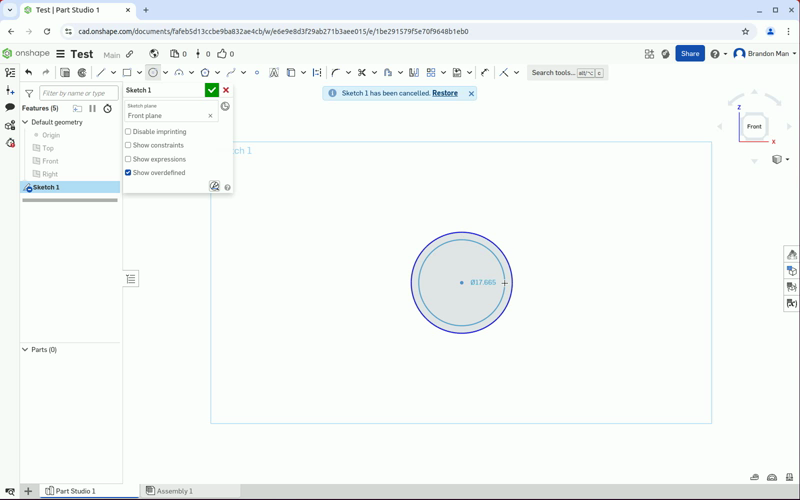
click(504, 282)
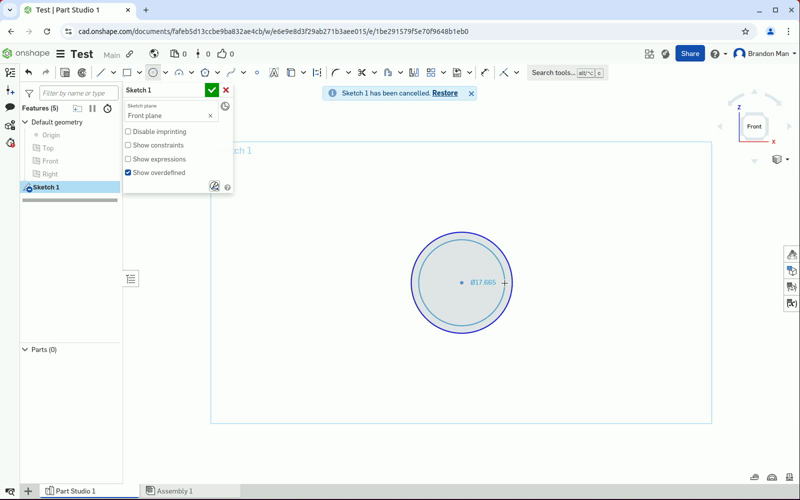
key(esc)
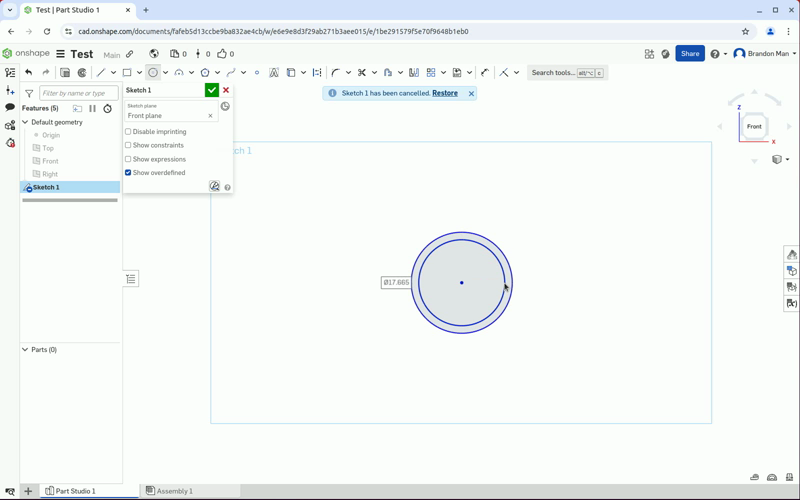
mouse_move(492, 321)
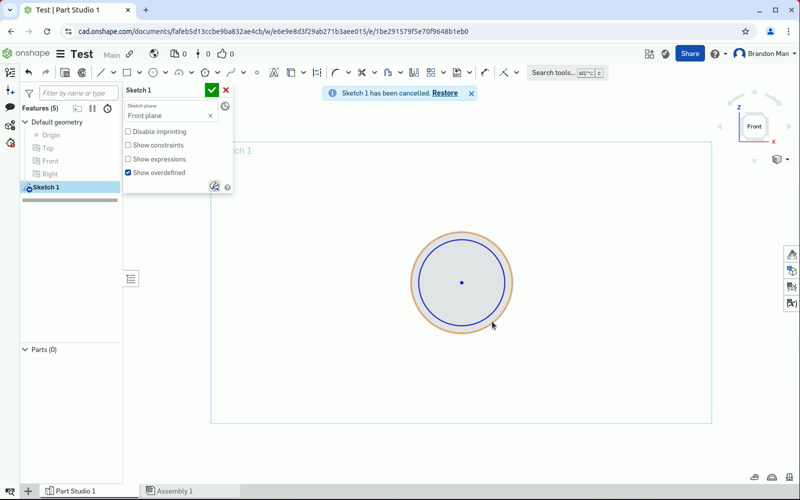
click(492, 321)
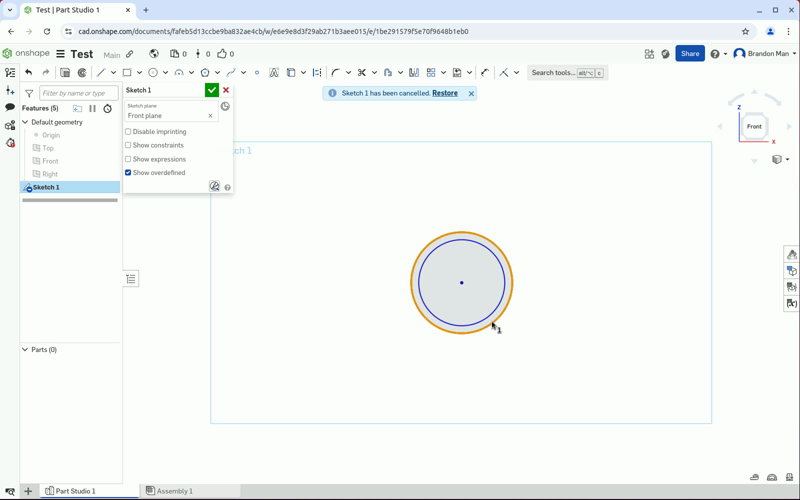
mouse_move(73, 352)
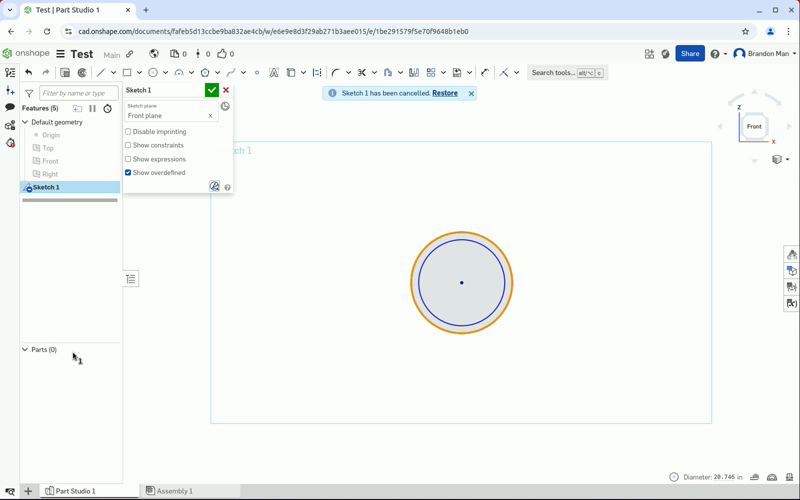
key(shift+y)
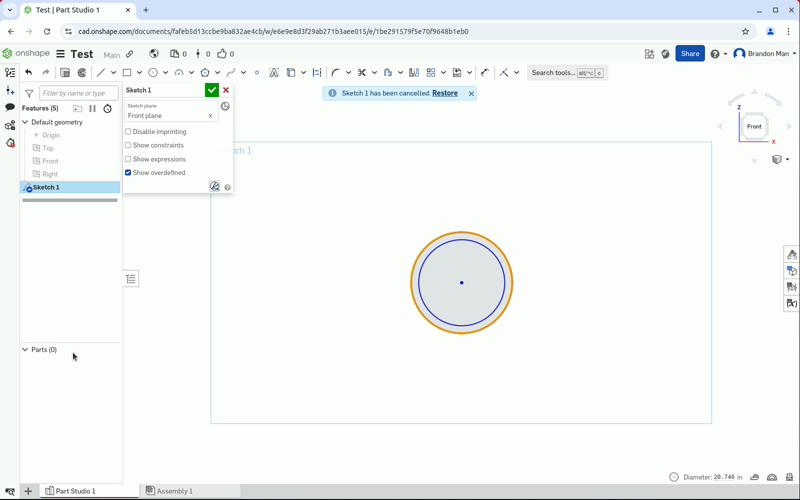
key(shift+e)
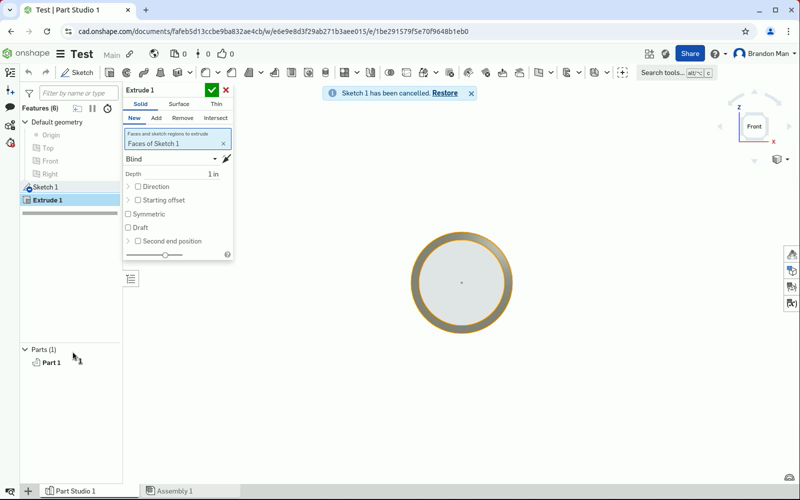
mouse_move(143, 106)
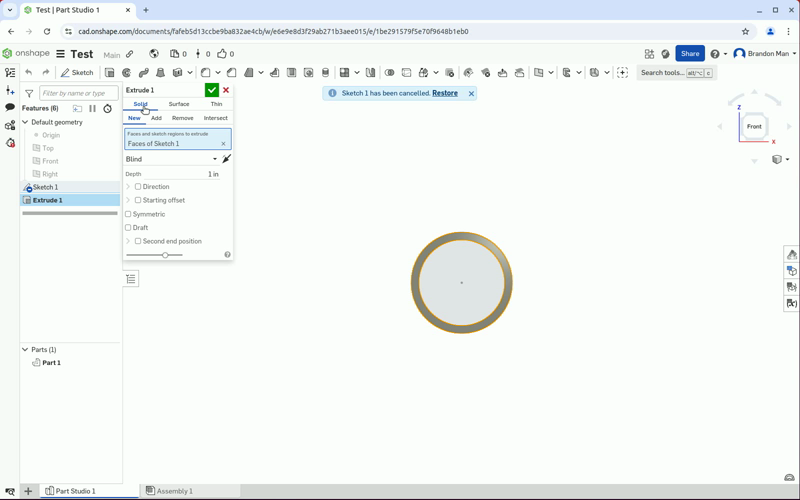
click(143, 106)
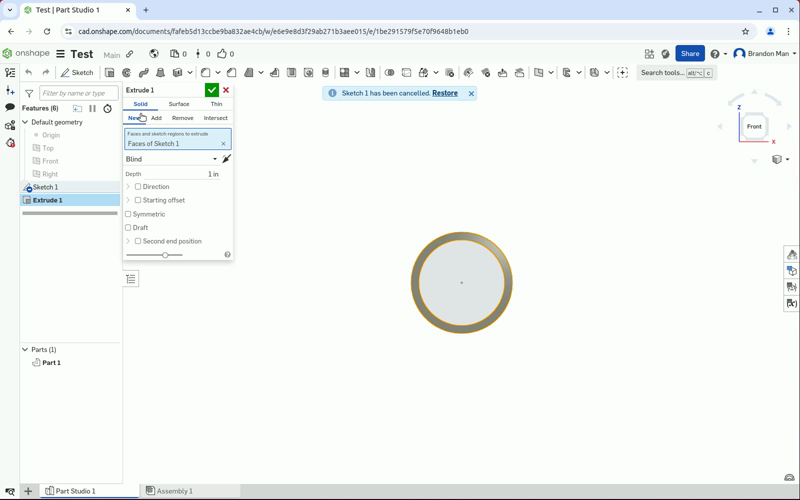
mouse_move(137, 120)
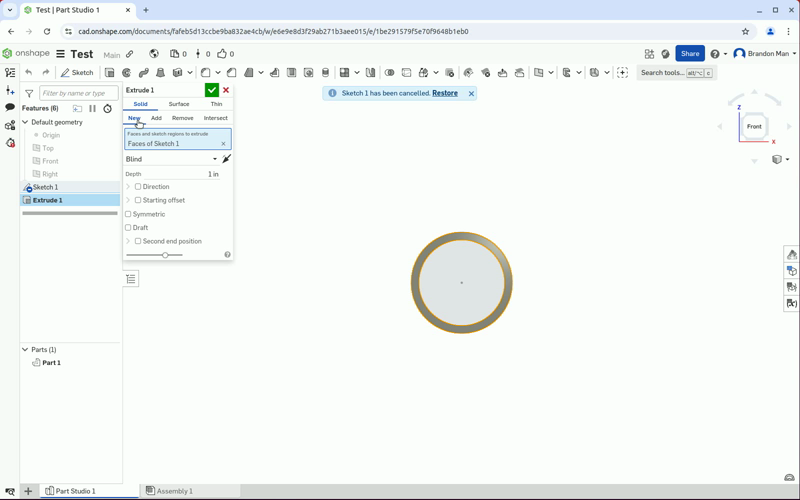
click(137, 120)
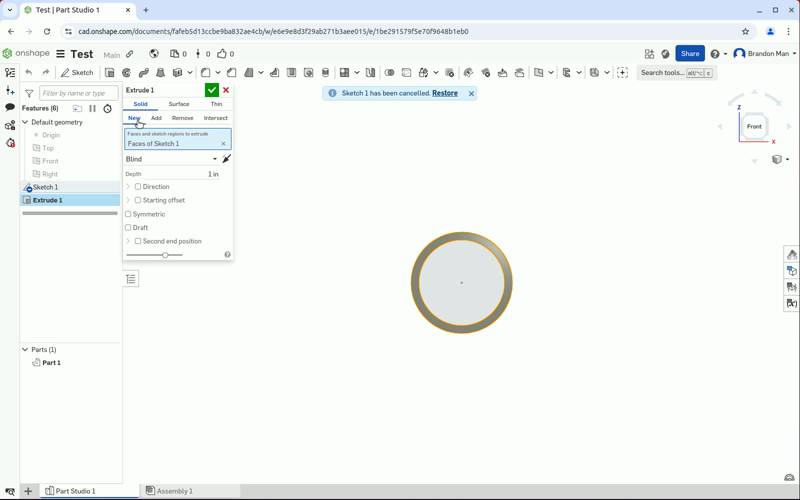
key(tab, 4)
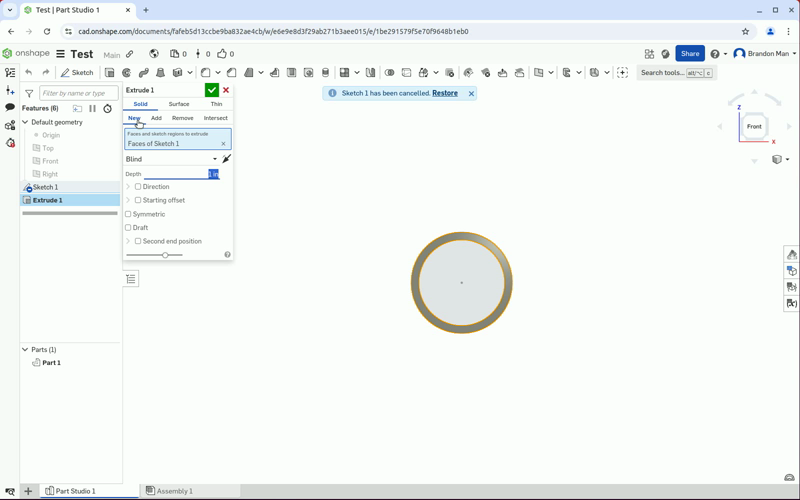
text(3.37)
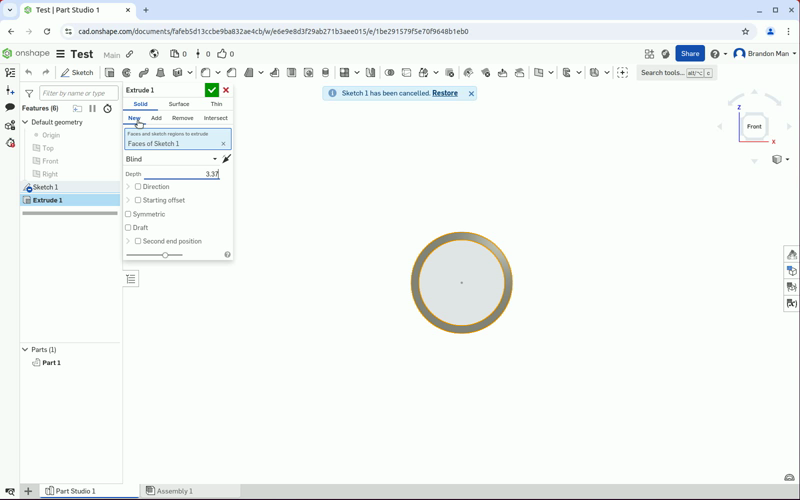
key(enter)
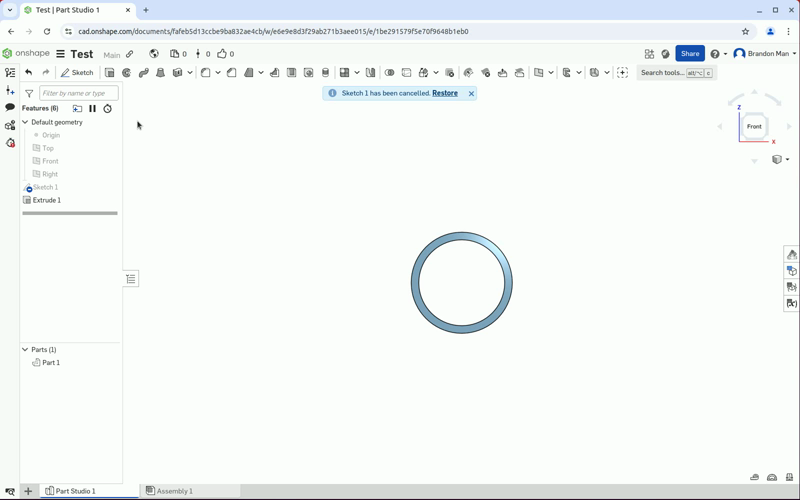
key(shift+h)
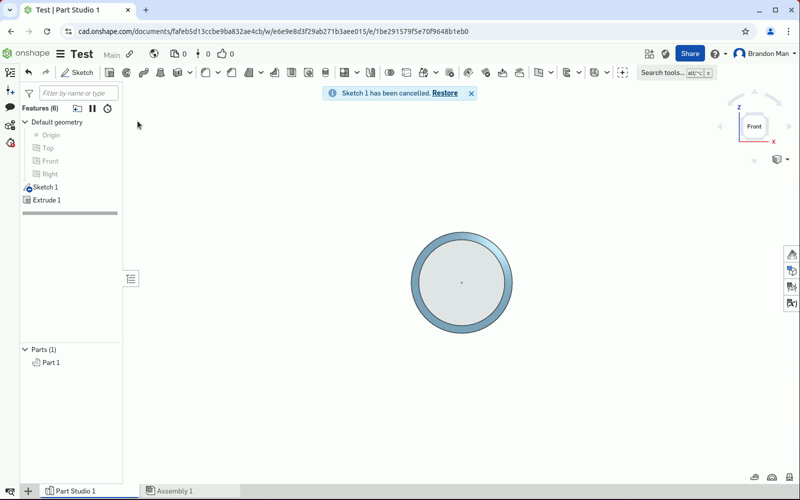
key(shift+h)
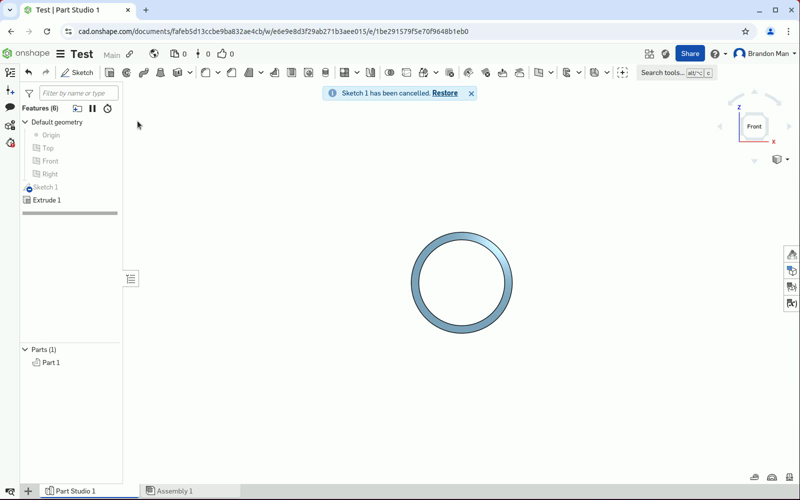
mouse_move(73, 189)
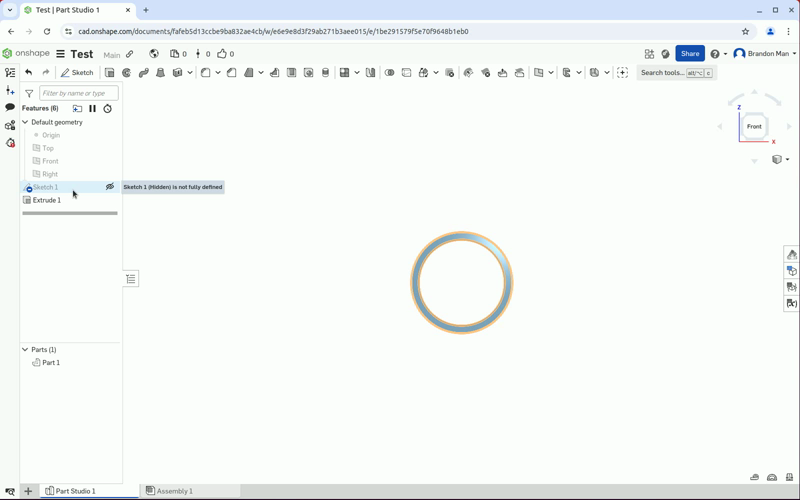
click(73, 189)
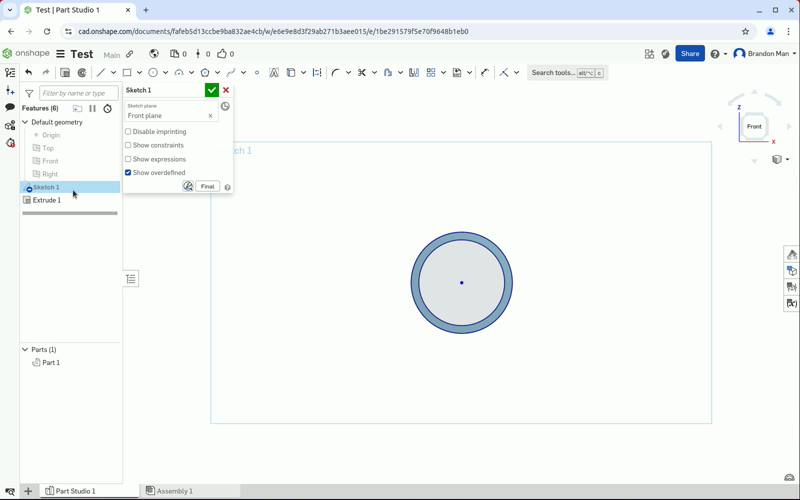
mouse_move(229, 92)
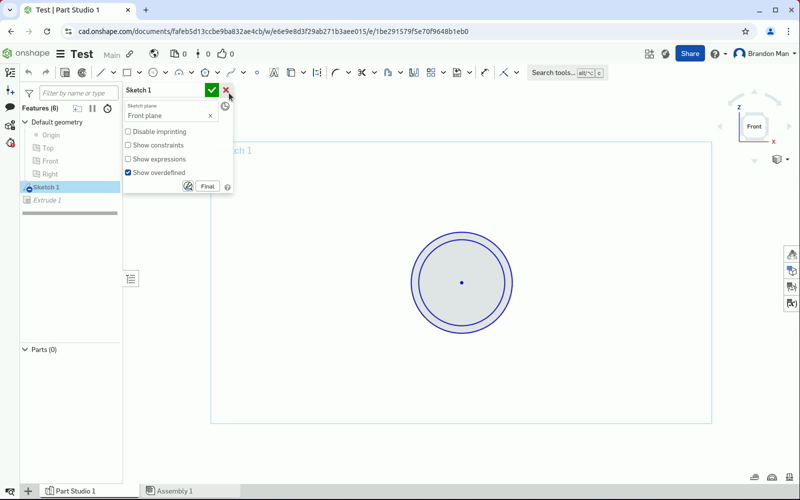
click(229, 92)
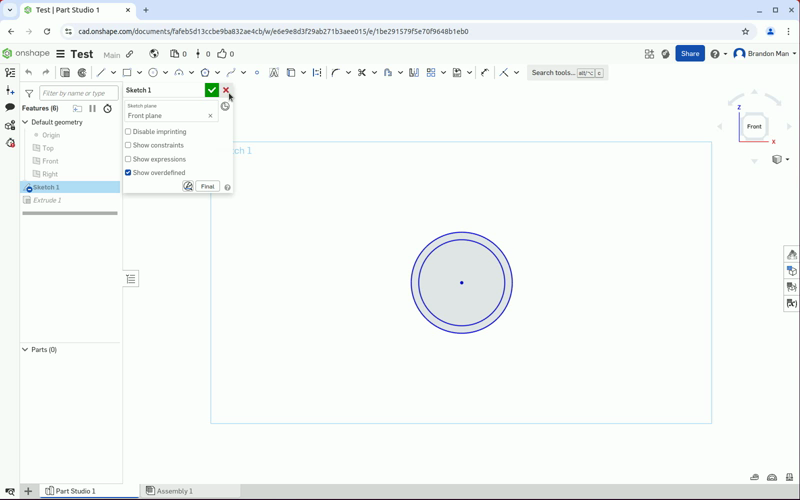
key(shift+s)
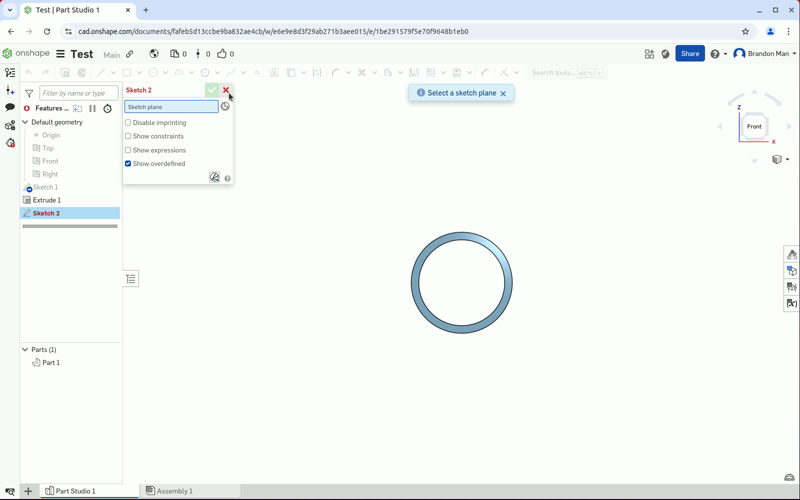
mouse_move(73, 163)
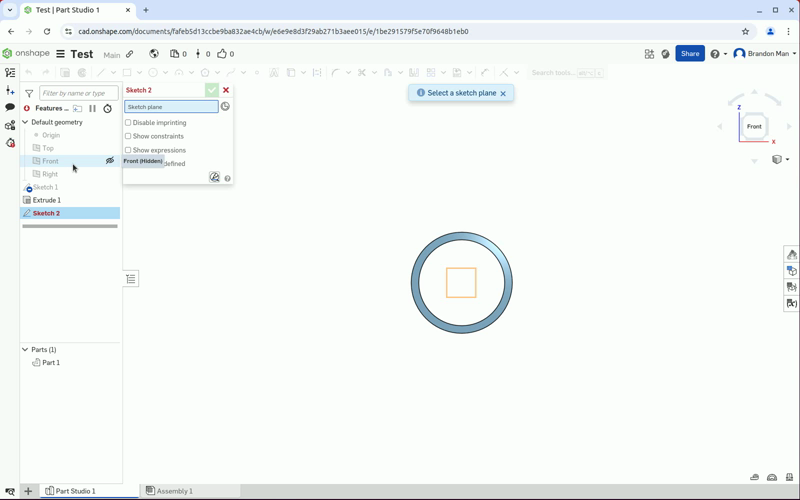
click(73, 163)
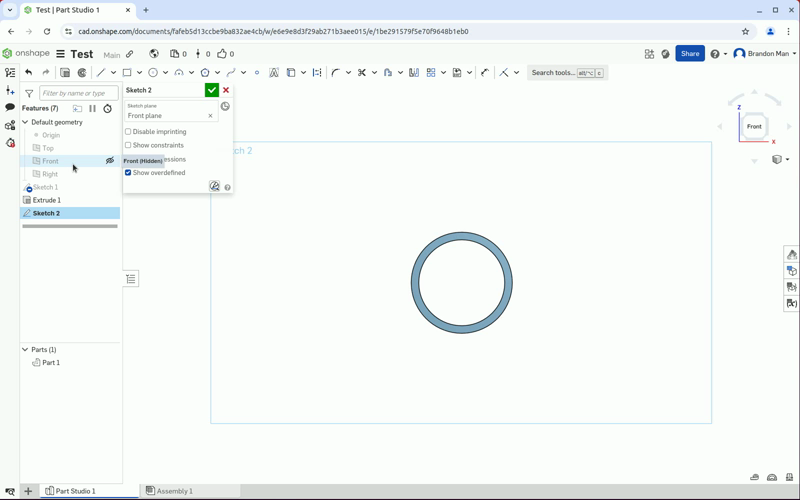
mouse_move(73, 352)
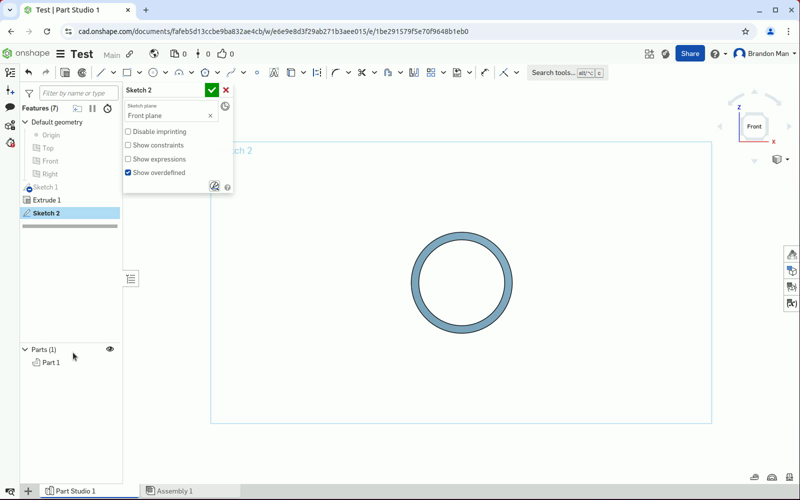
key(y)
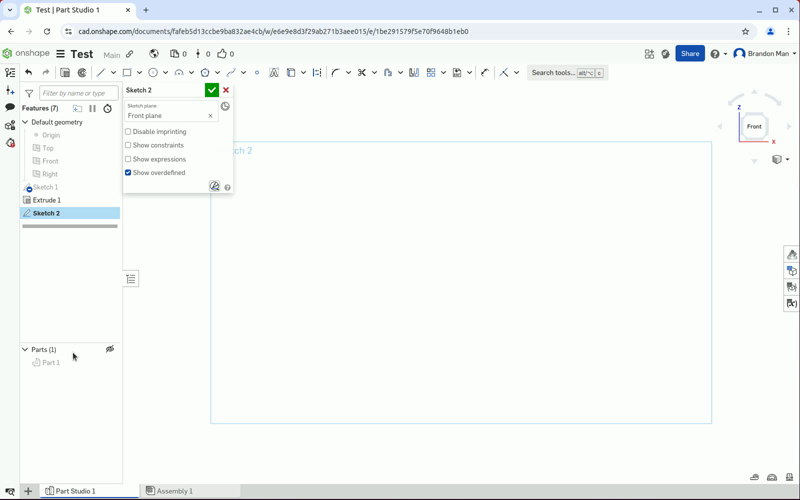
key(c)
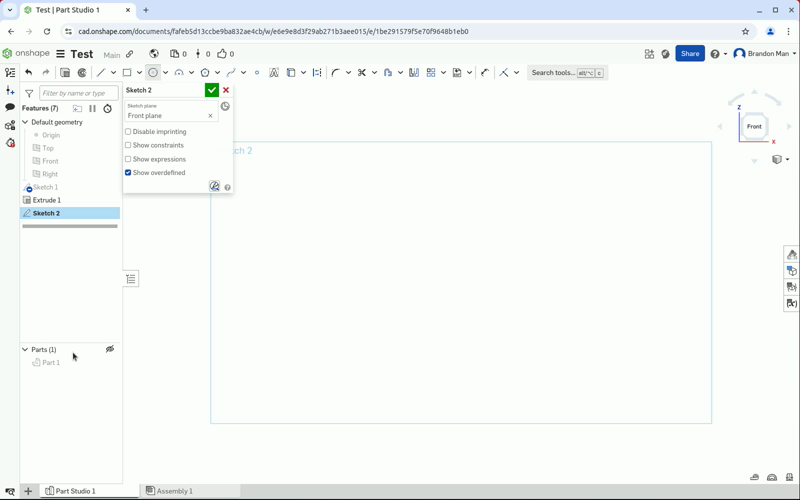
key_down(shift)
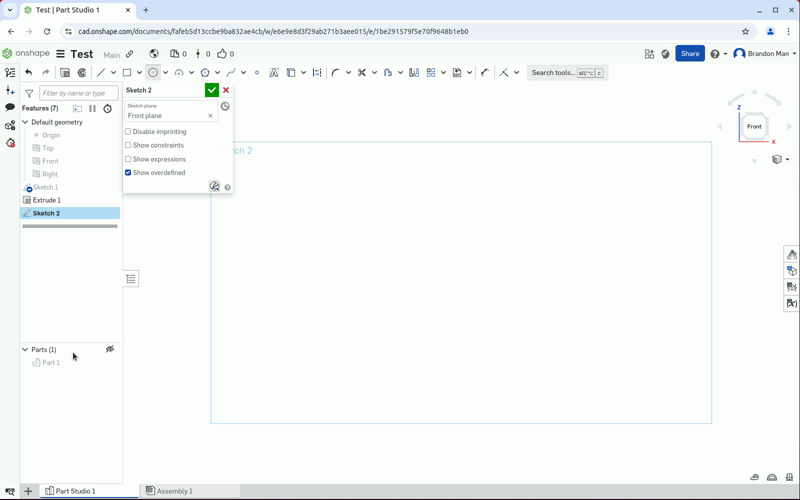
mouse_move(370, 379)
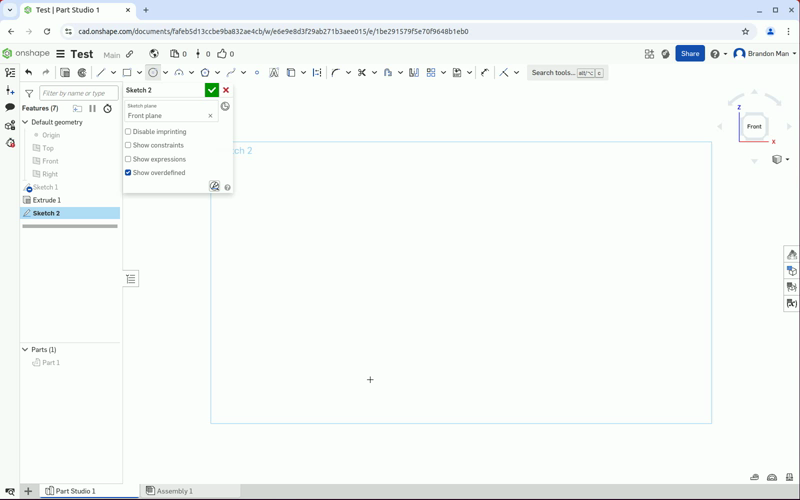
click(370, 379)
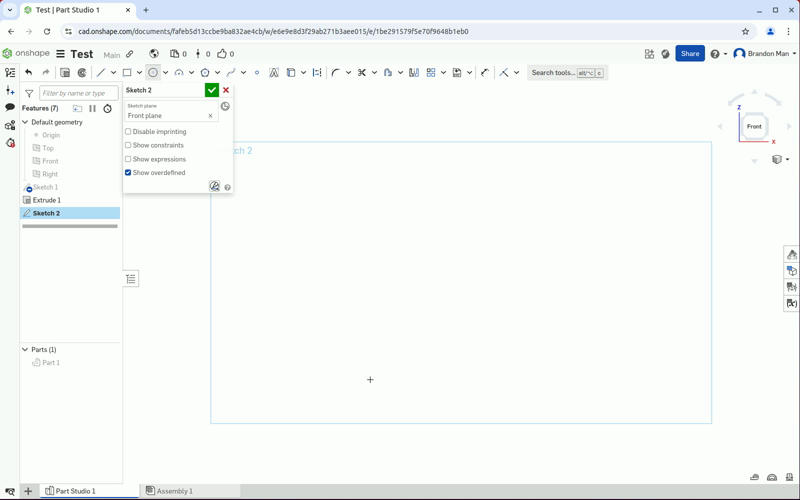
key_up(shift)
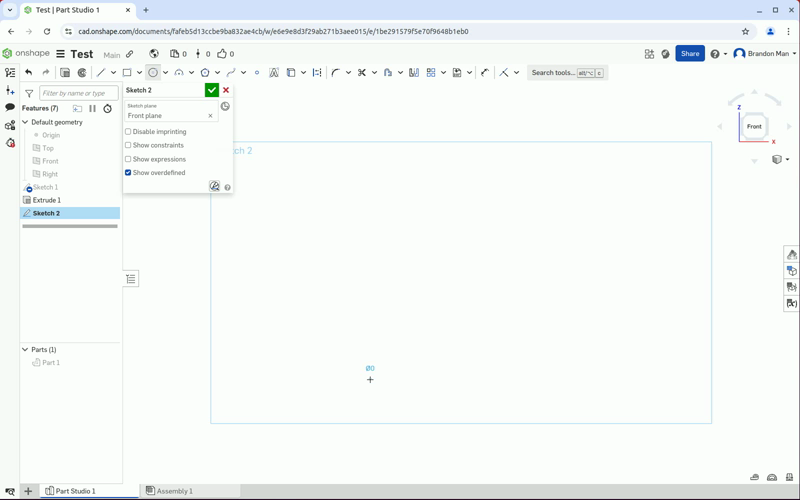
mouse_move(387, 379)
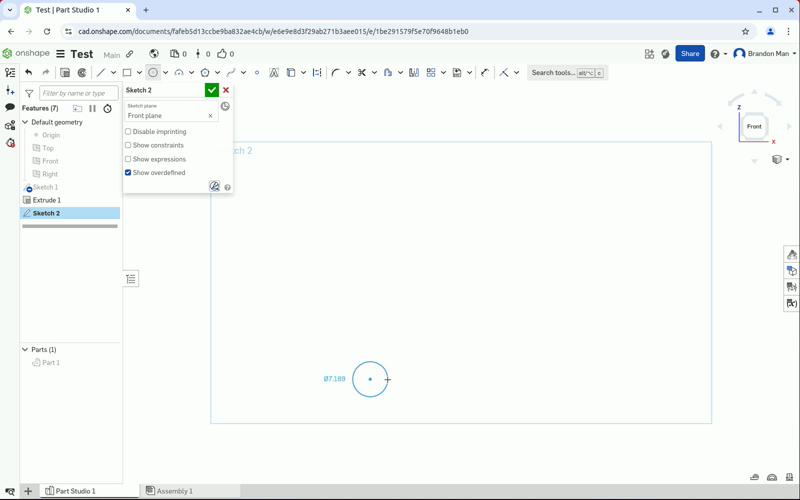
click(387, 379)
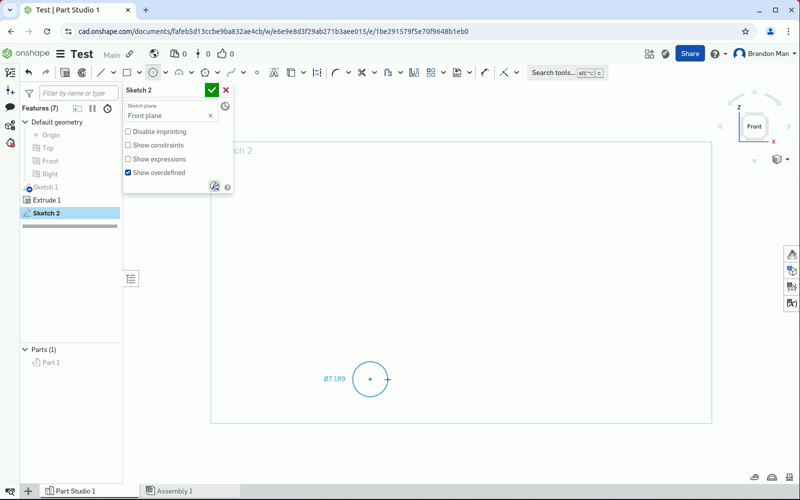
key(esc)
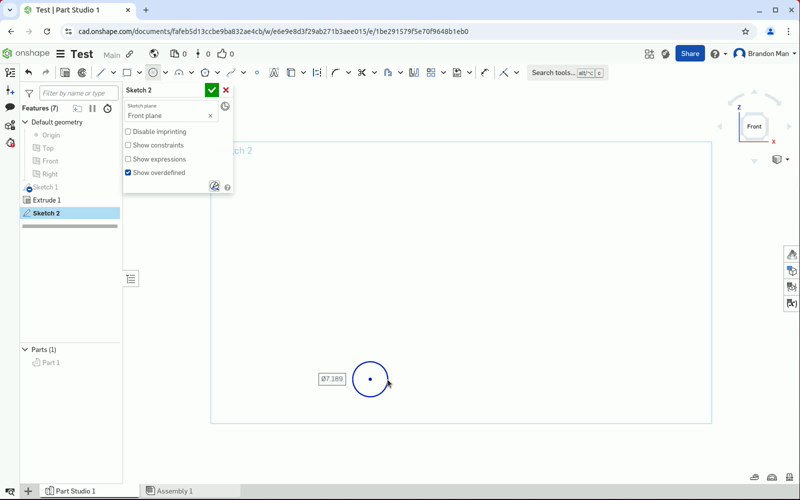
key(c)
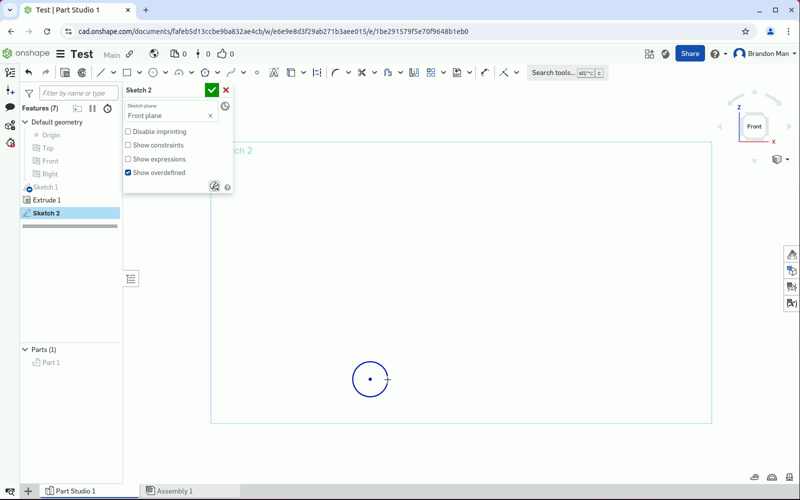
key_down(shift)
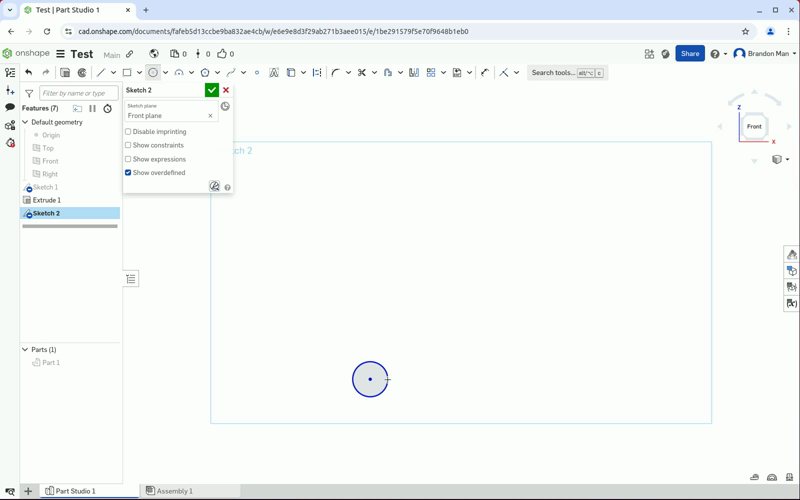
mouse_move(370, 379)
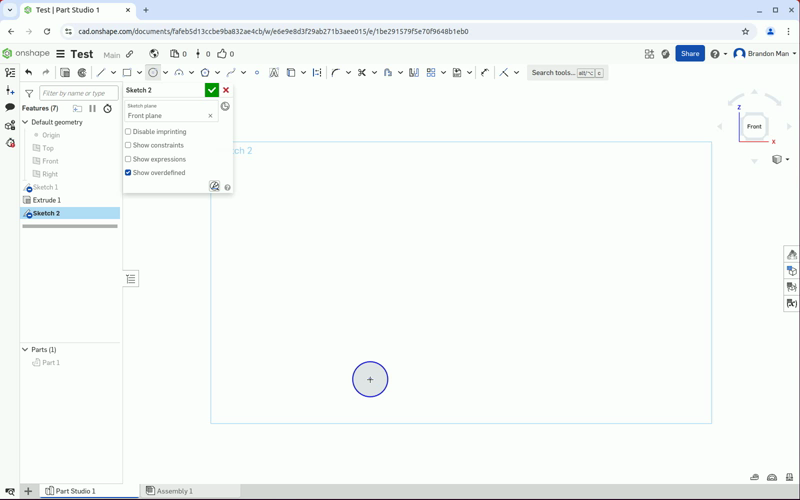
click(370, 379)
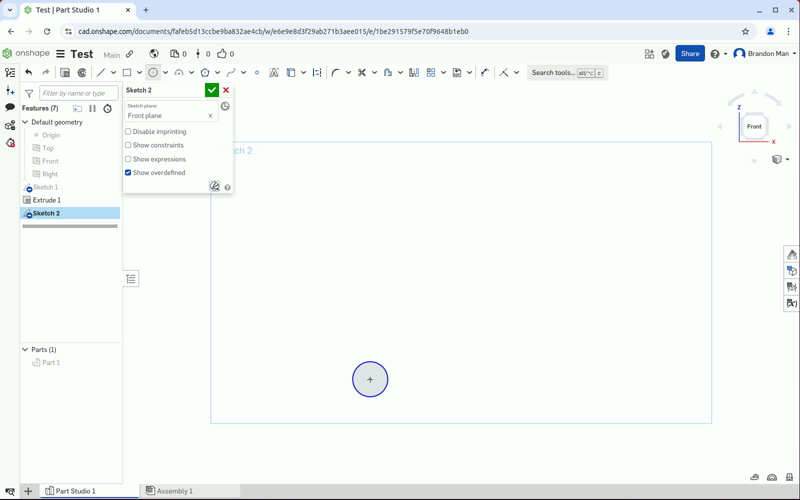
key_up(shift)
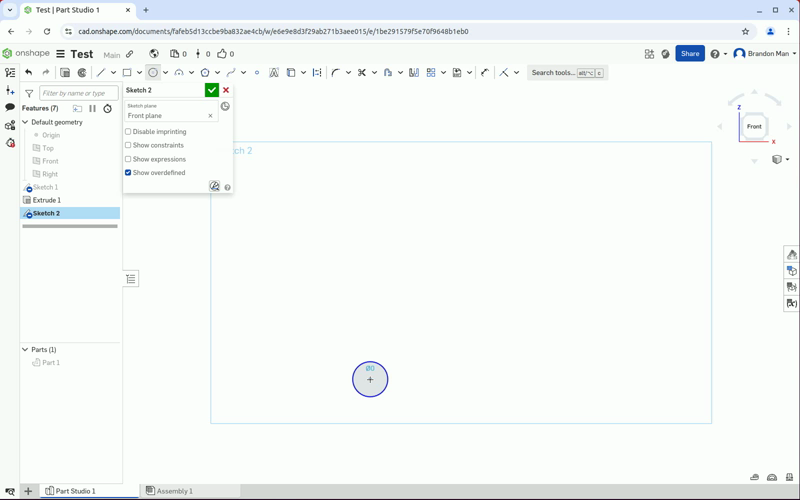
mouse_move(374, 379)
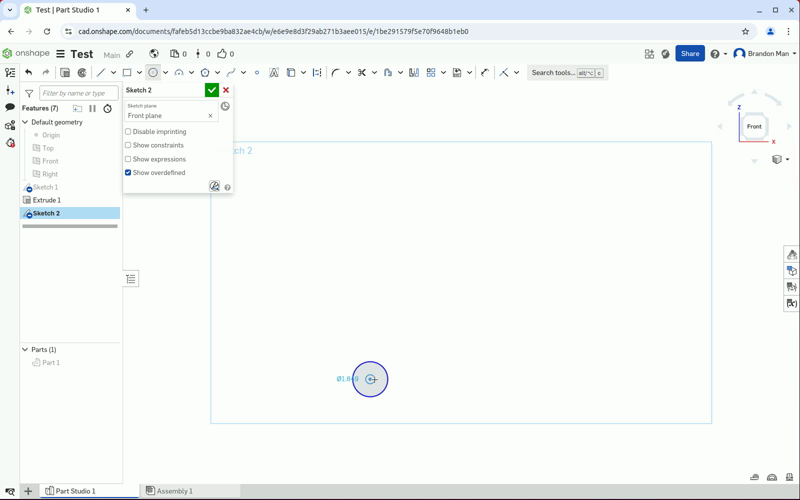
click(374, 379)
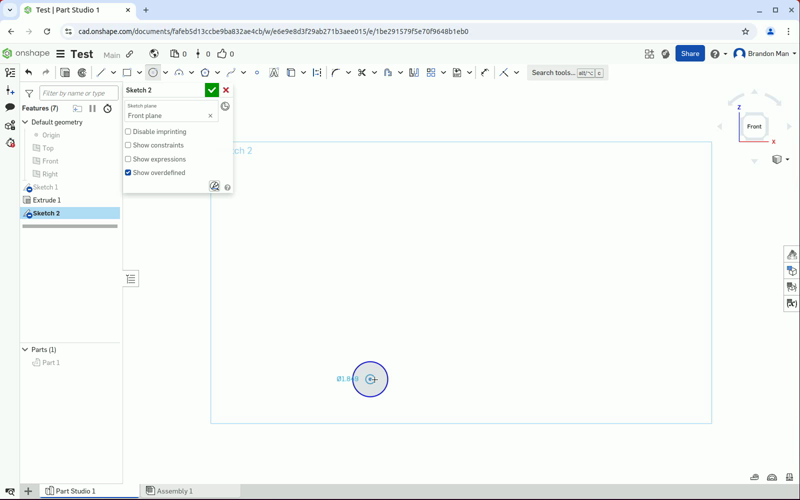
key(esc)
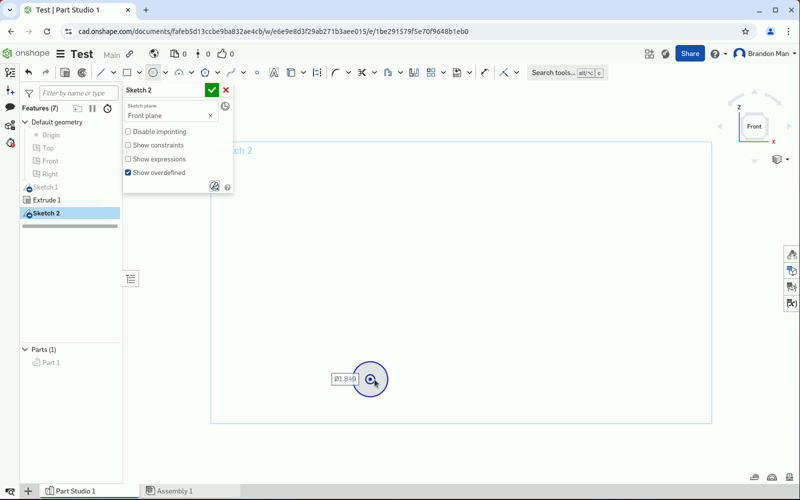
mouse_move(369, 364)
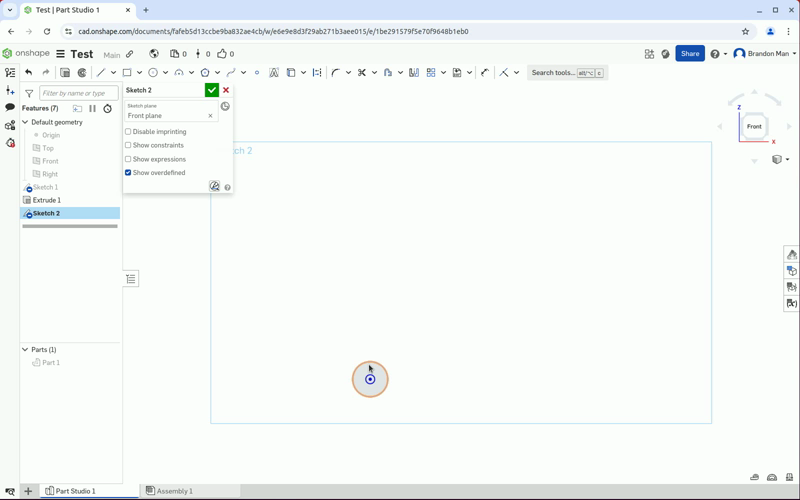
scroll(6)
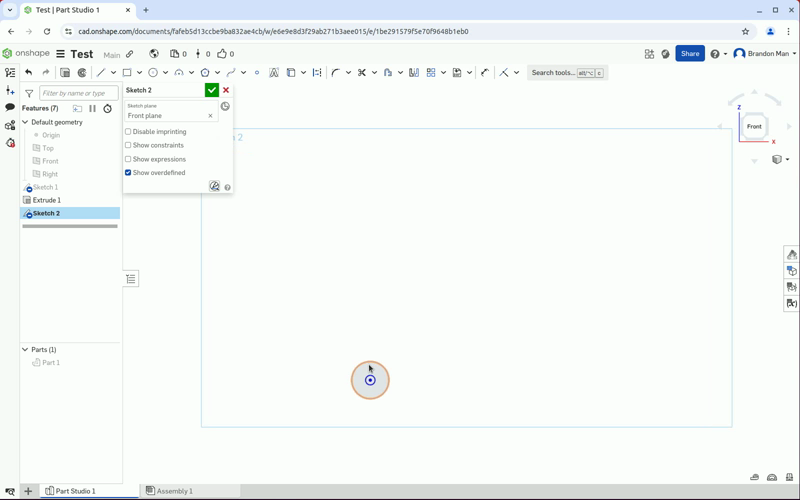
scroll(6)
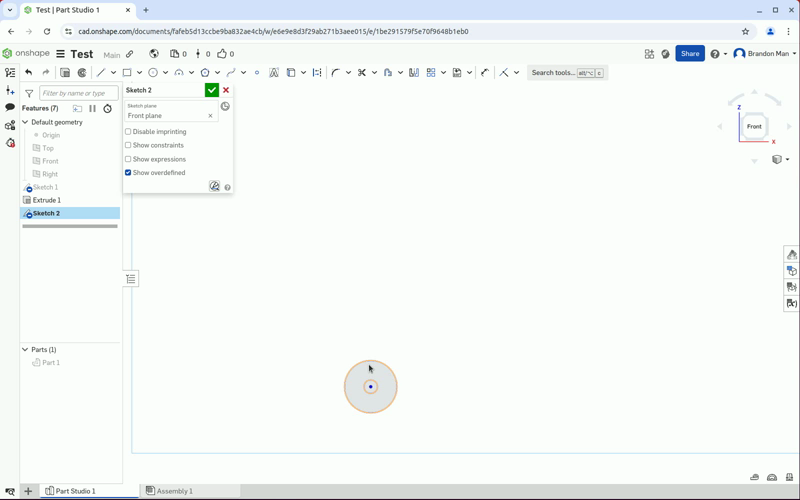
scroll(6)
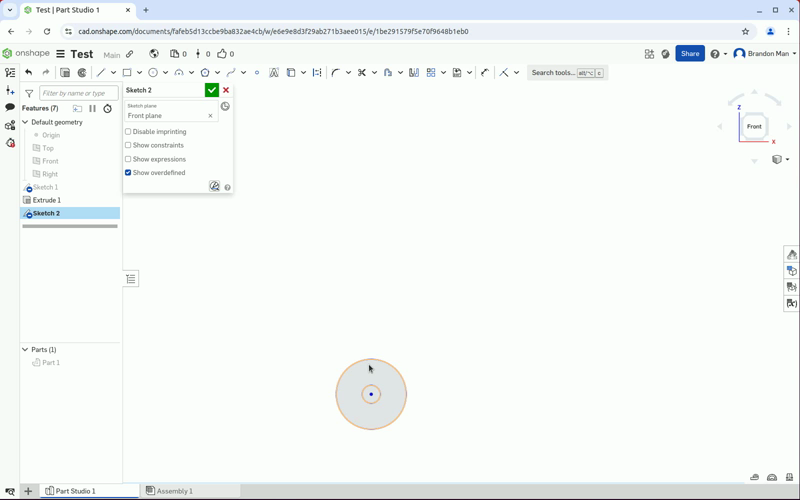
scroll(6)
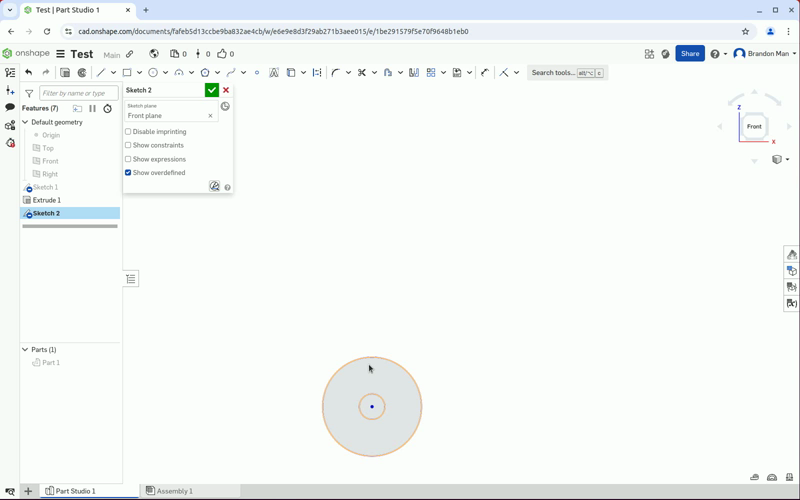
scroll(6)
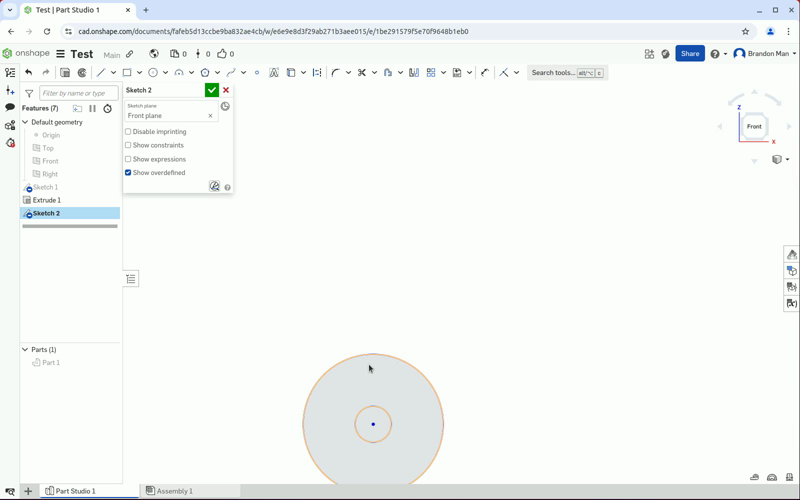
scroll(6)
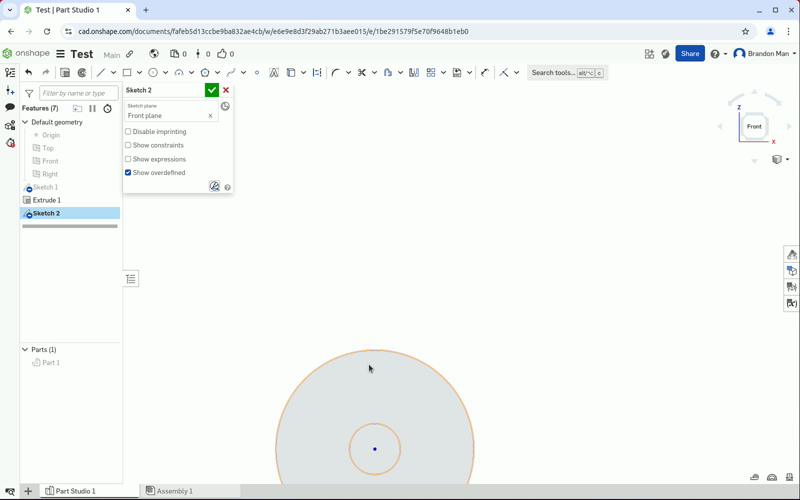
scroll(6)
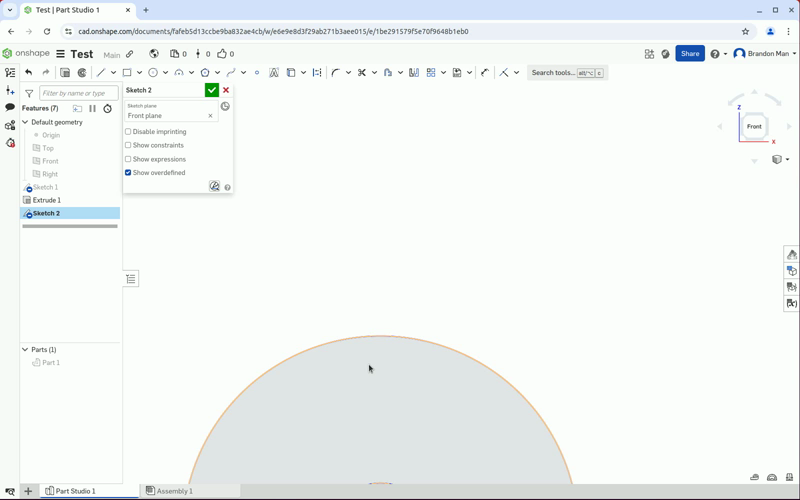
click(369, 364)
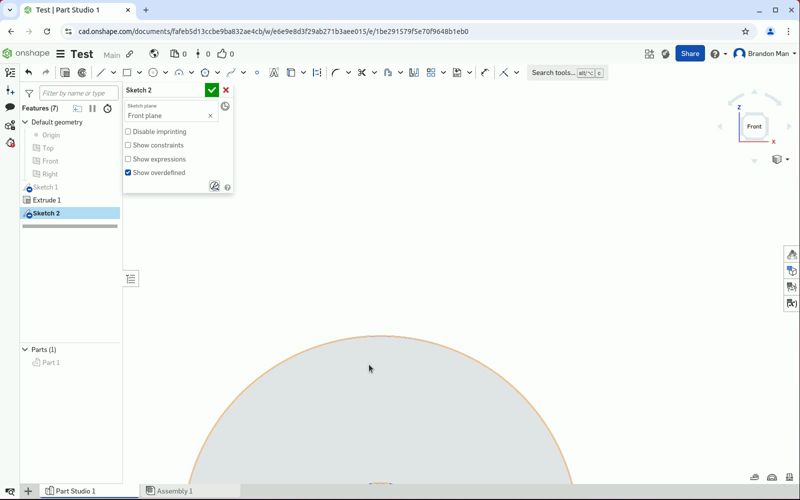
scroll(-6)
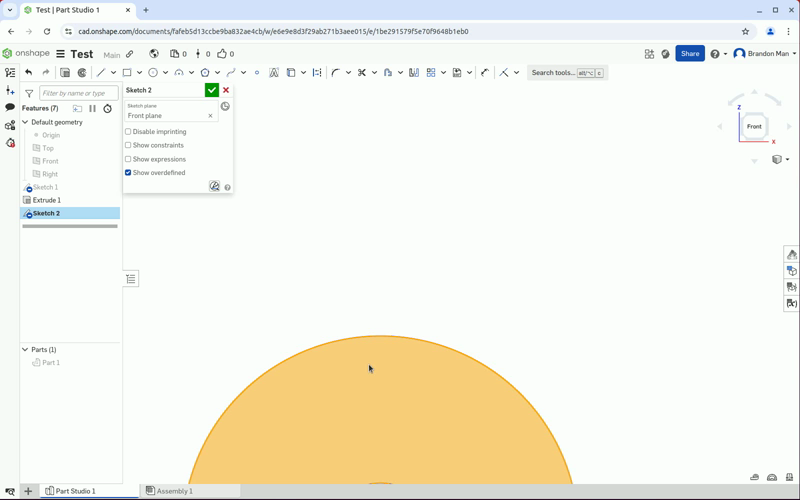
scroll(-6)
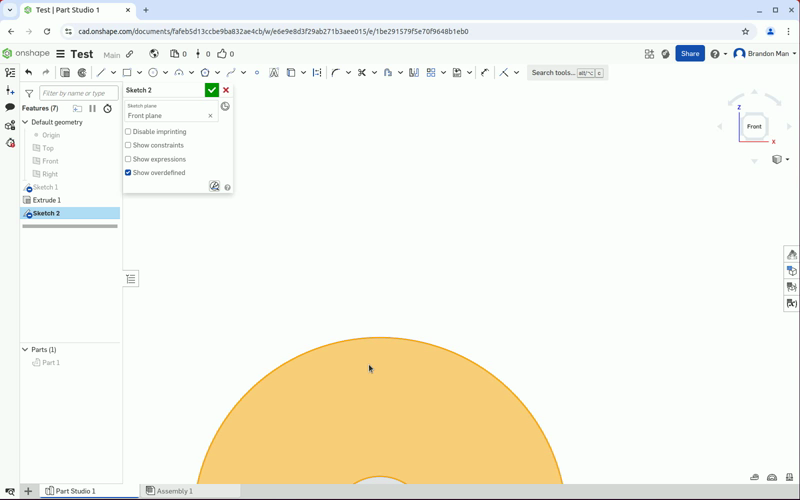
scroll(-6)
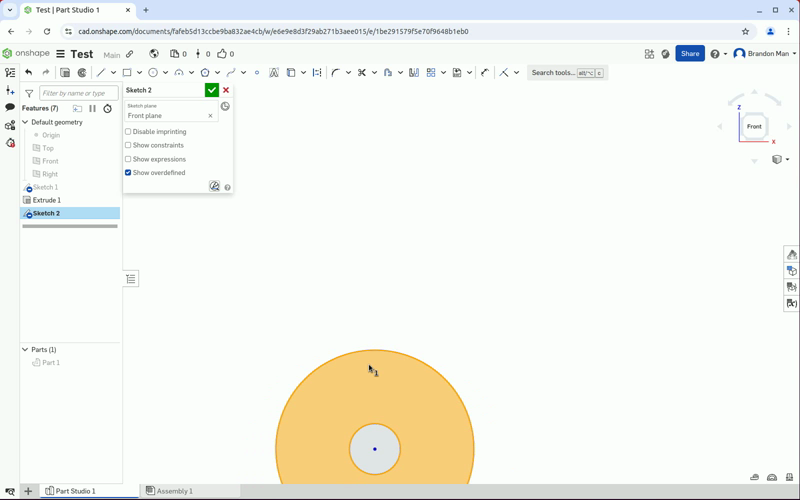
scroll(-6)
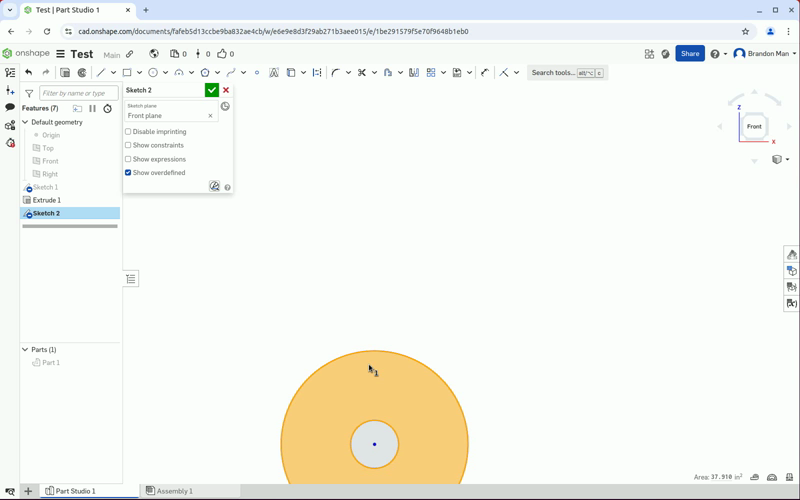
scroll(-6)
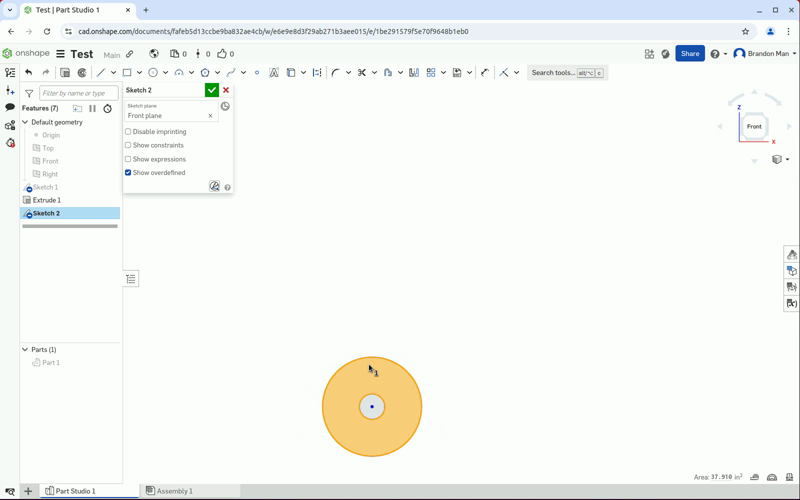
scroll(-6)
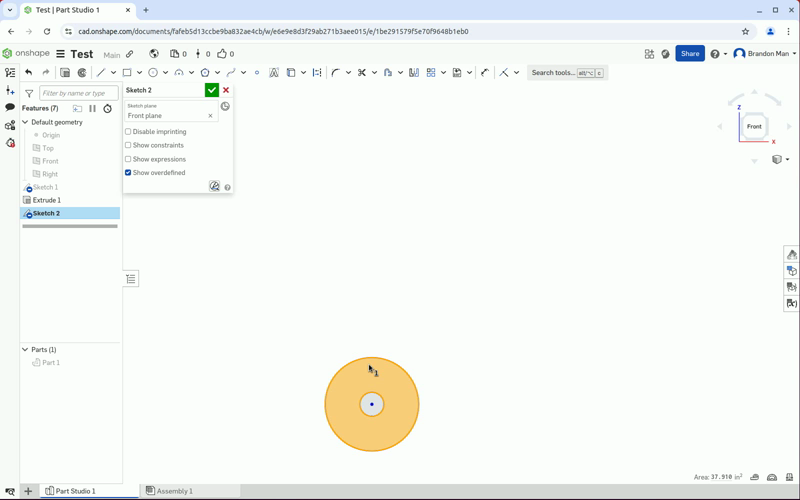
scroll(-6)
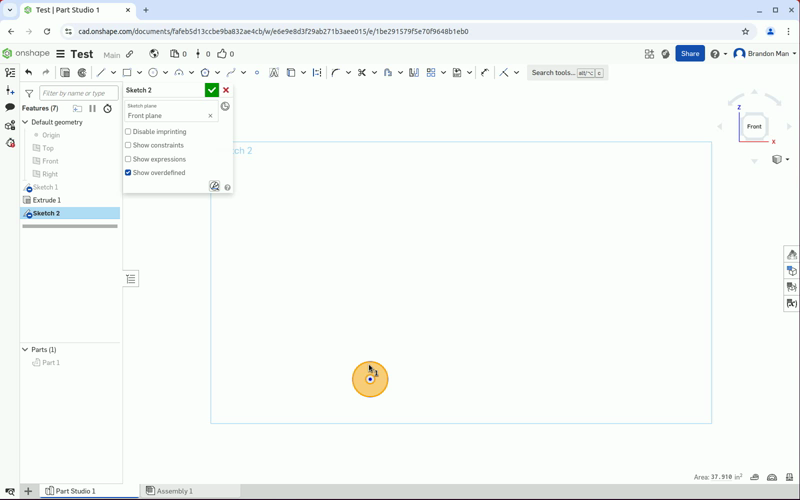
mouse_move(73, 352)
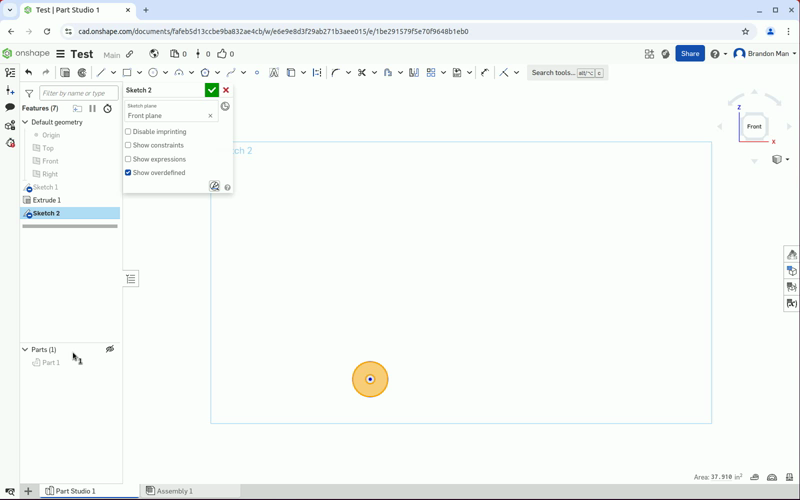
key(shift+y)
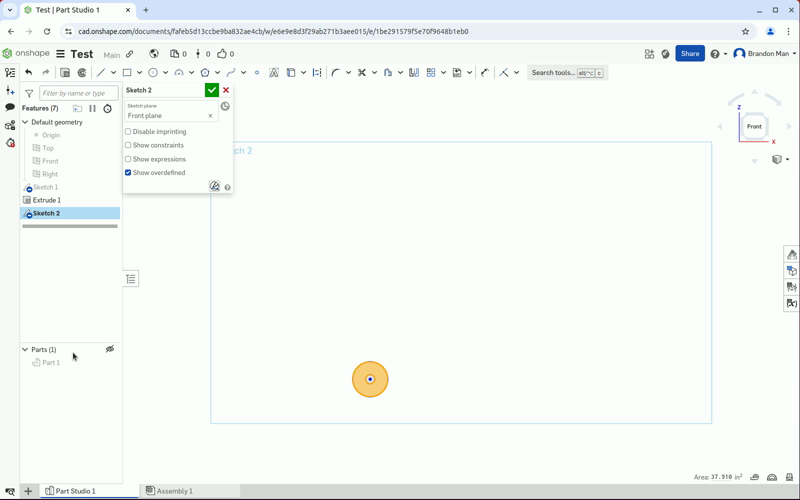
key(shift+e)
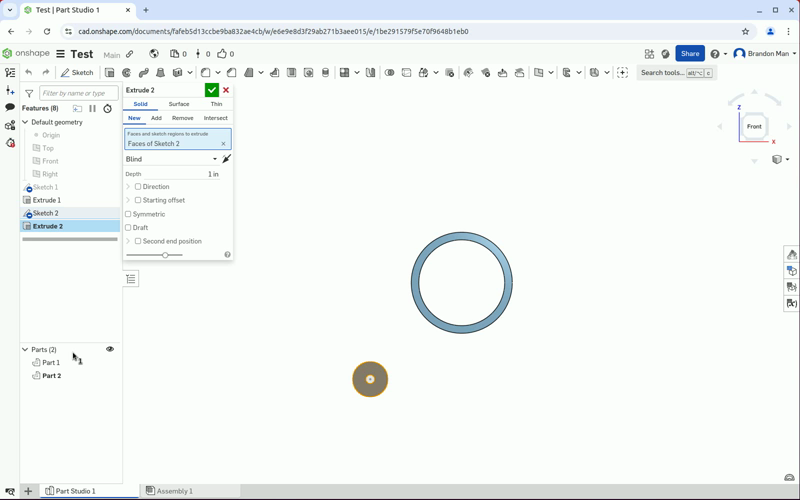
mouse_move(143, 106)
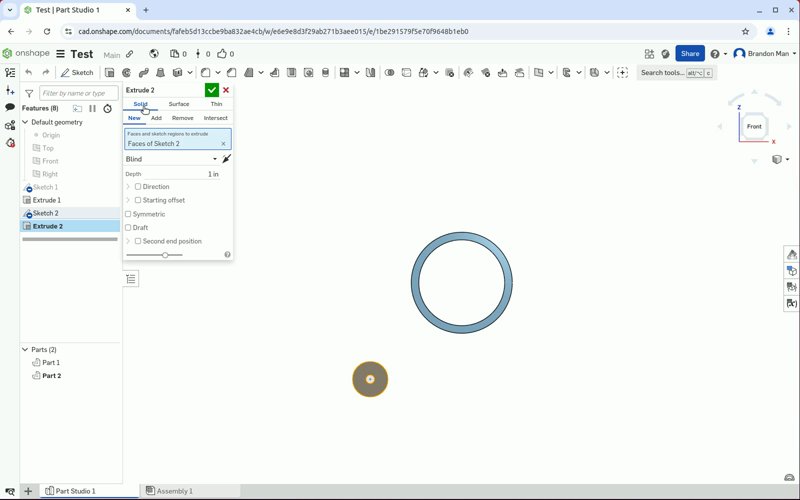
click(143, 106)
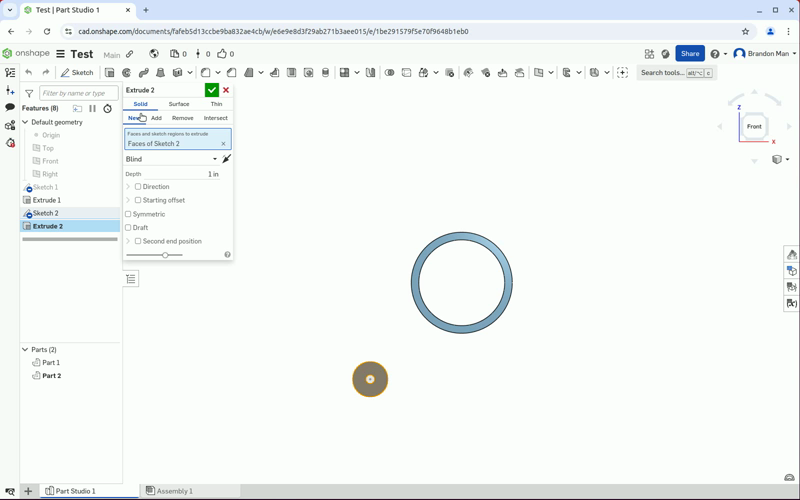
mouse_move(137, 120)
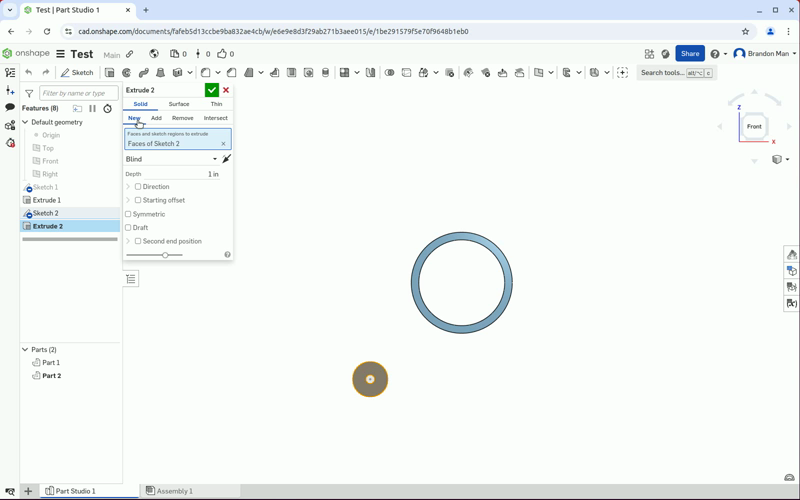
click(137, 120)
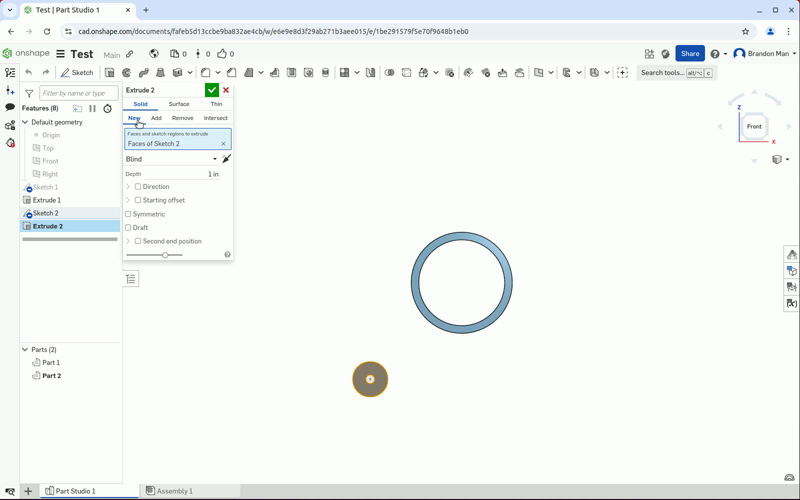
key(tab, 4)
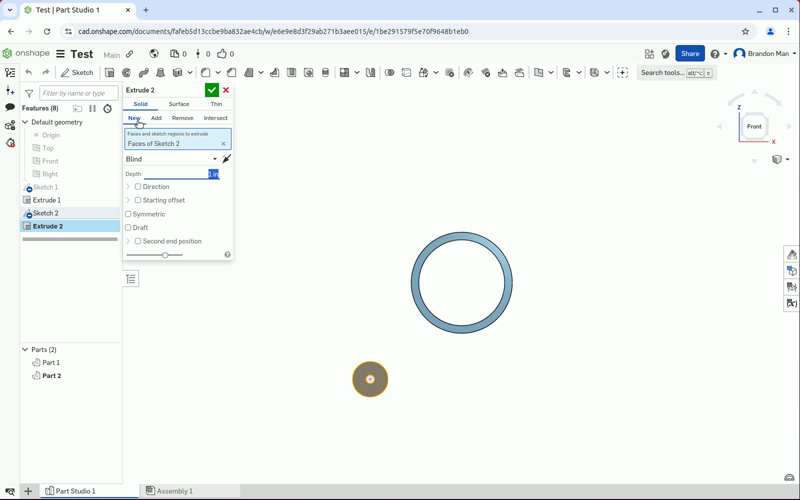
text(3.37)
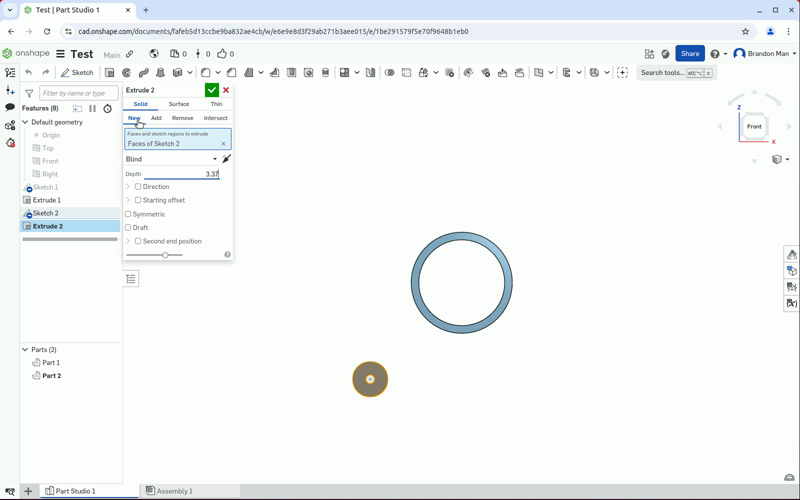
key(enter)
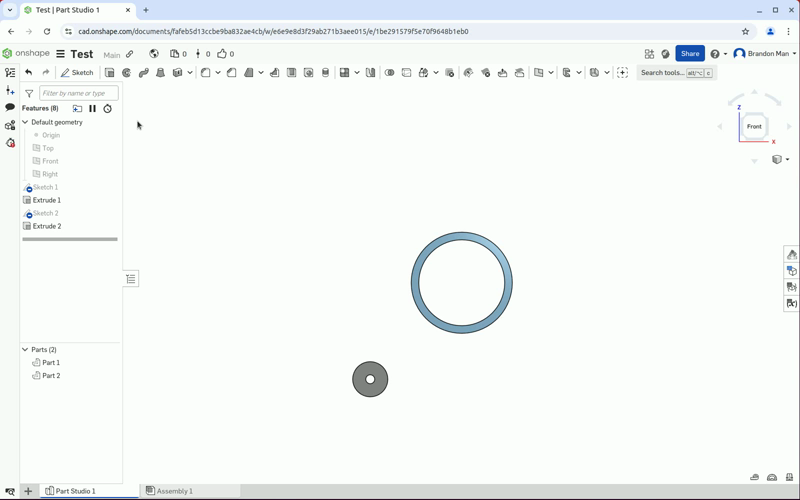
key(shift+h)
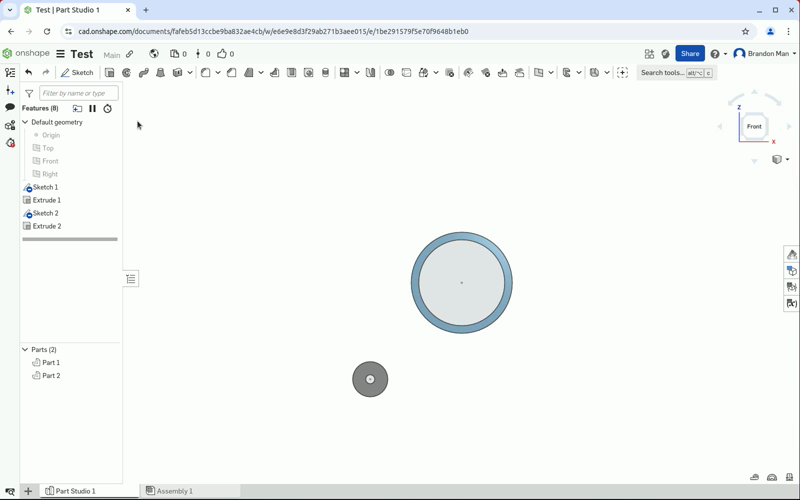
key(shift+h)
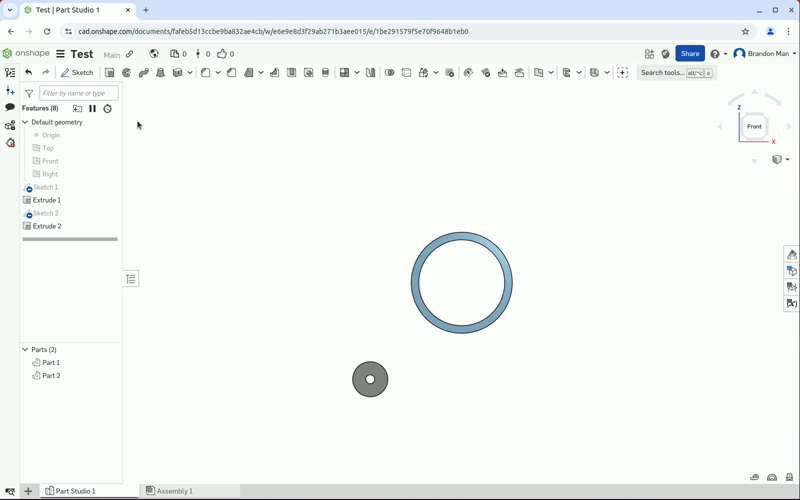
mouse_move(73, 189)
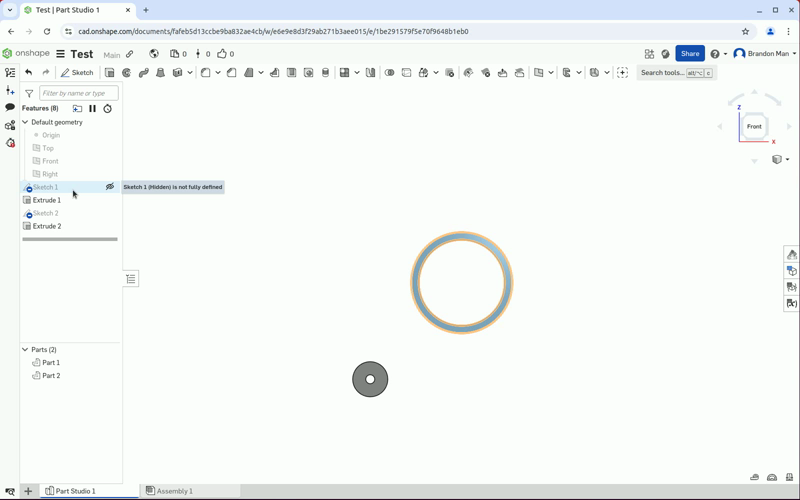
click(73, 189)
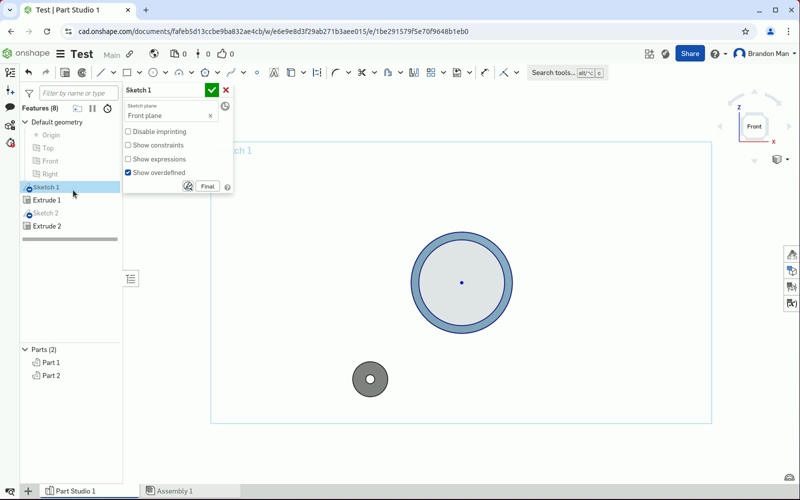
mouse_move(229, 92)
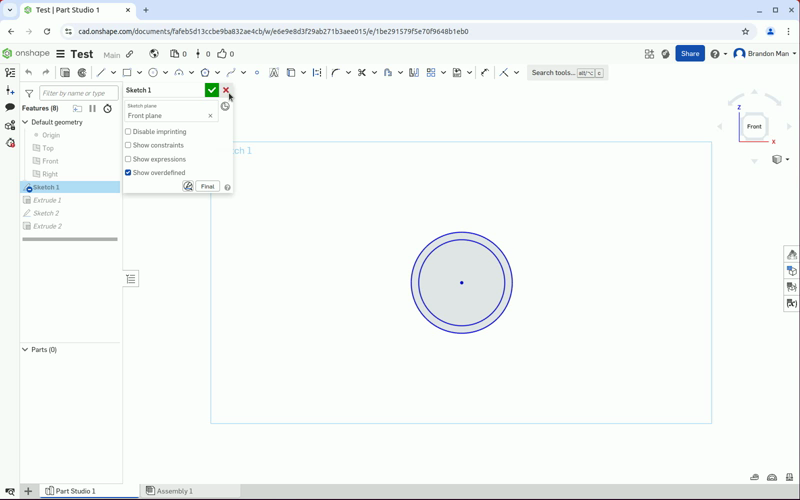
click(229, 92)
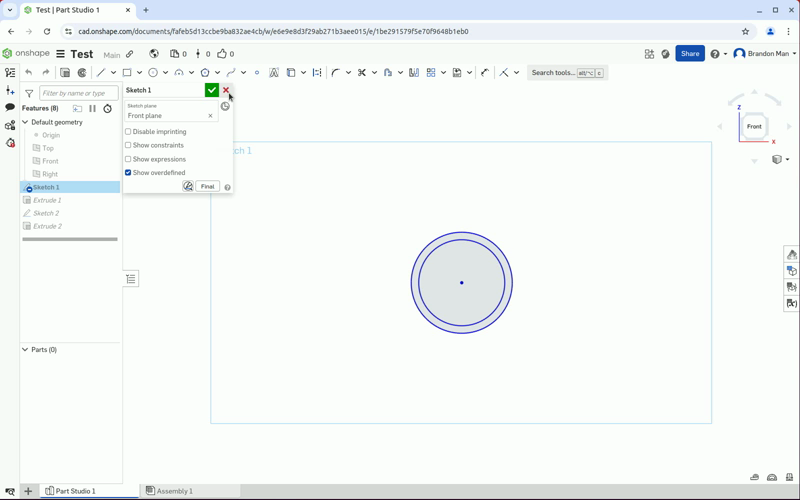
key(shift+s)
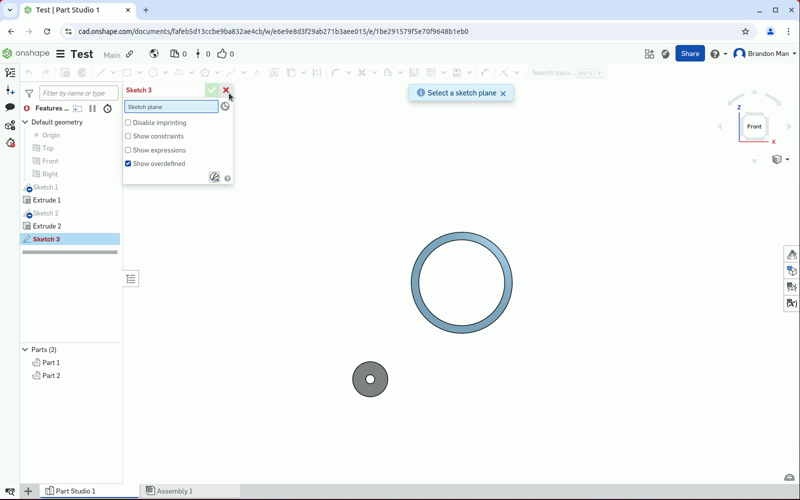
mouse_move(73, 163)
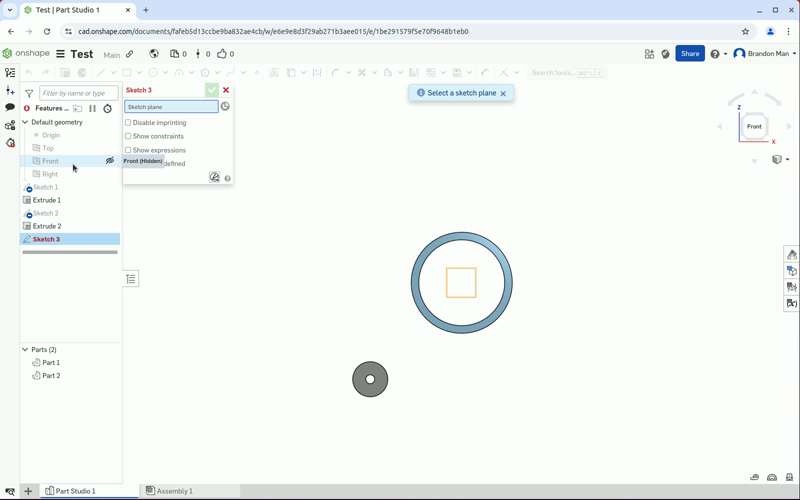
click(73, 163)
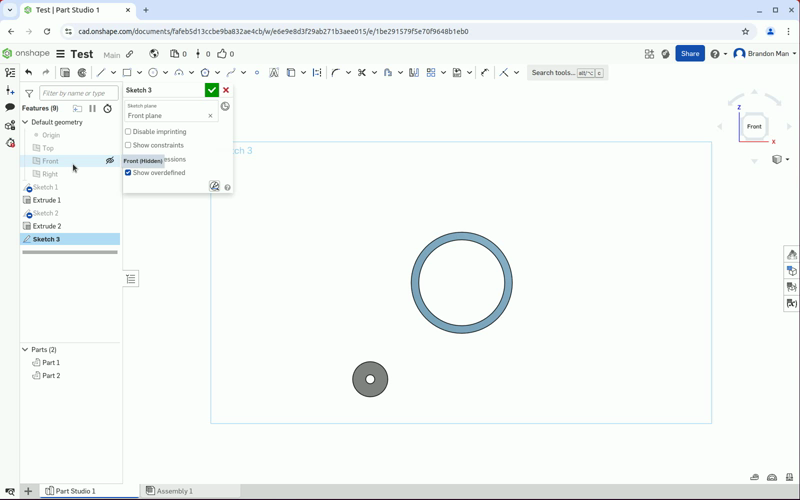
mouse_move(73, 352)
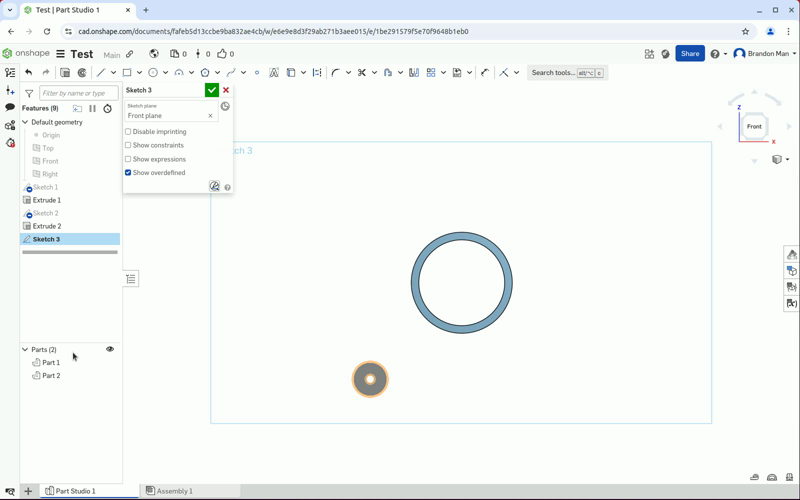
key(y)
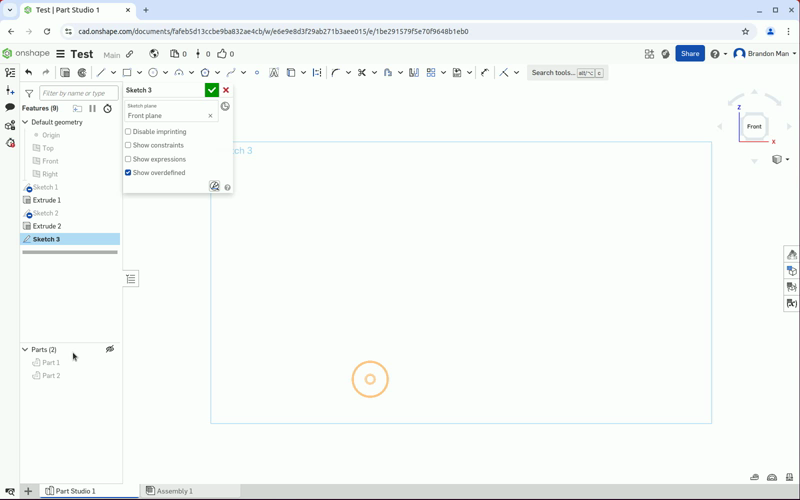
key(c)
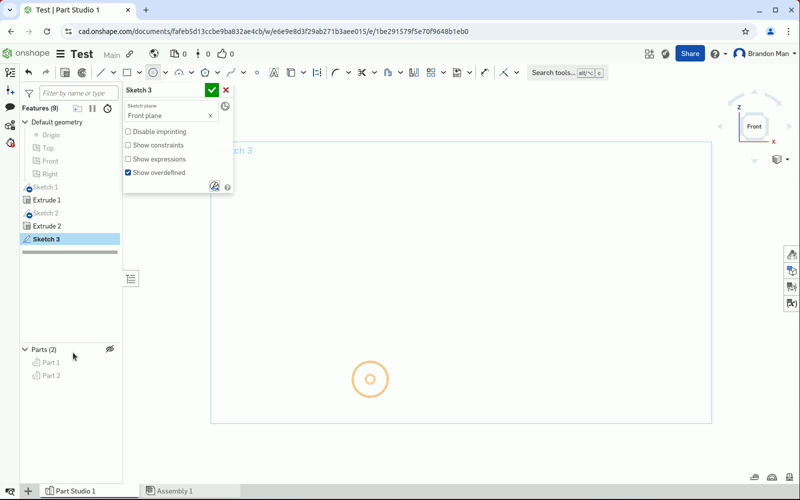
key_down(shift)
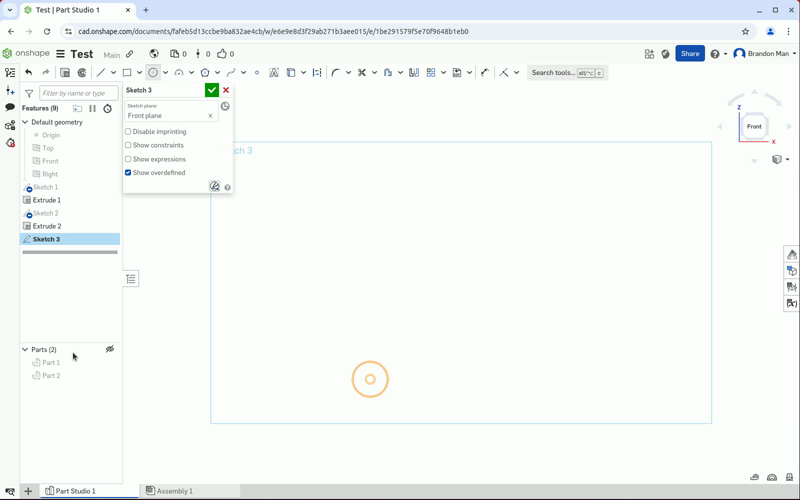
mouse_move(461, 282)
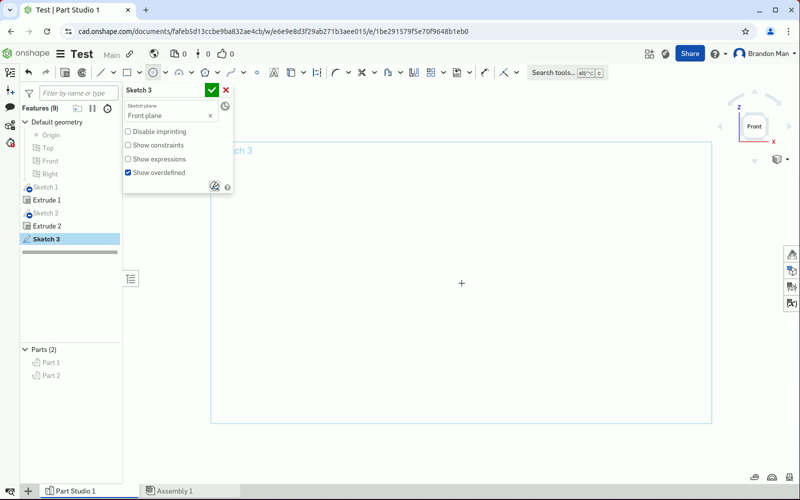
click(461, 282)
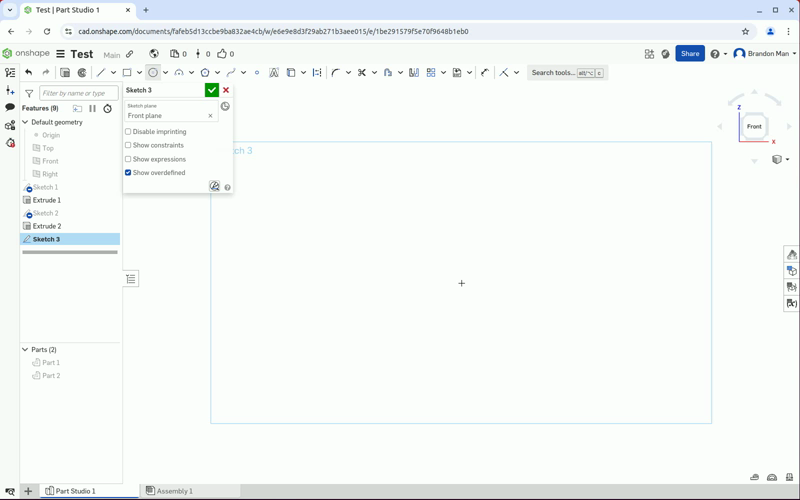
key_up(shift)
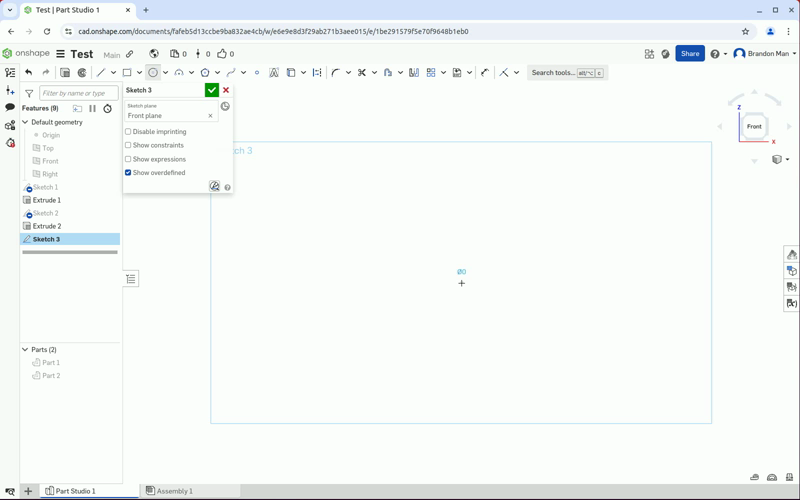
mouse_move(512, 282)
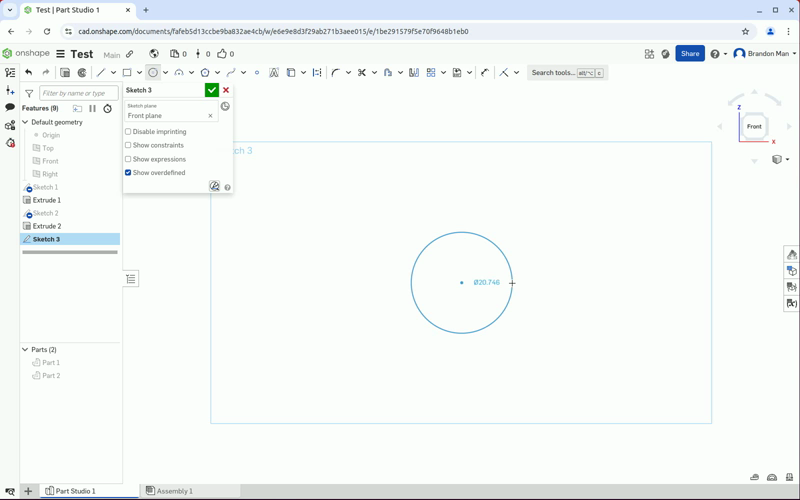
click(512, 282)
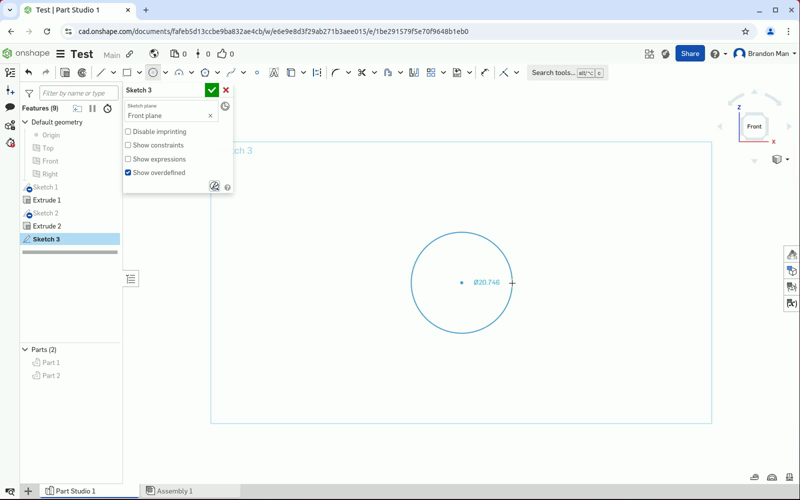
key(esc)
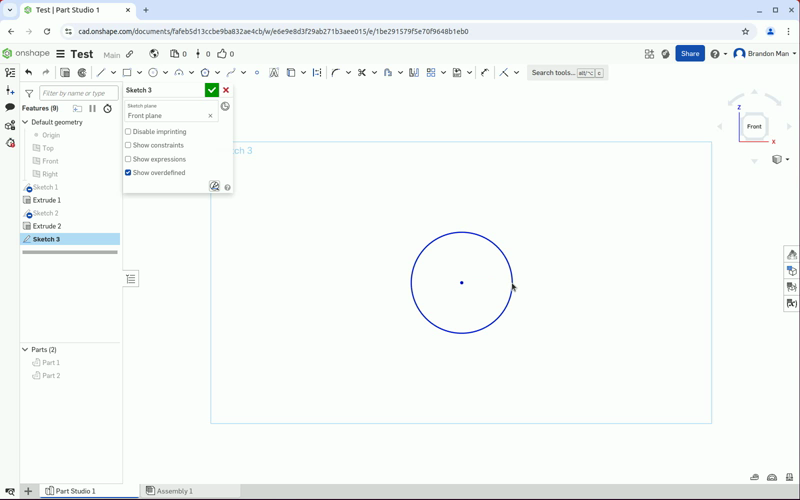
key(c)
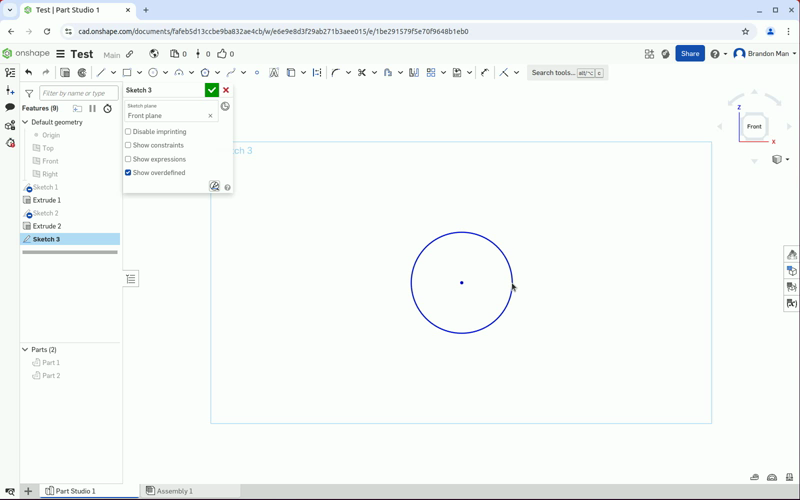
key_down(shift)
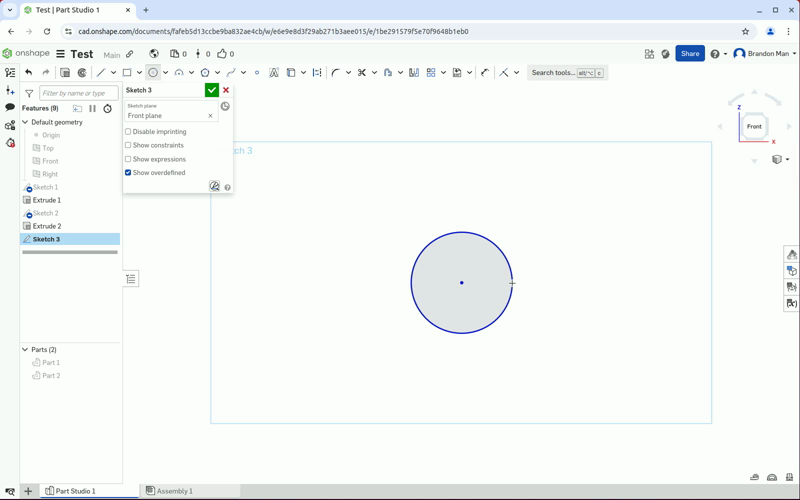
mouse_move(461, 282)
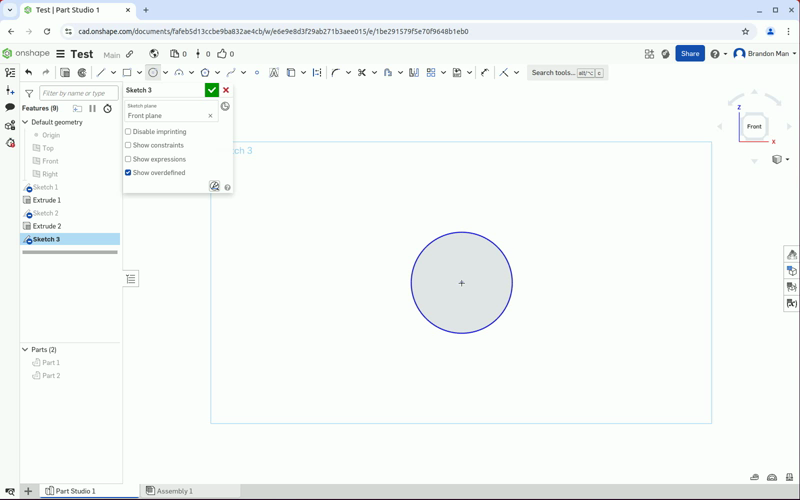
click(461, 282)
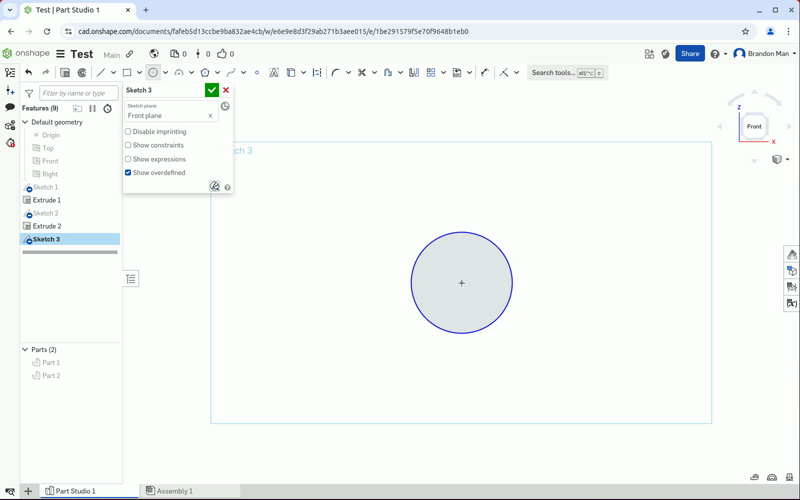
key_up(shift)
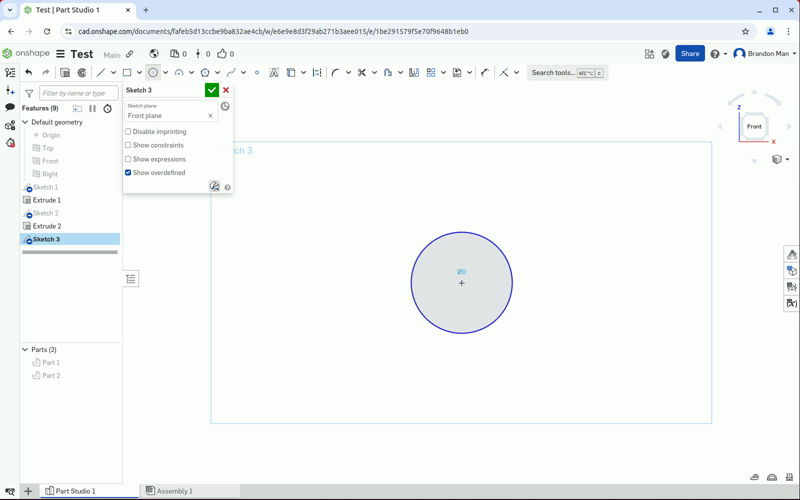
mouse_move(504, 282)
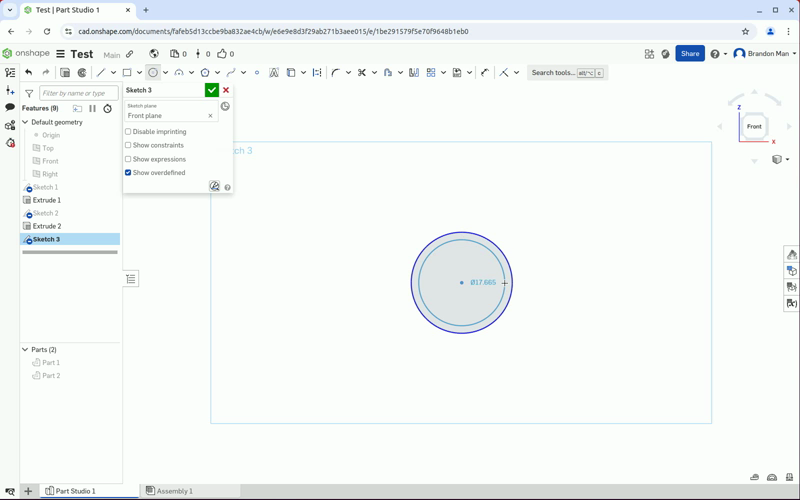
click(504, 282)
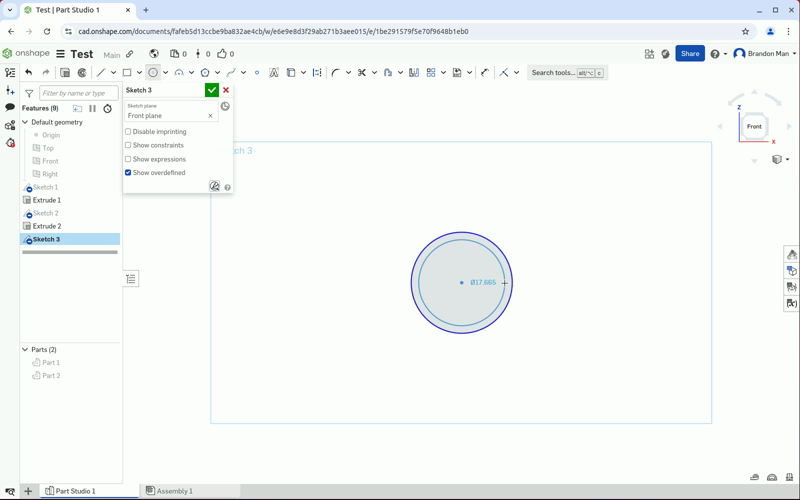
key(esc)
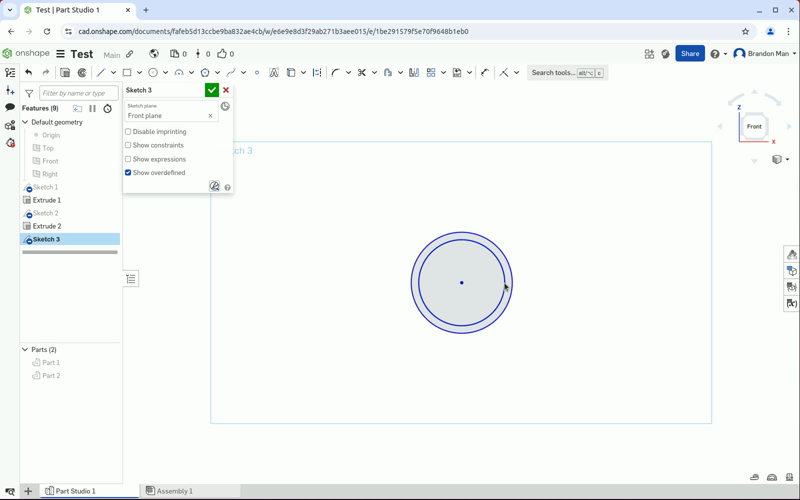
mouse_move(502, 307)
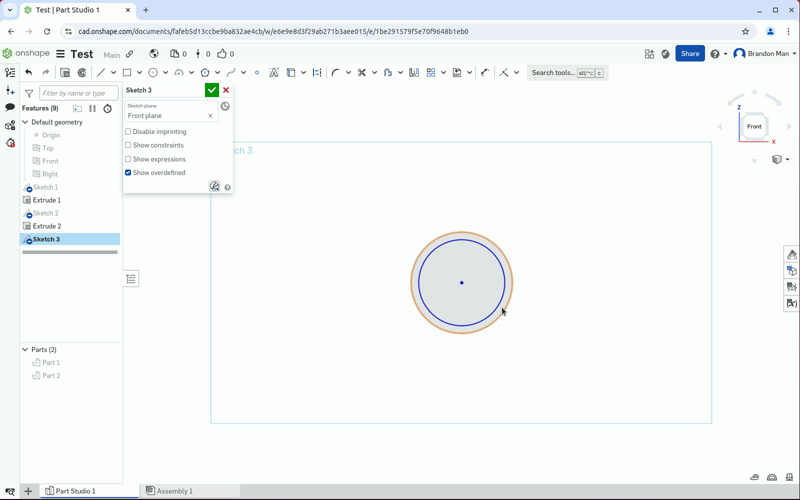
click(502, 307)
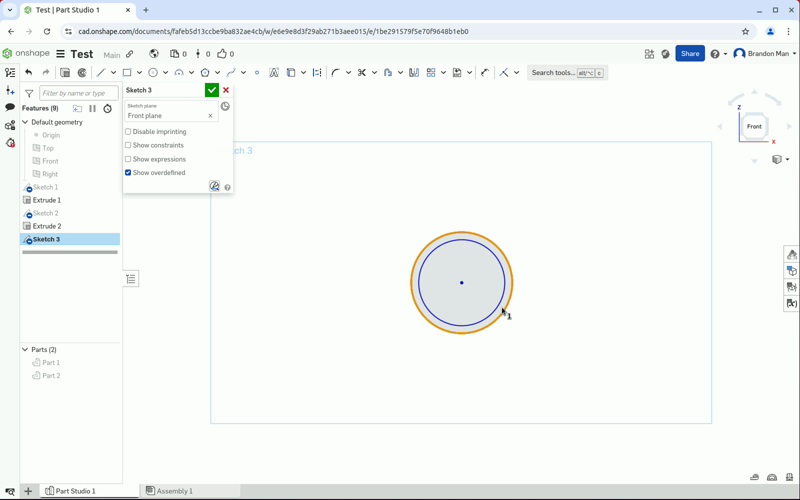
mouse_move(73, 352)
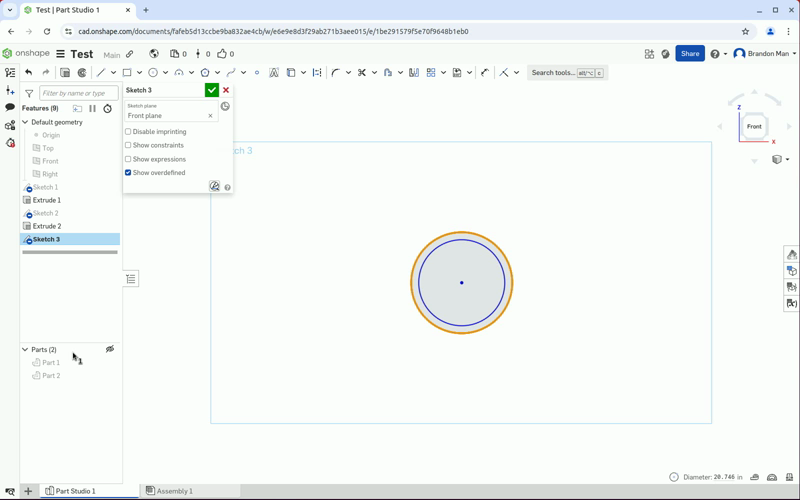
key(shift+y)
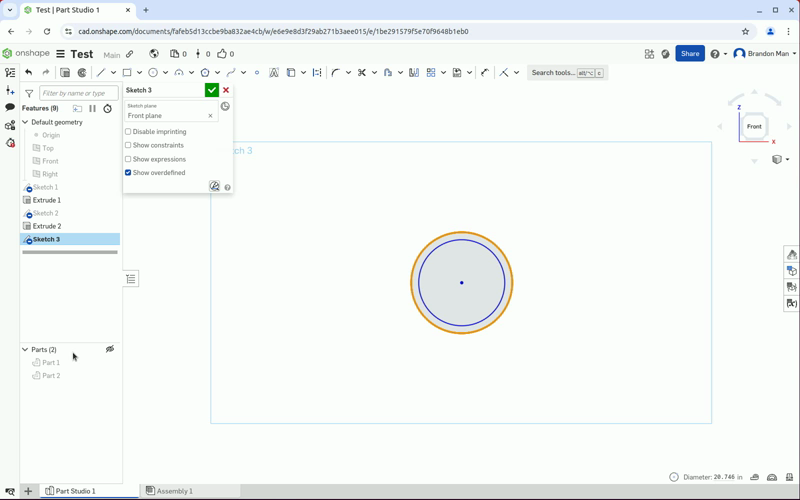
key(shift+e)
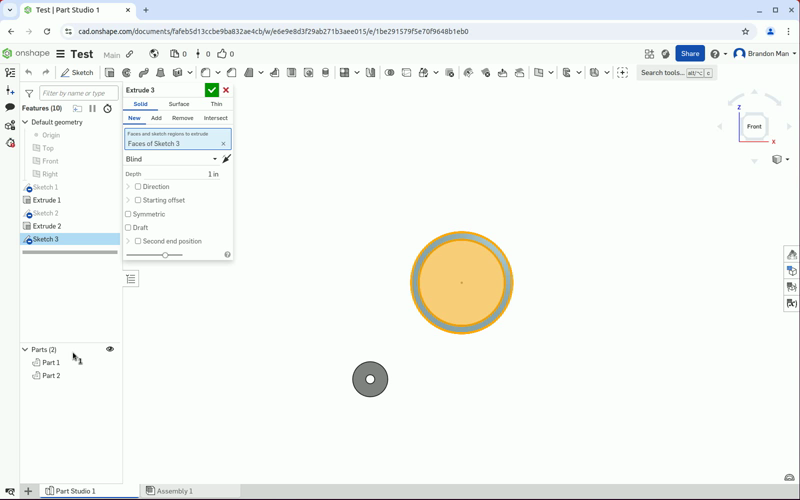
mouse_move(143, 106)
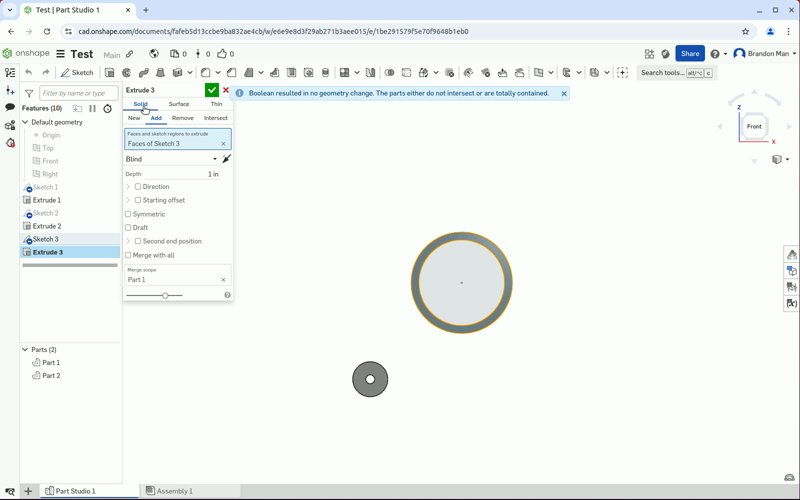
click(143, 106)
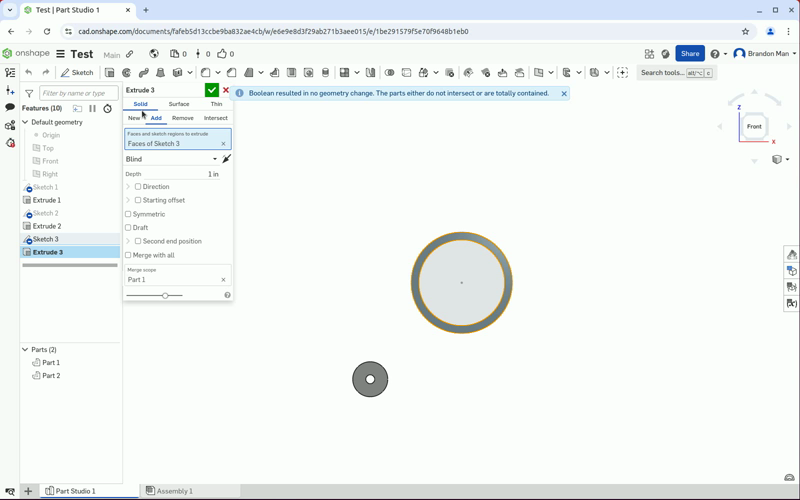
mouse_move(137, 120)
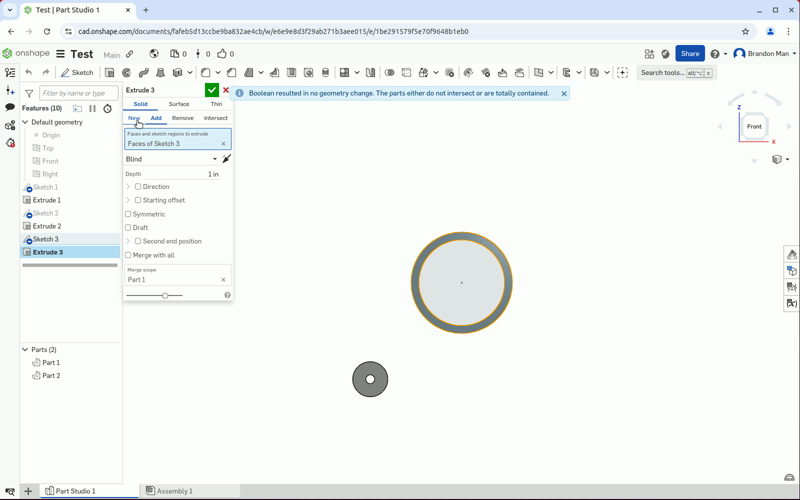
click(137, 120)
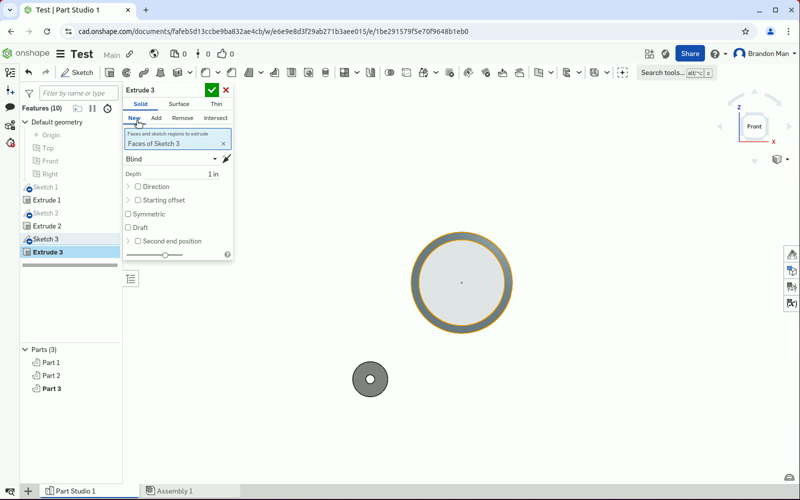
key(tab, 4)
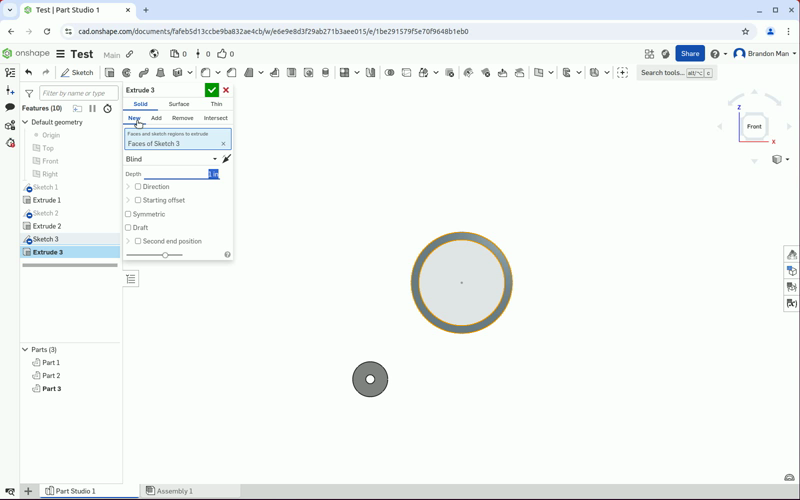
text(1.685)
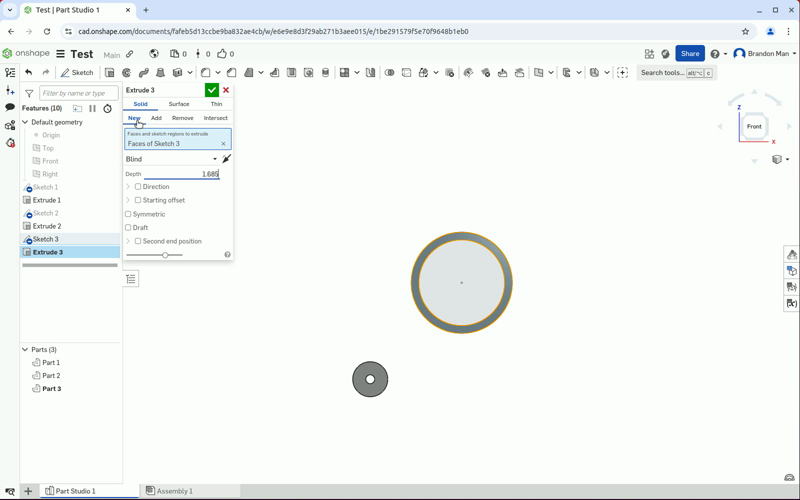
key(enter)
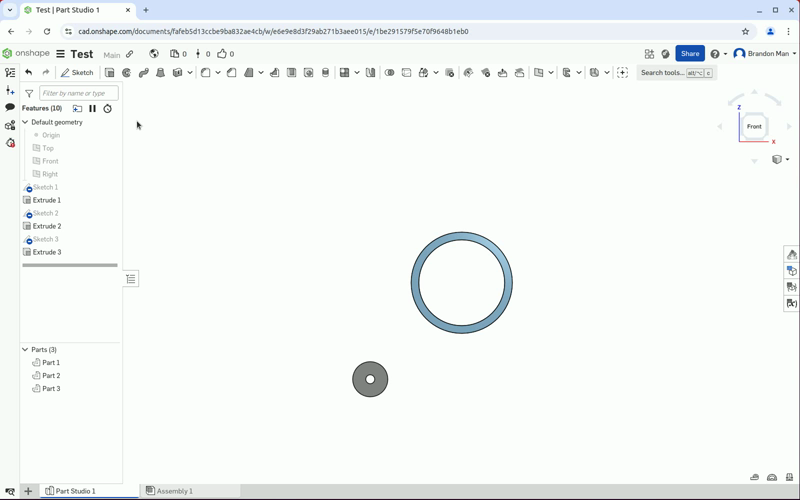
key(shift+h)
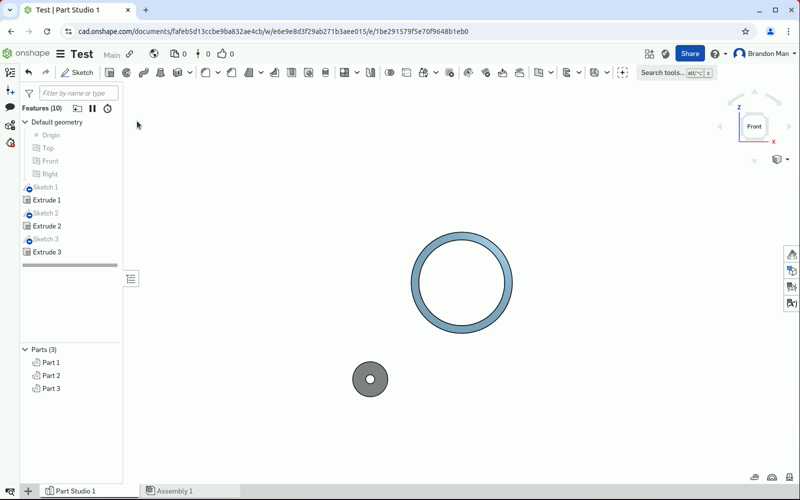
key(shift+h)
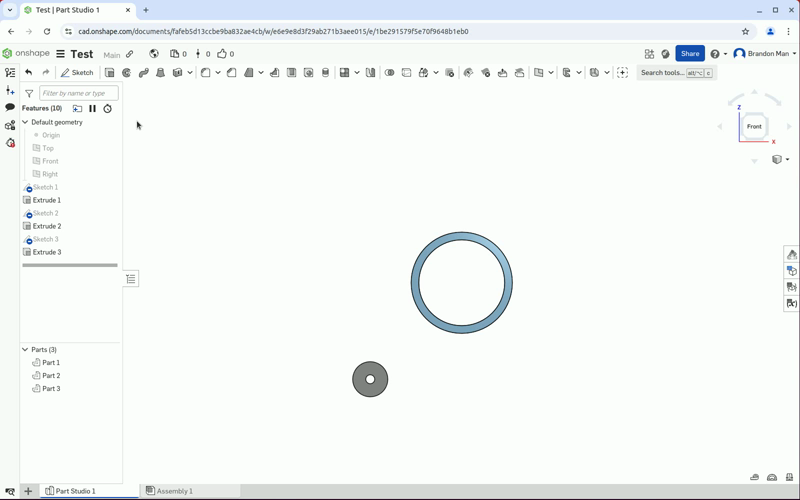
mouse_move(73, 189)
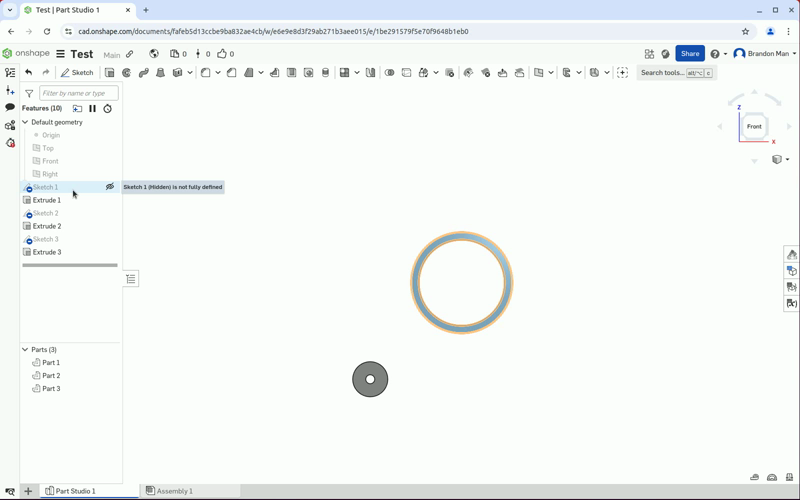
click(73, 189)
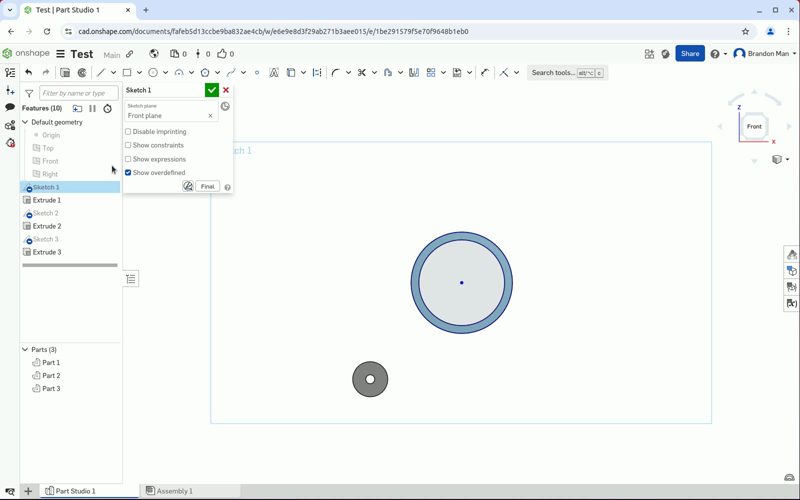
mouse_move(229, 92)
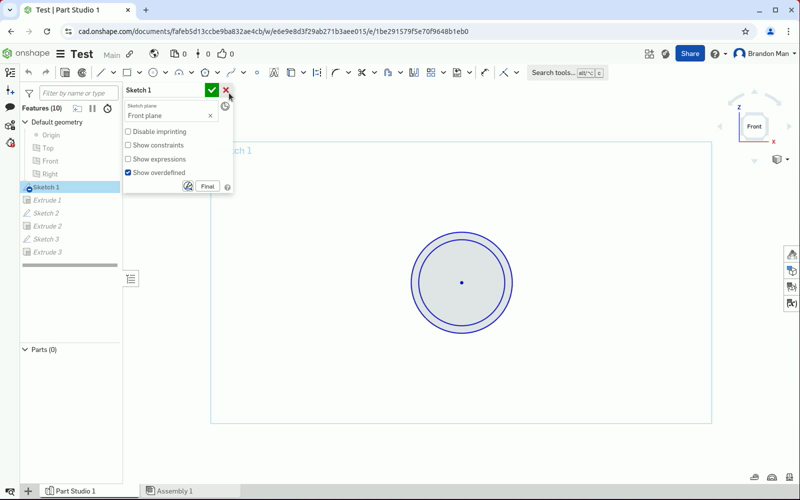
click(229, 92)
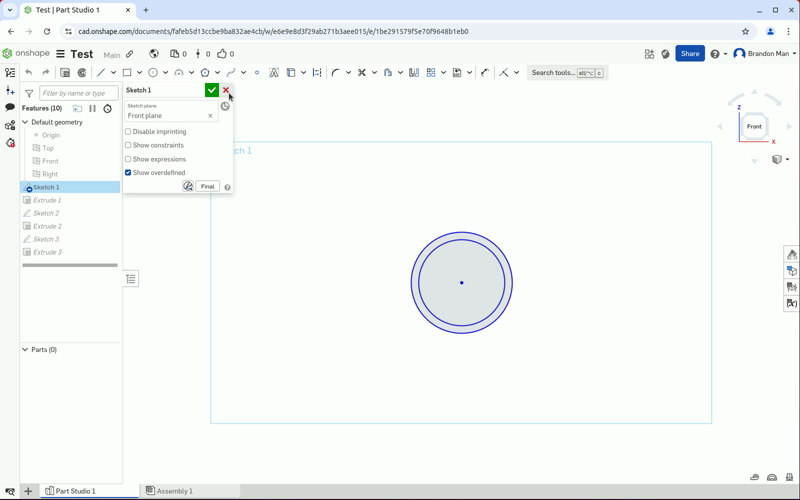
key(shift+s)
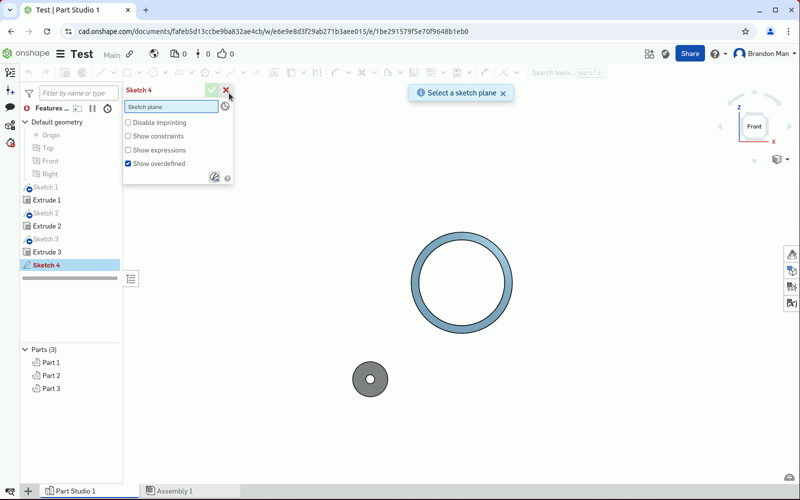
mouse_move(73, 163)
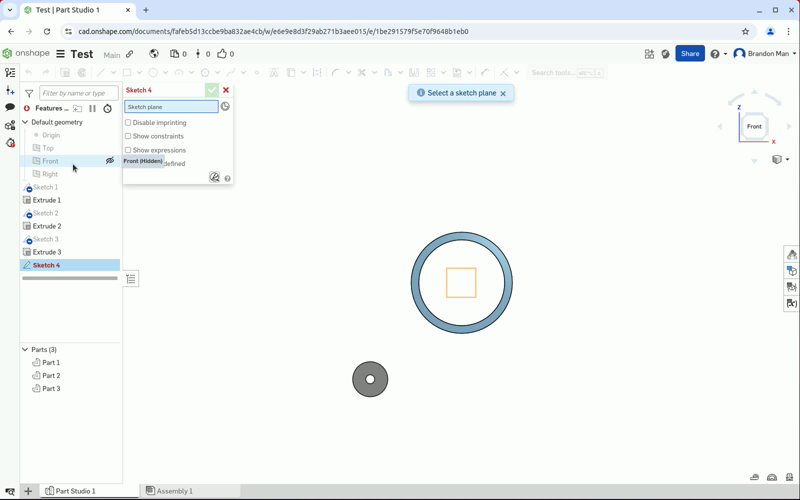
click(73, 163)
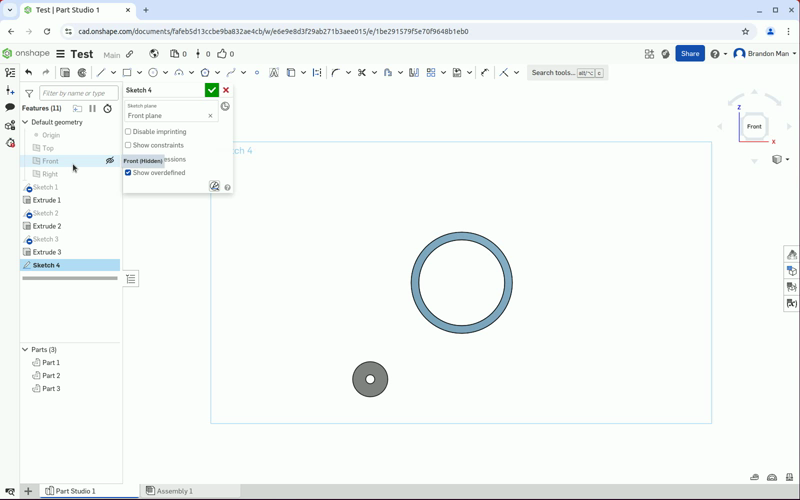
mouse_move(73, 352)
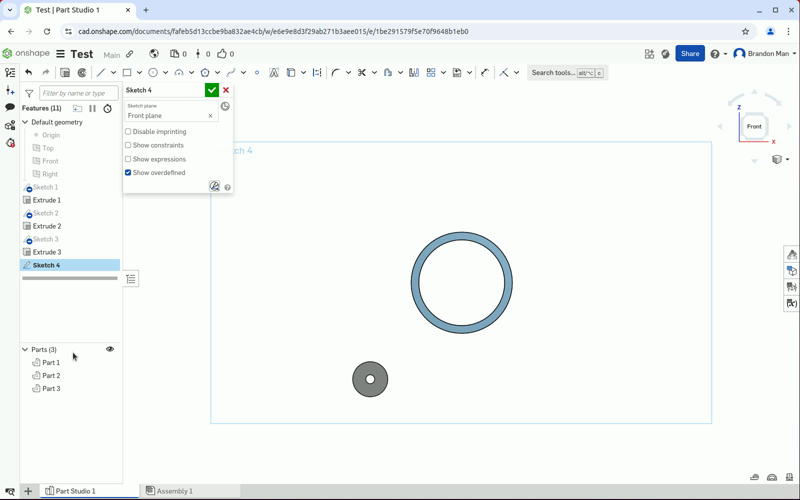
key(y)
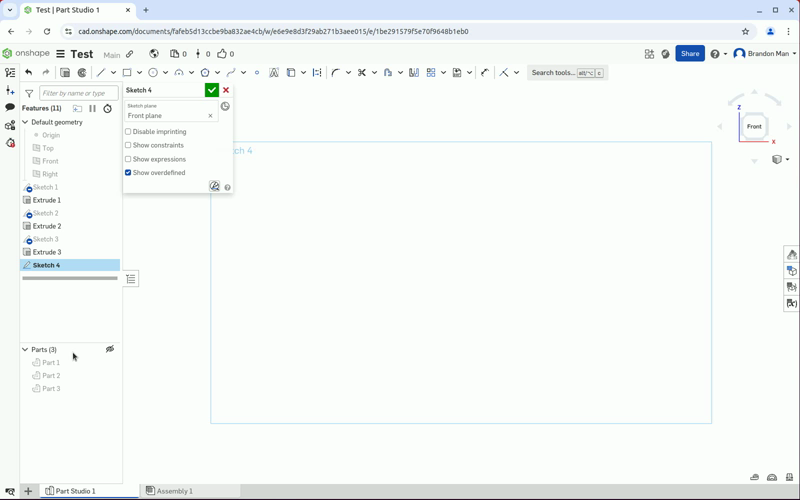
key(c)
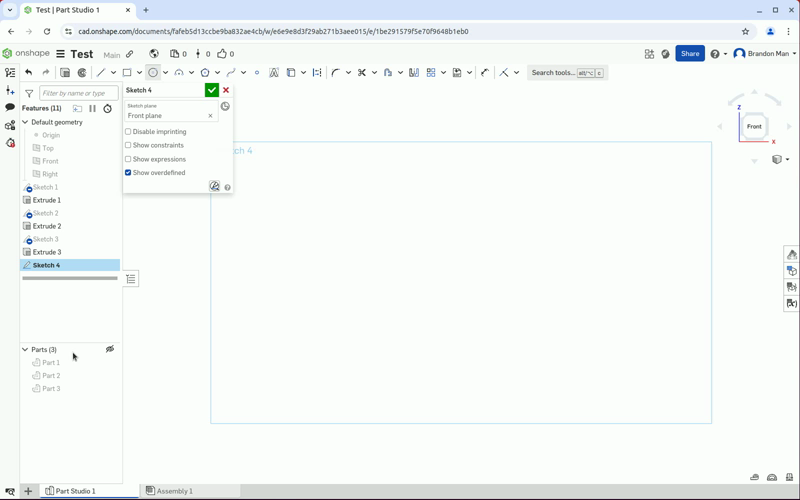
key_down(shift)
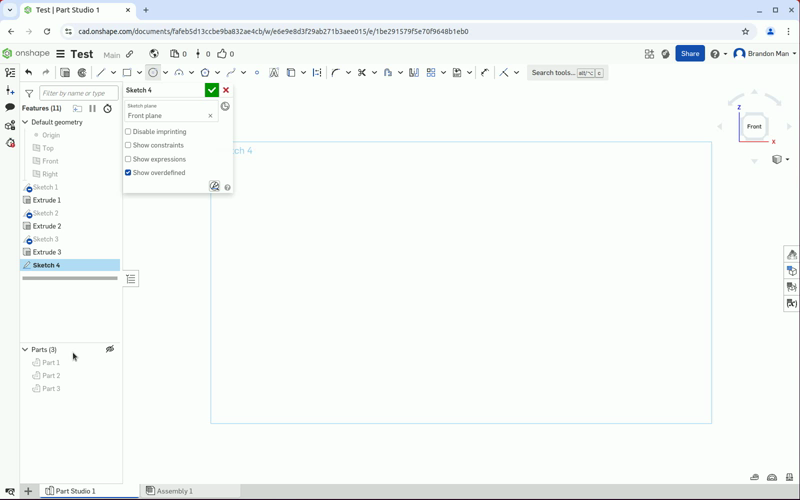
mouse_move(370, 379)
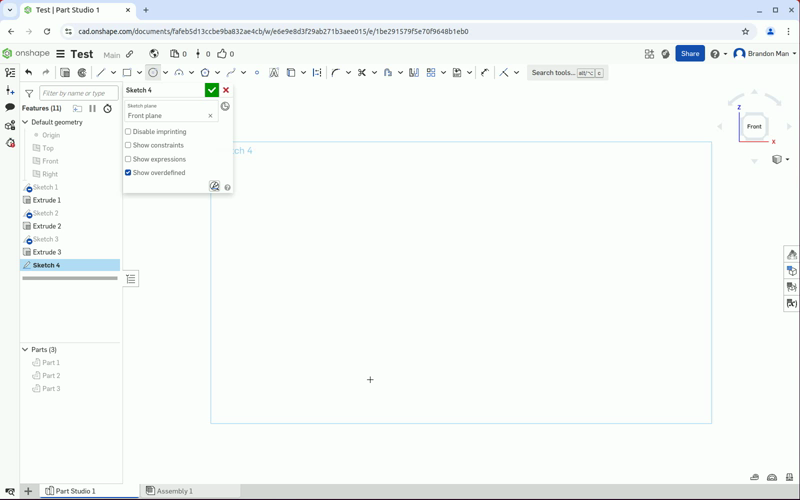
click(370, 379)
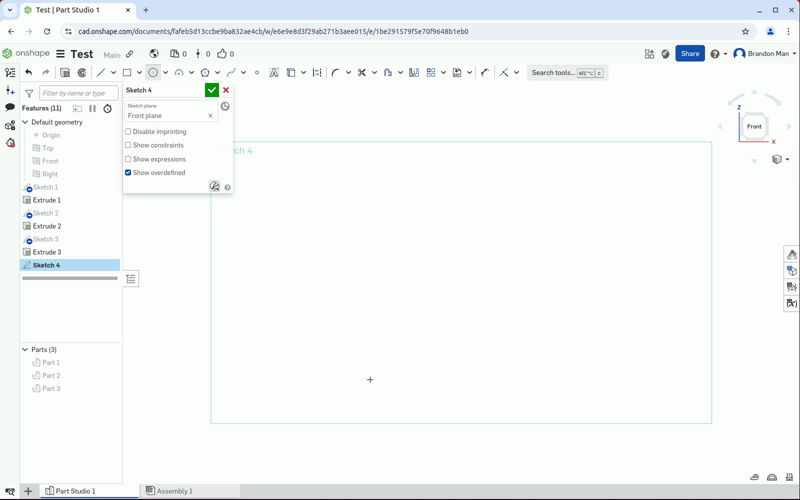
key_up(shift)
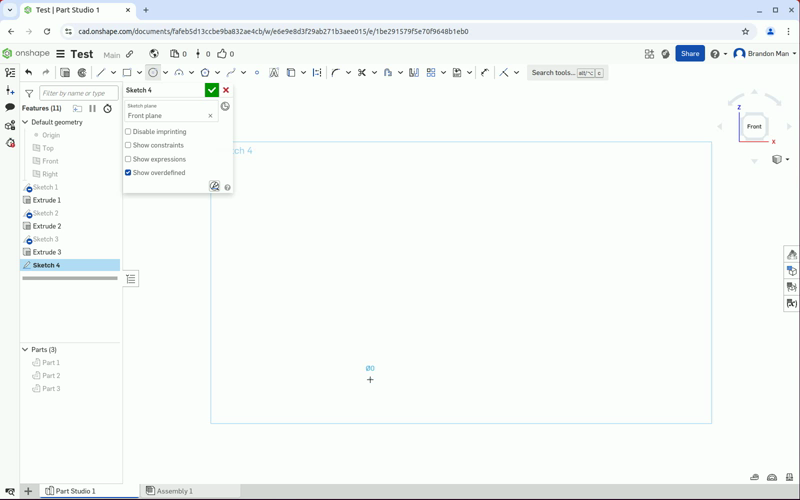
mouse_move(387, 379)
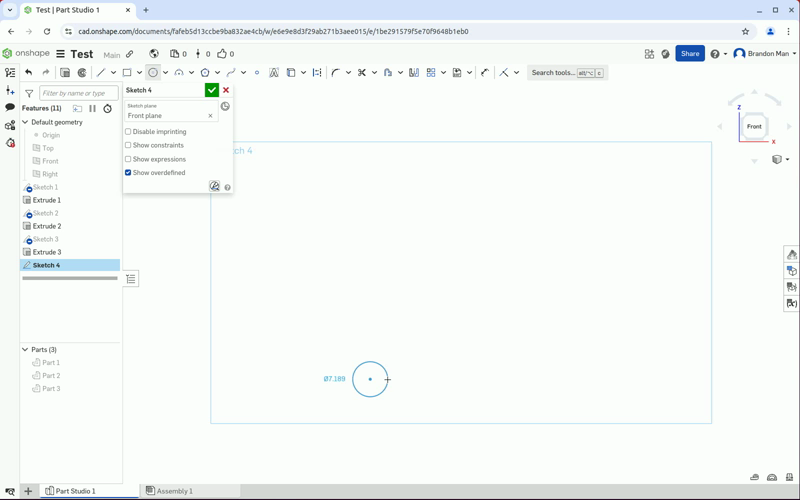
click(387, 379)
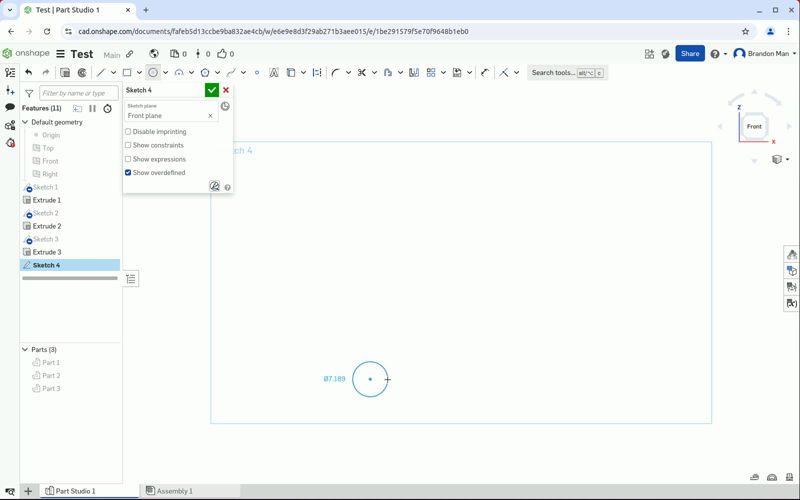
key(esc)
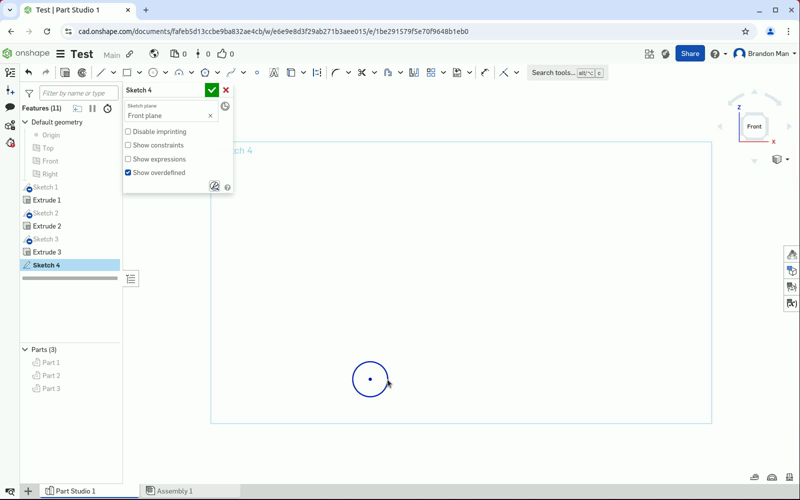
key(c)
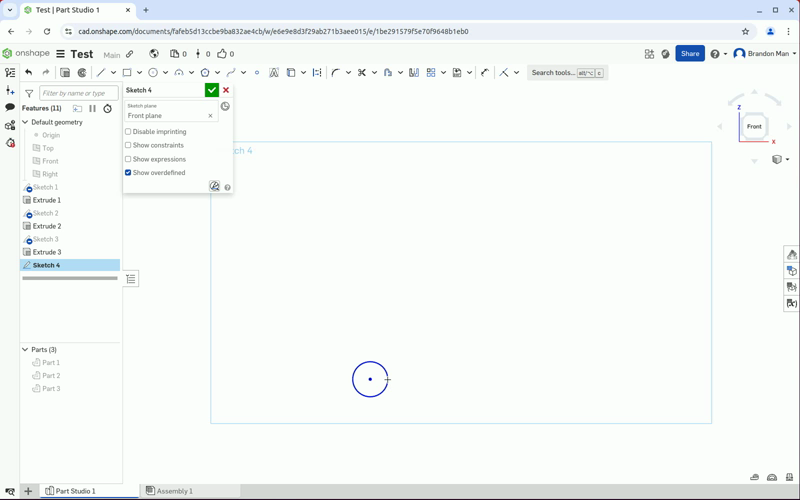
key_down(shift)
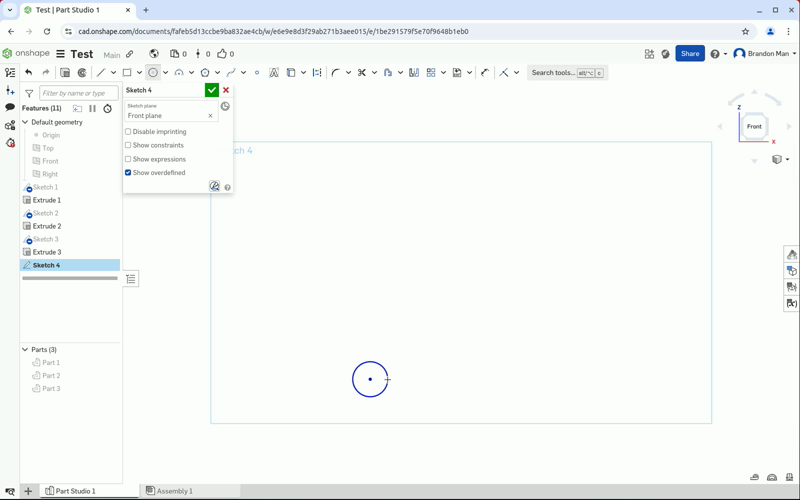
mouse_move(370, 379)
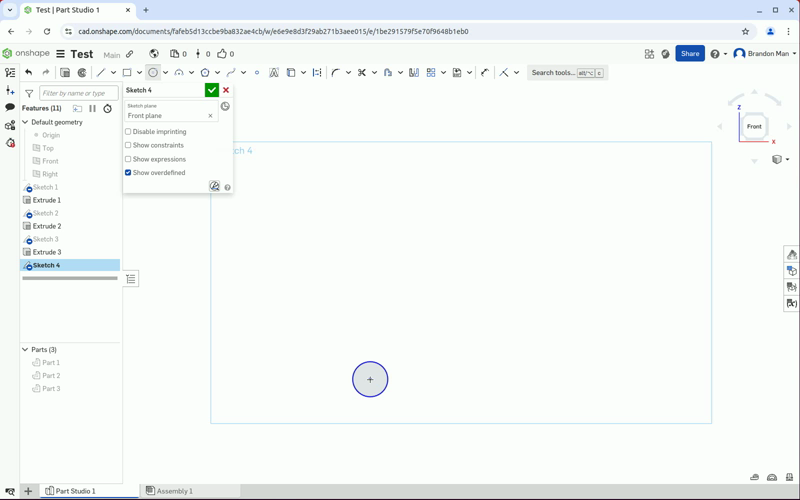
click(370, 379)
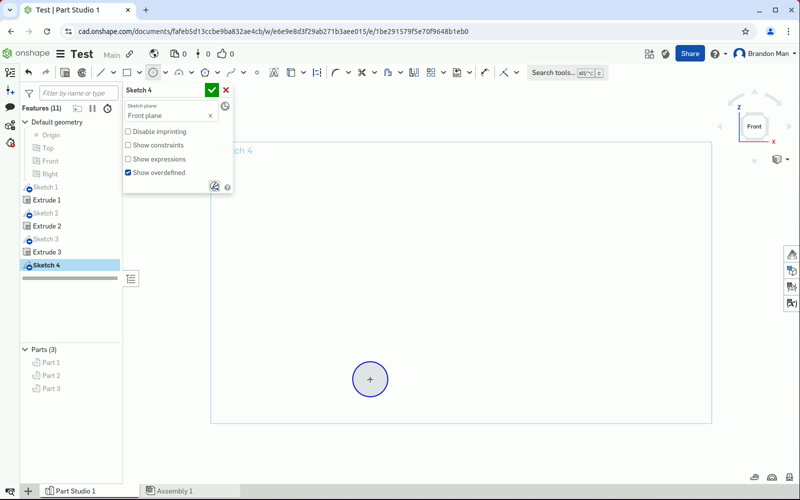
key_up(shift)
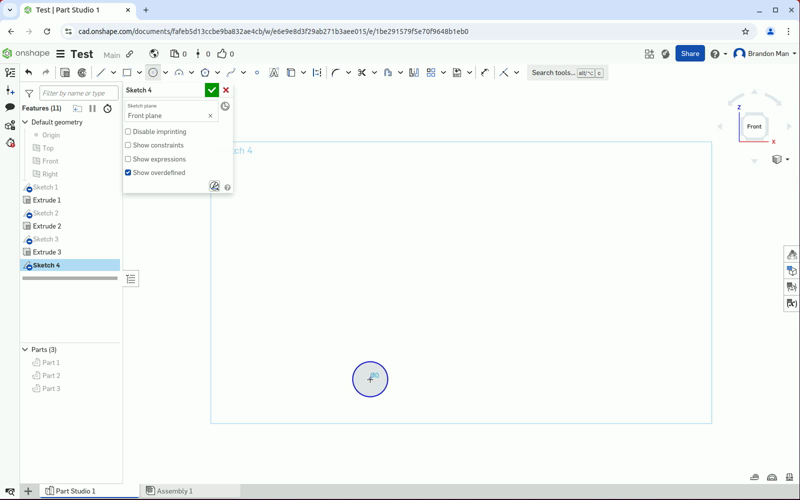
mouse_move(374, 379)
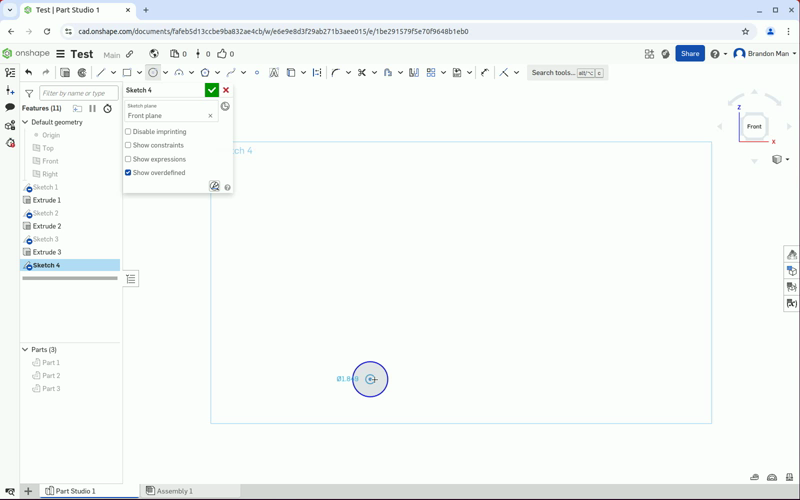
click(374, 379)
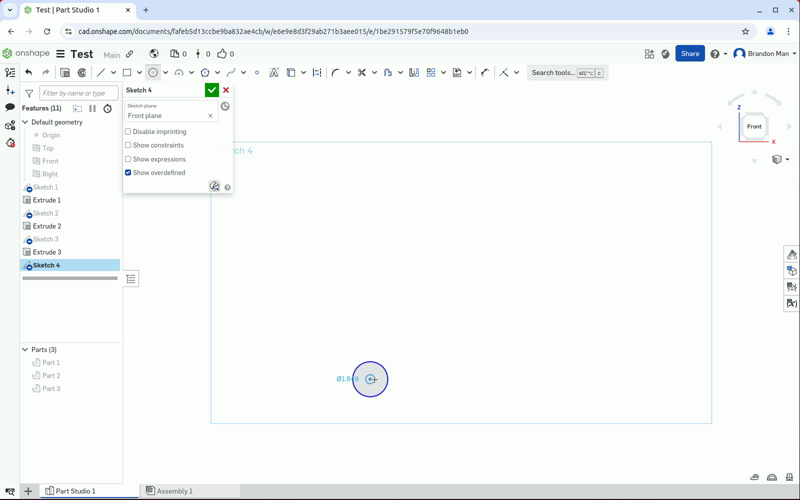
key(esc)
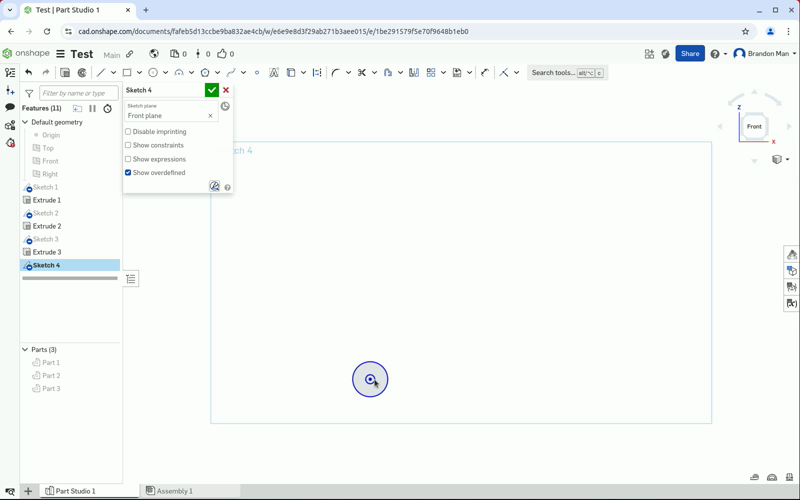
mouse_move(368, 367)
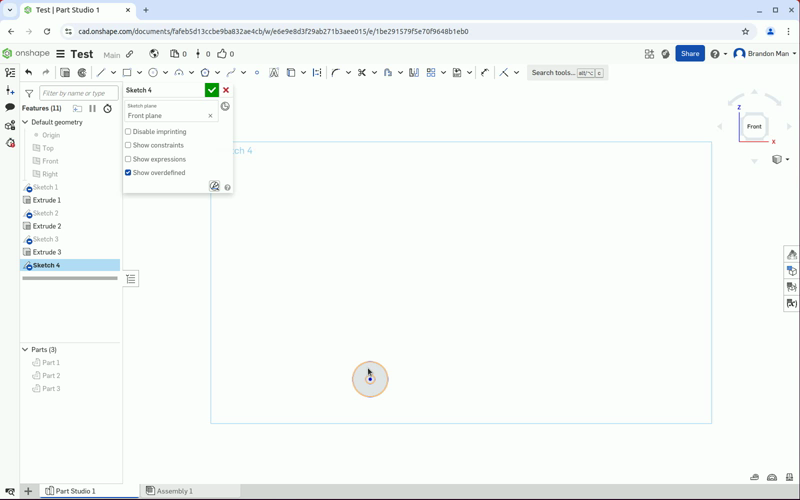
scroll(6)
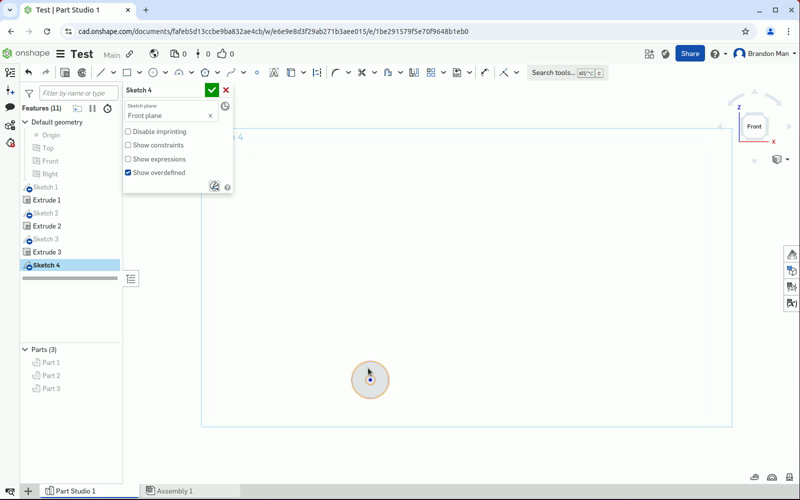
scroll(6)
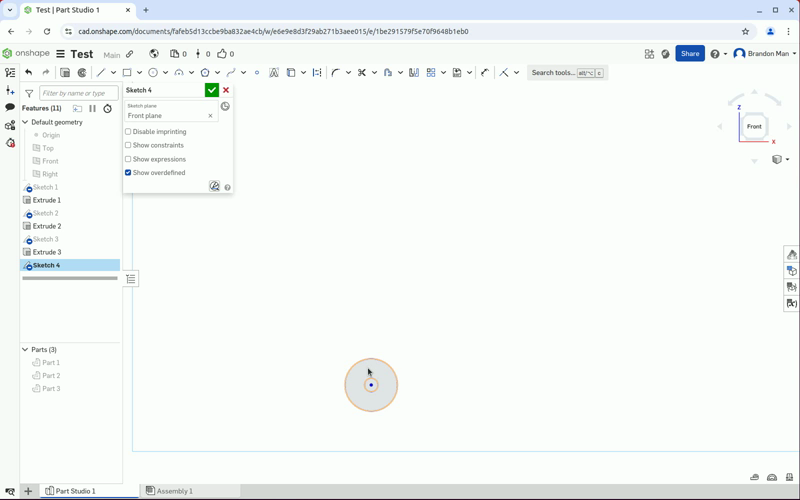
scroll(6)
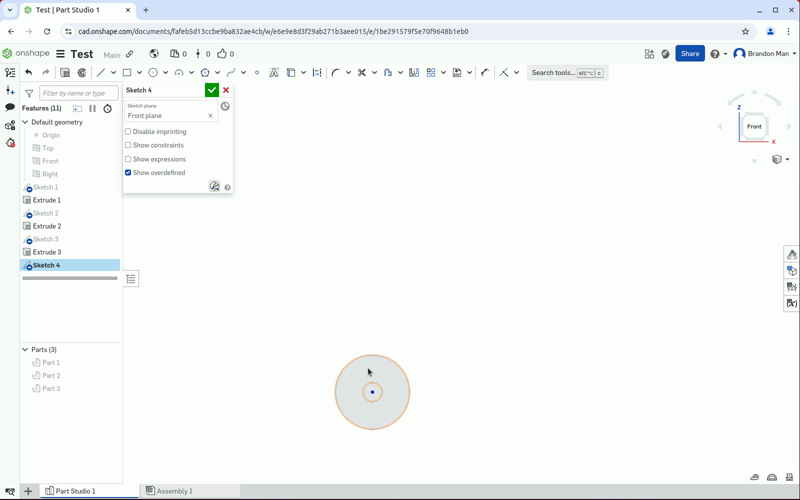
scroll(6)
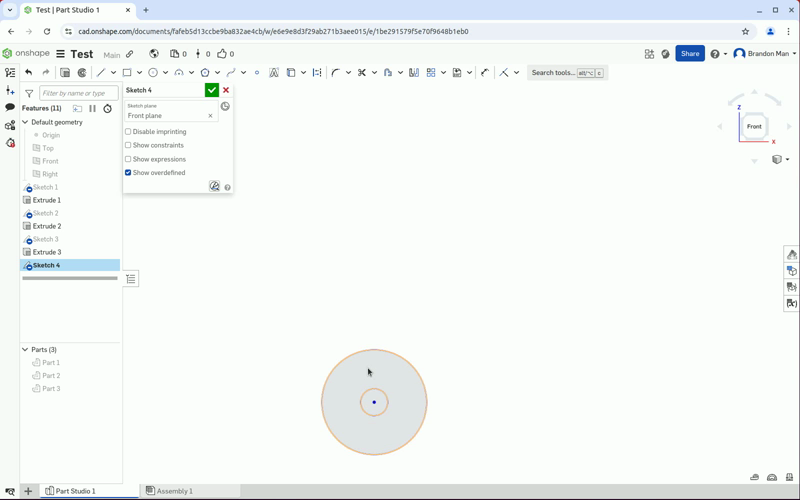
scroll(6)
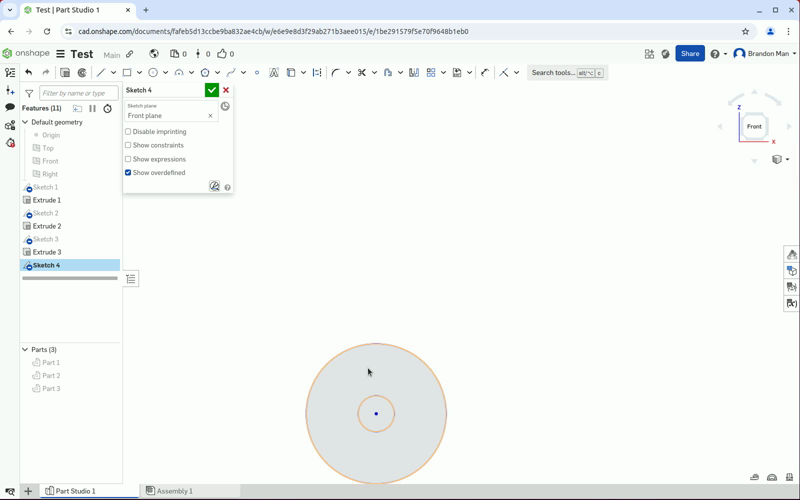
scroll(6)
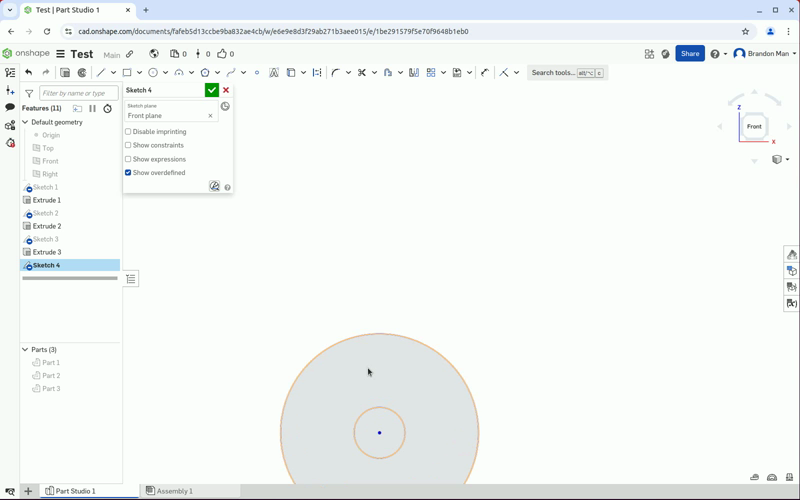
scroll(6)
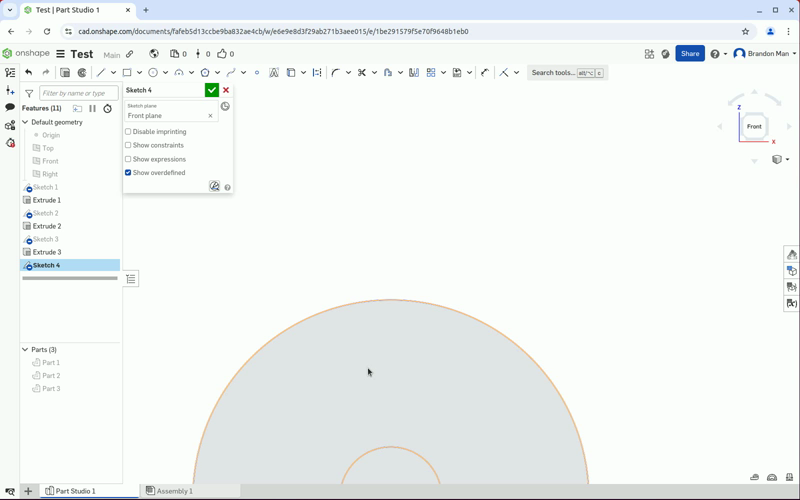
click(368, 367)
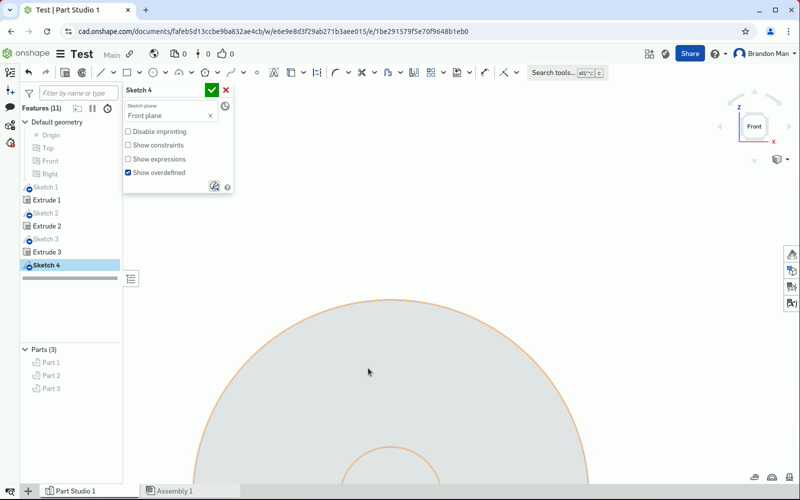
scroll(-6)
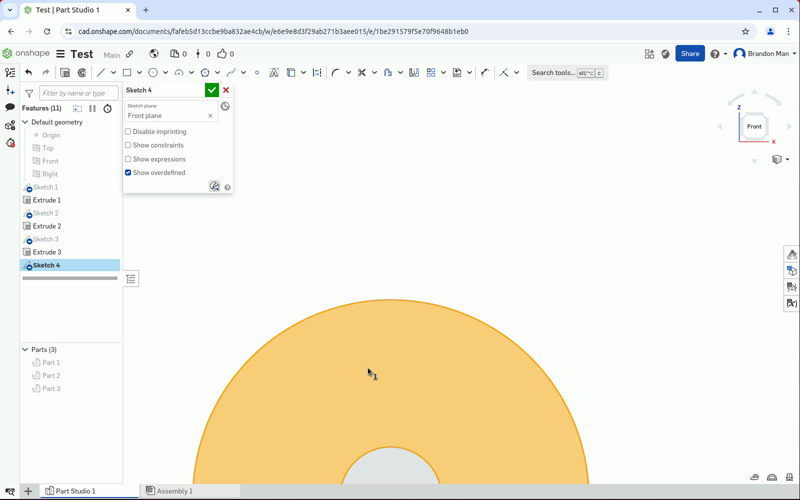
scroll(-6)
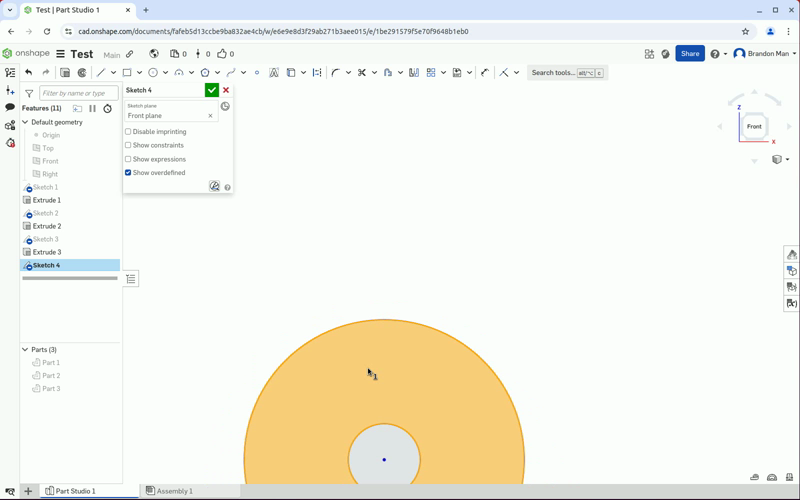
scroll(-6)
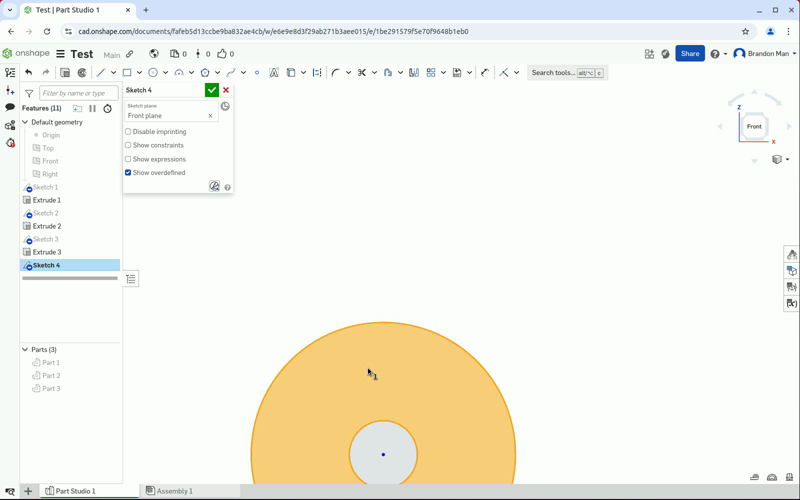
scroll(-6)
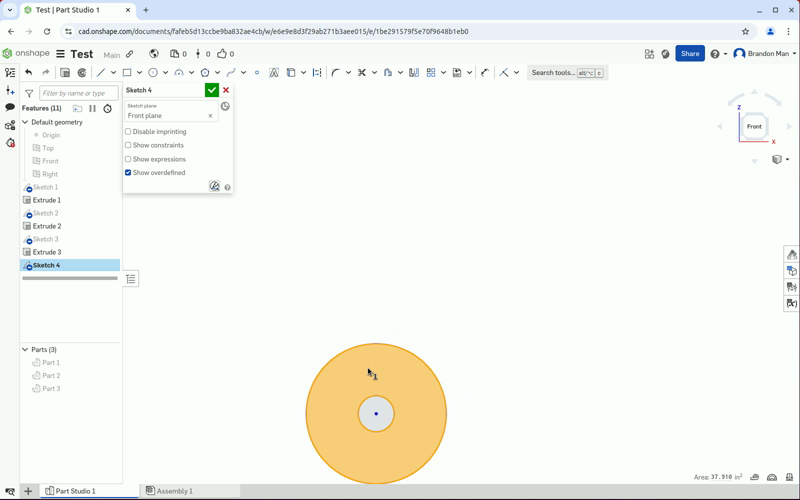
scroll(-6)
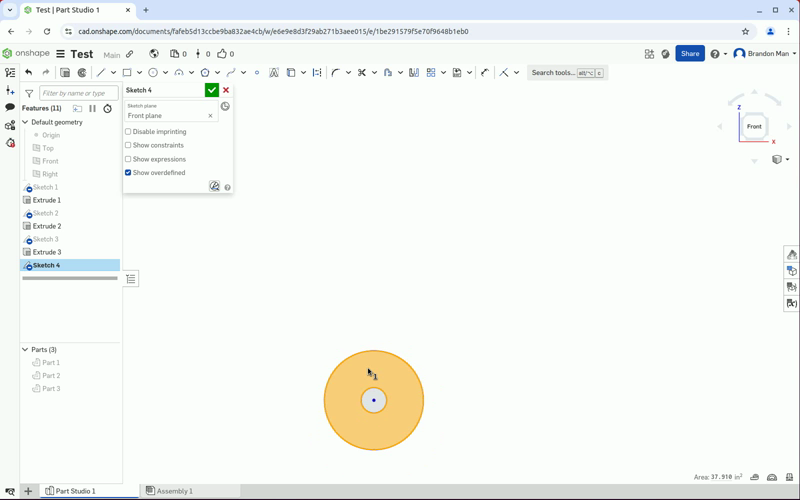
scroll(-6)
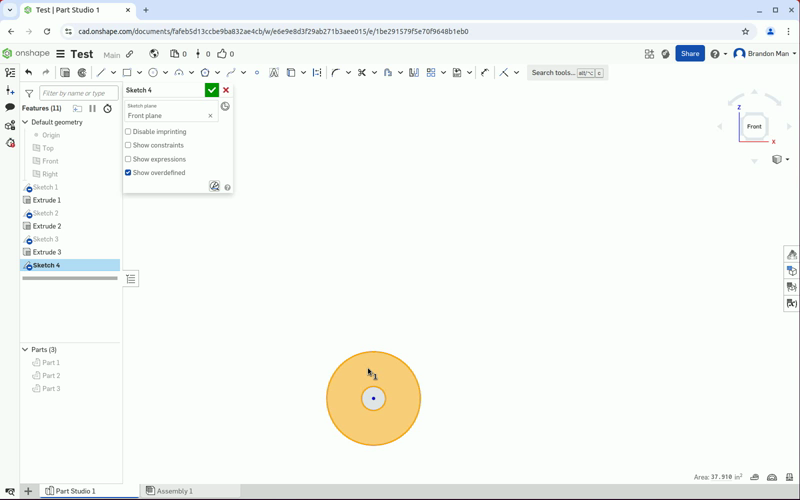
scroll(-6)
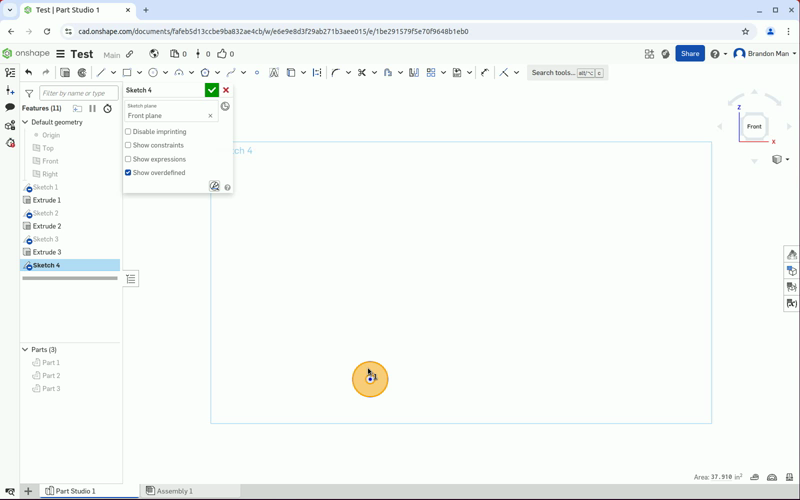
mouse_move(73, 352)
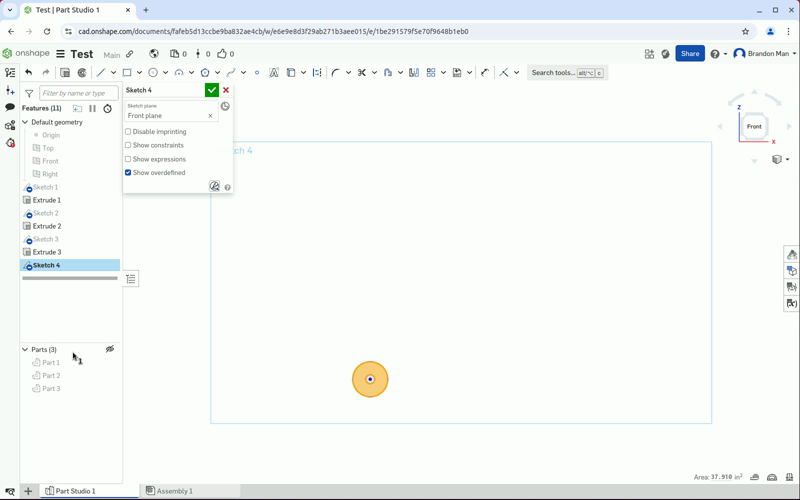
key(shift+y)
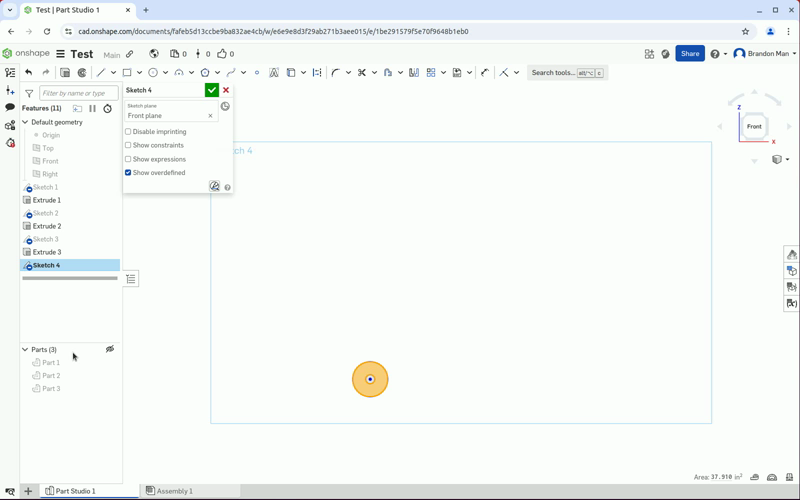
key(shift+e)
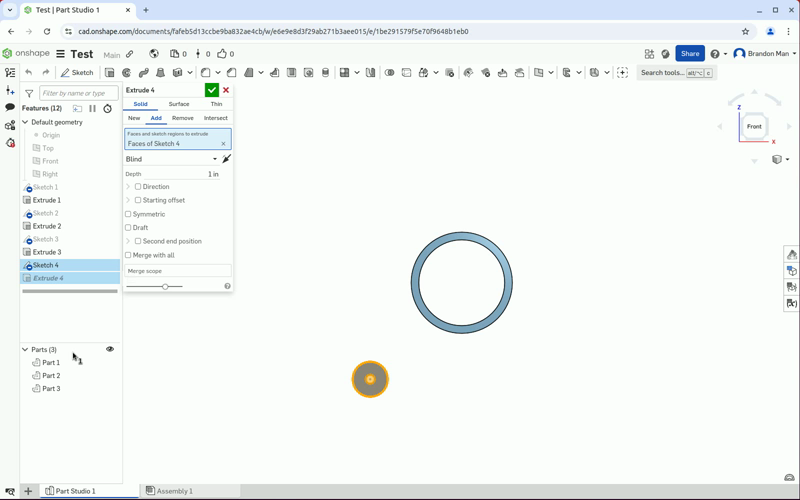
mouse_move(143, 106)
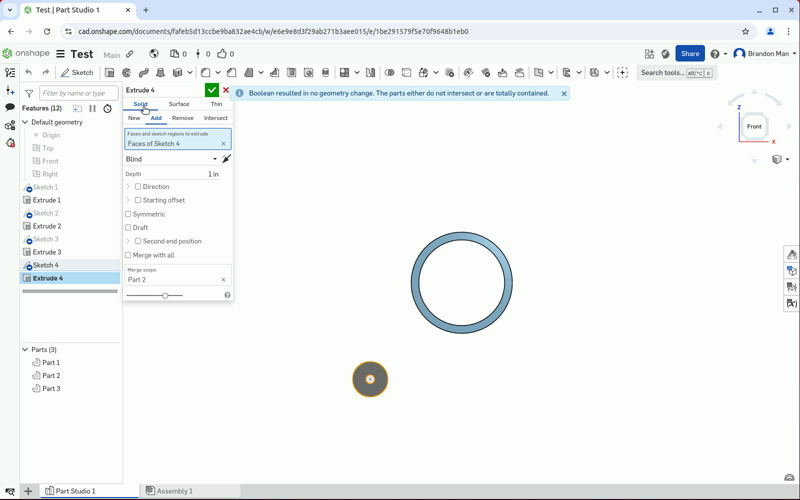
click(143, 106)
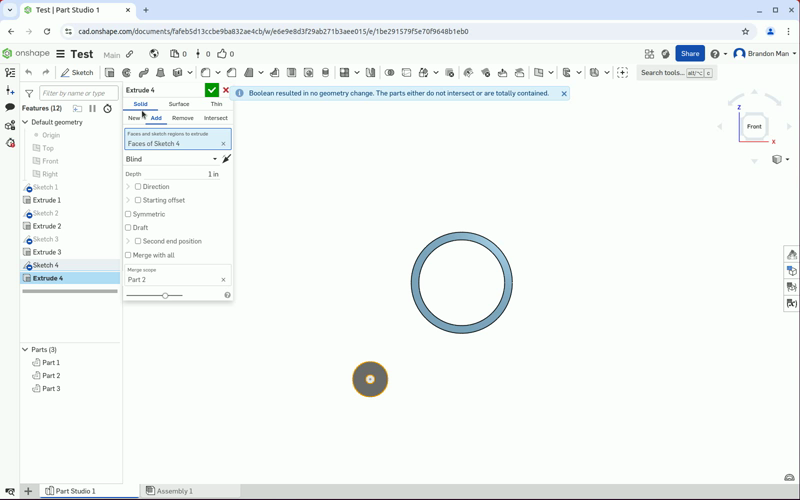
mouse_move(137, 120)
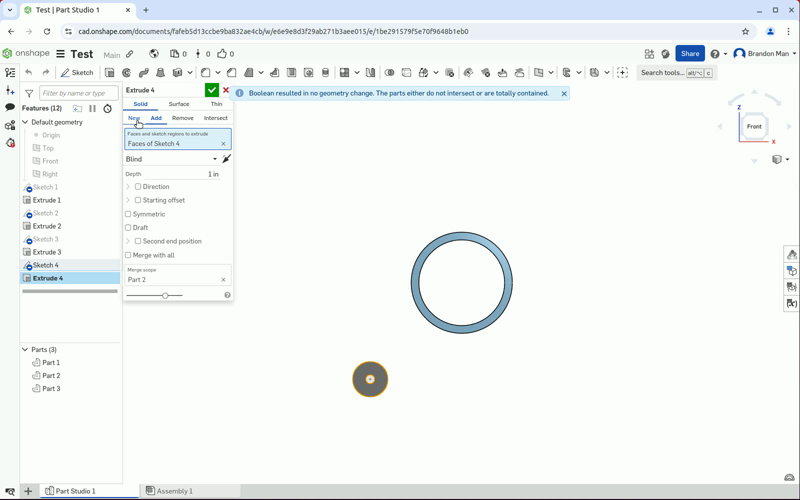
click(137, 120)
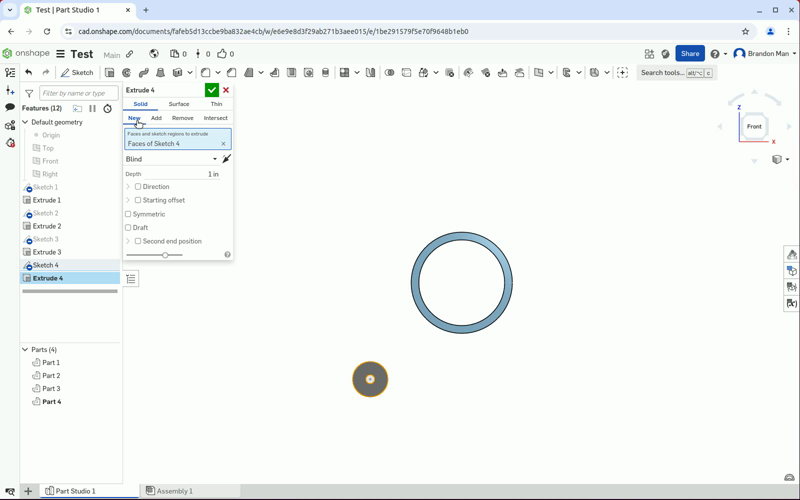
key(tab, 4)
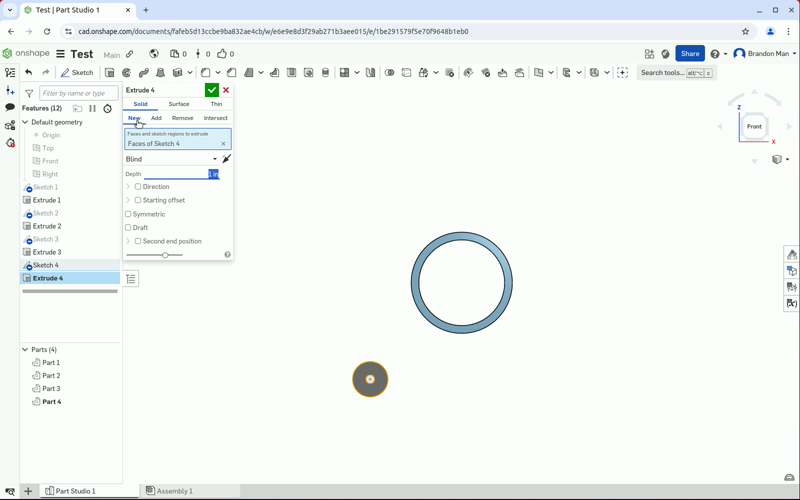
text(1.685)
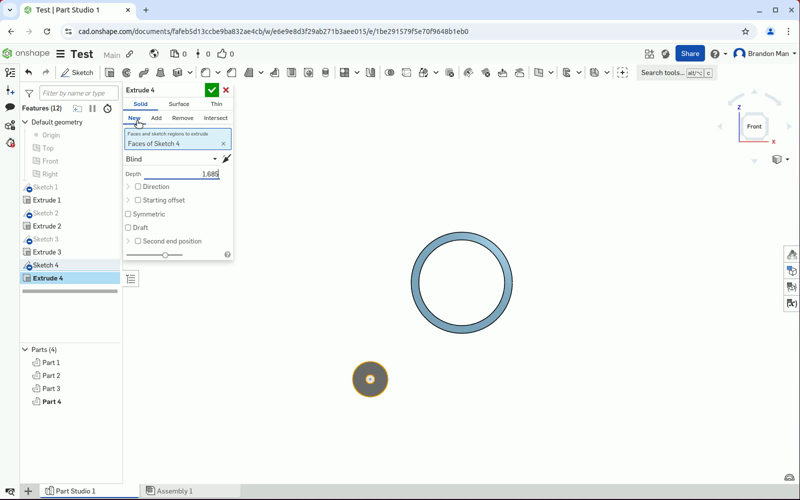
key(enter)
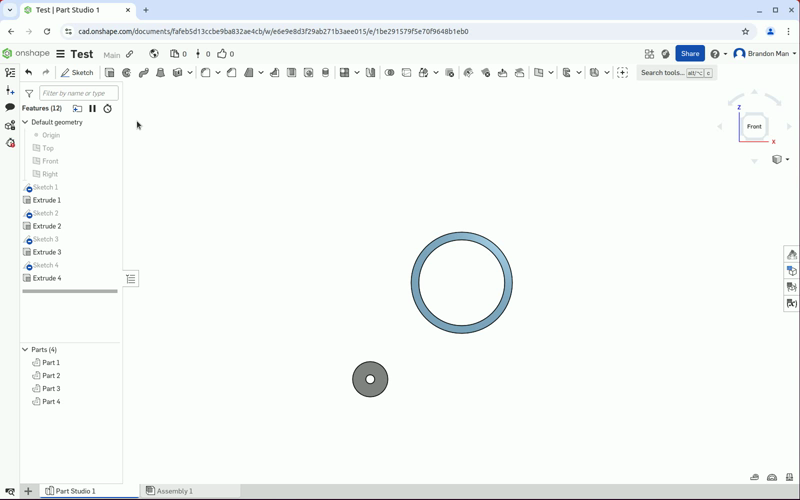
key(shift+h)
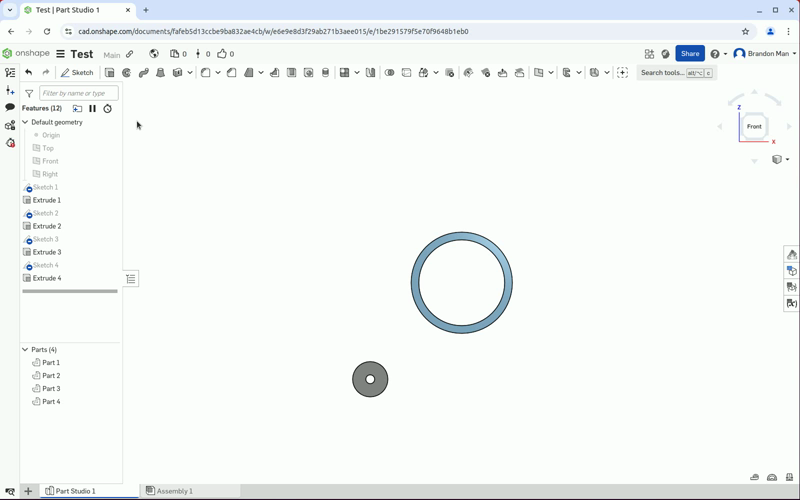
key(shift+h)
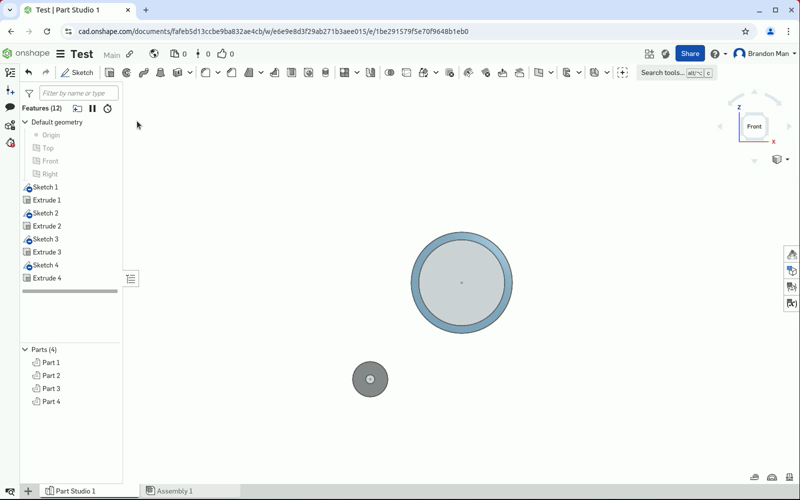
key(shift+7)
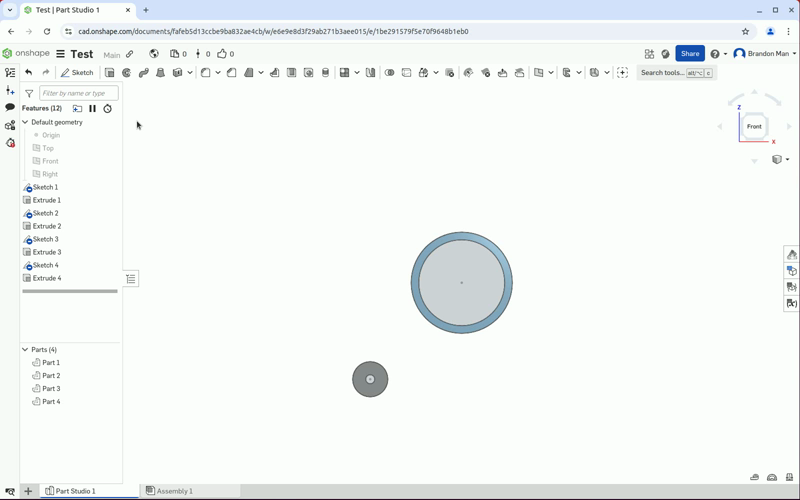
key(left, 2)
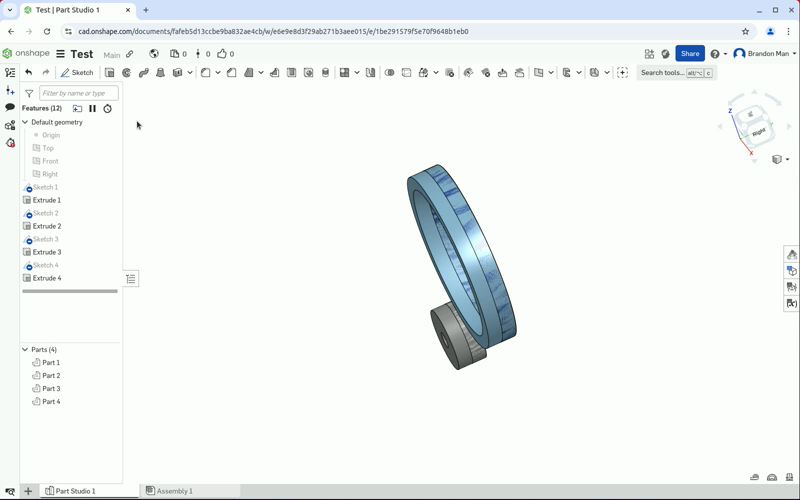
key(down, 2)
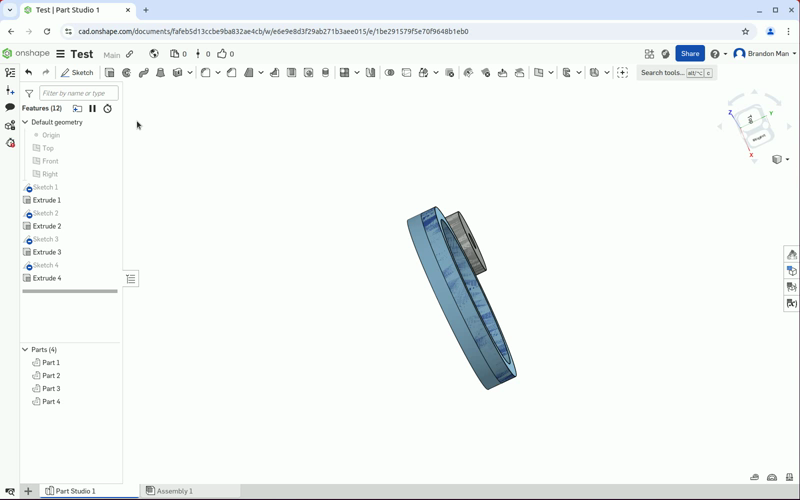
key(up, 2)
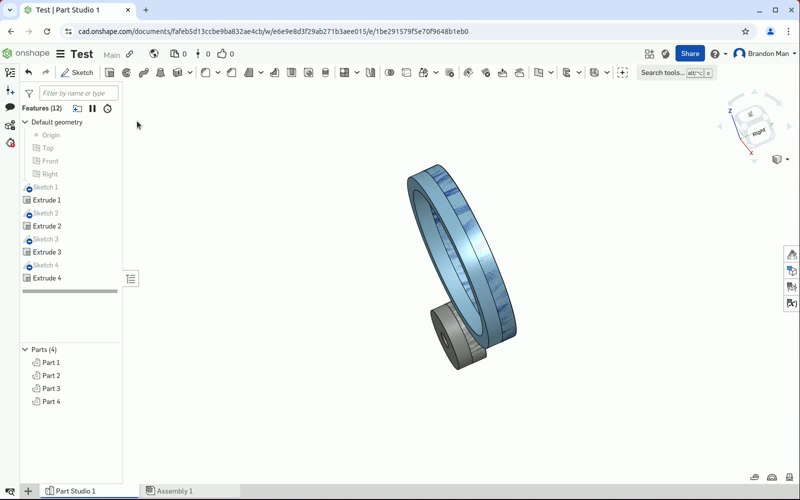
key(right, 2)
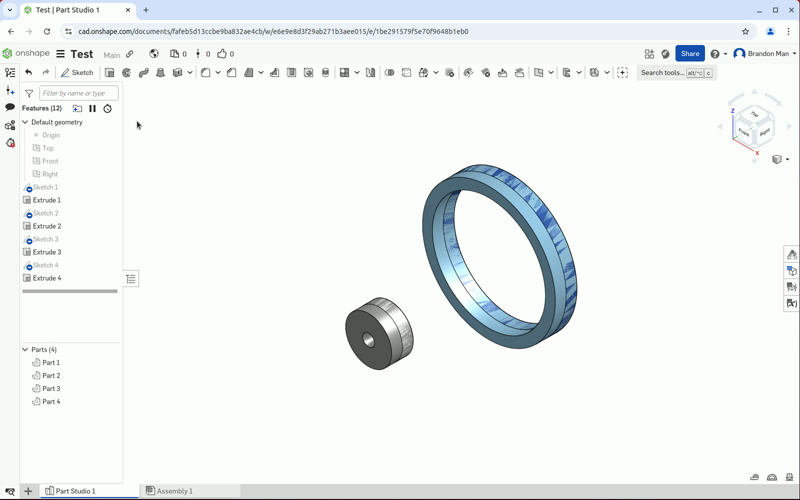
mouse_move(73, 189)
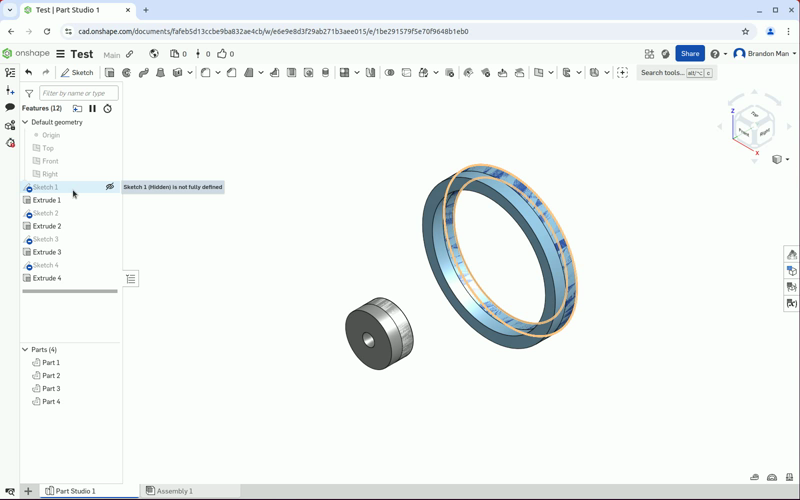
click(73, 189)